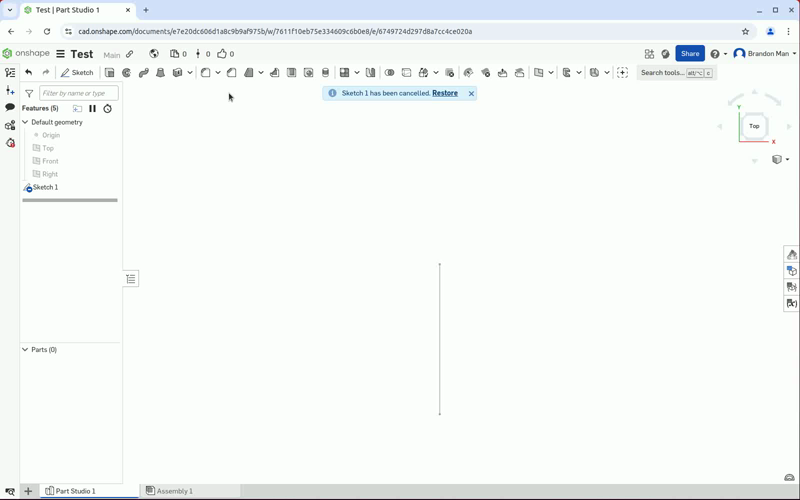
key(shift+h)
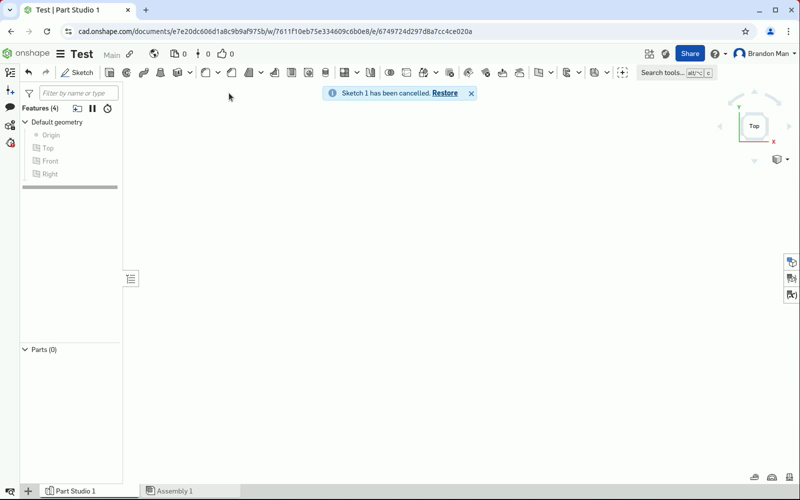
mouse_move(73, 352)
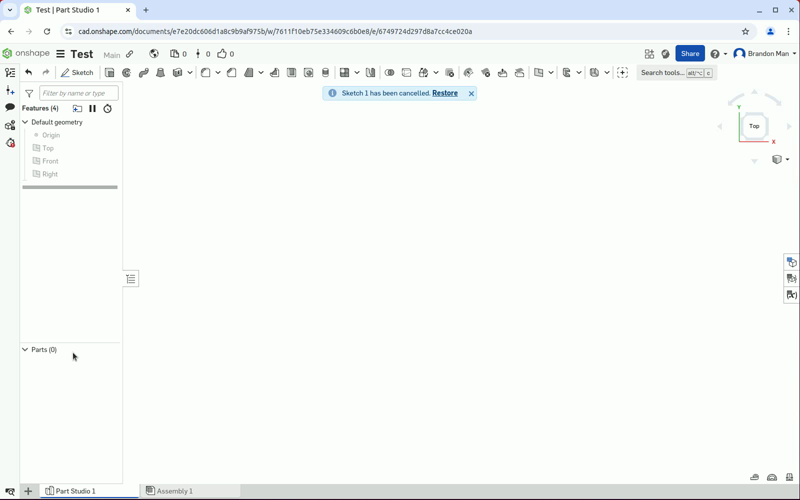
key(y)
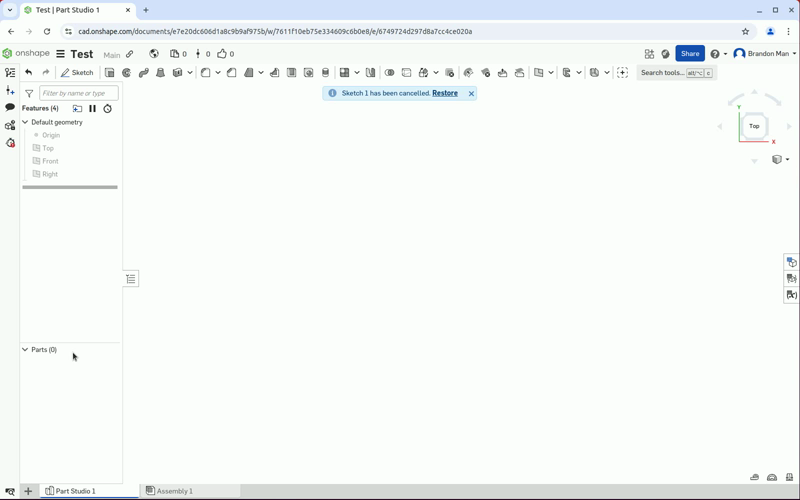
key(shift+p)
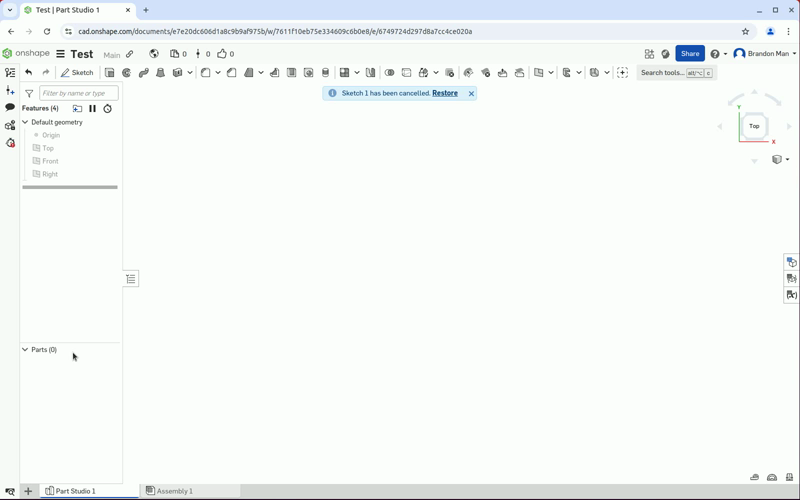
key(space)
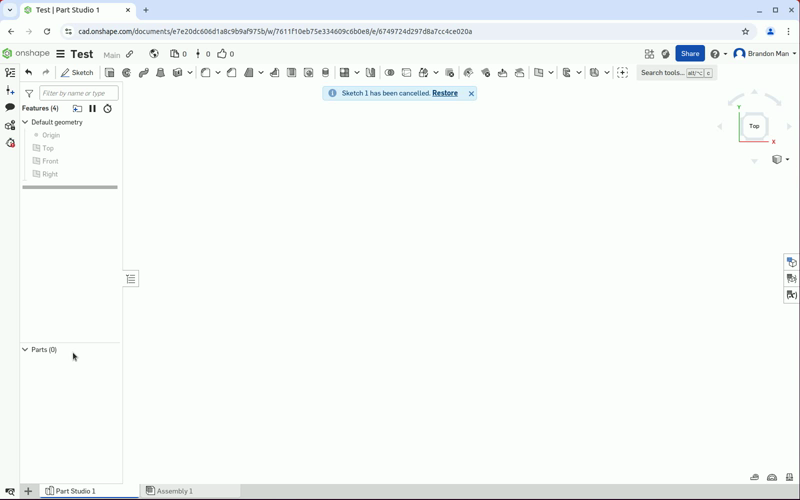
key_down(shift)
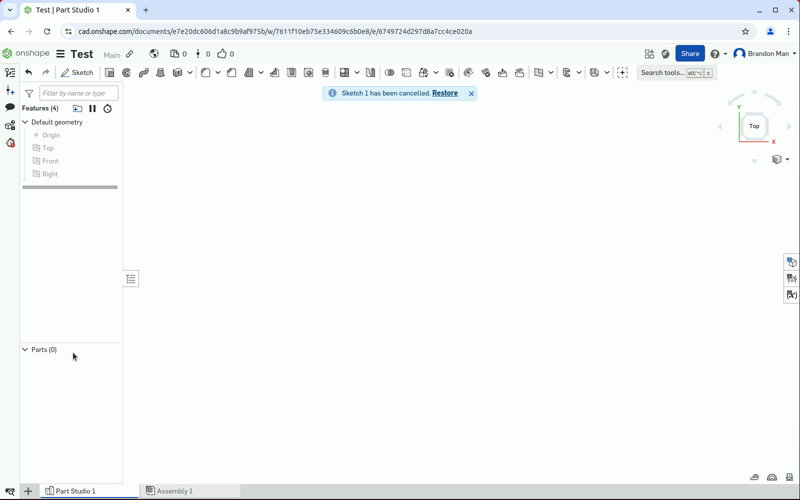
key(up)
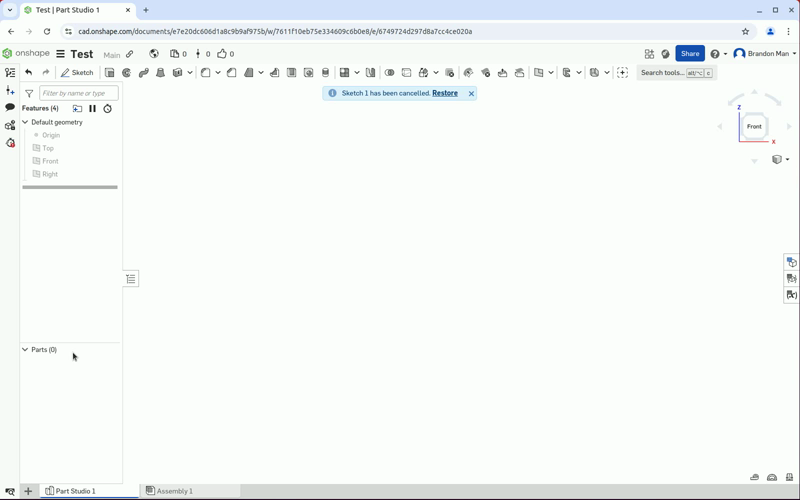
key_up(shift)
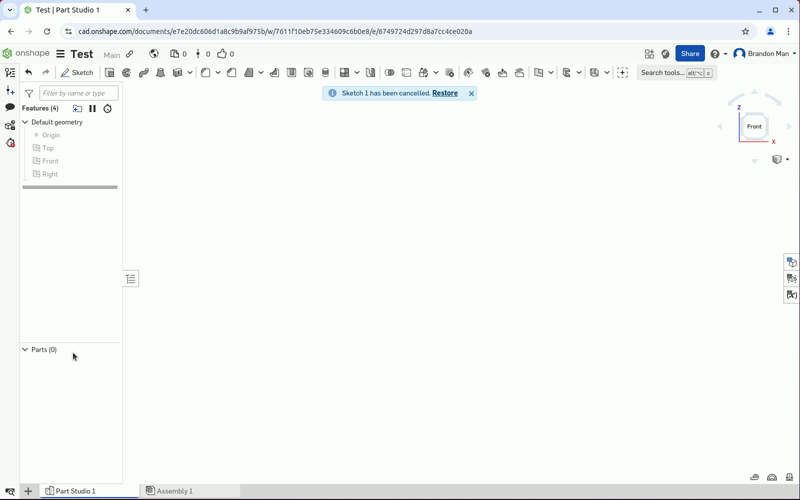
key(space)
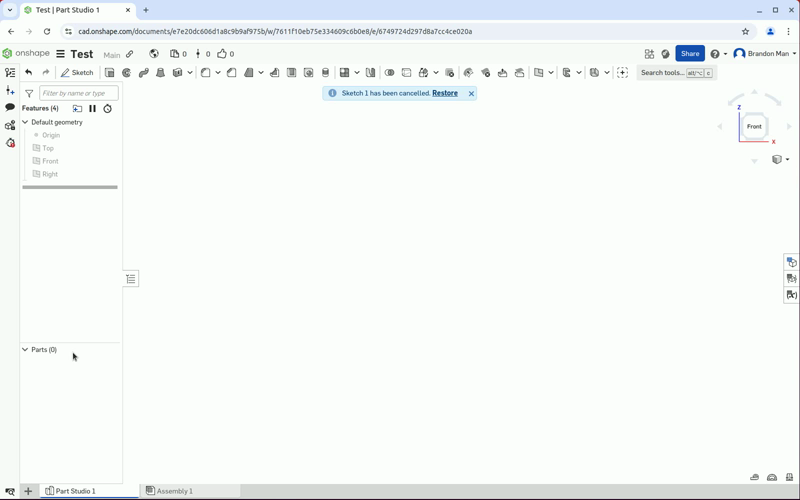
key_down(shift)
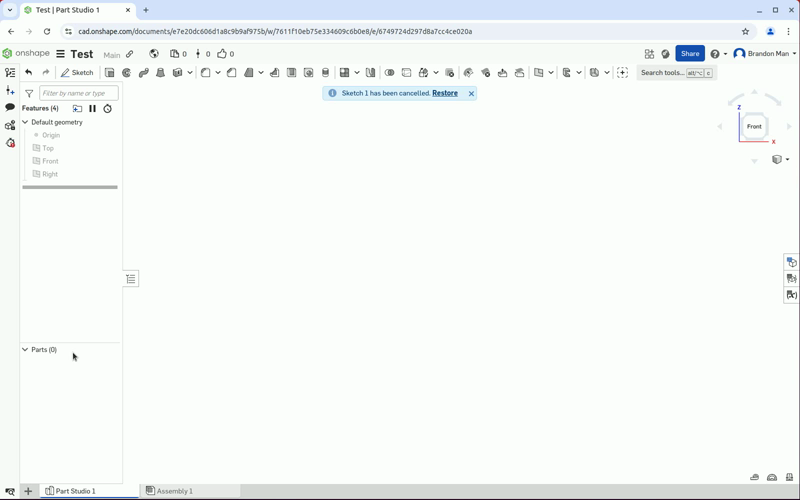
key(left)
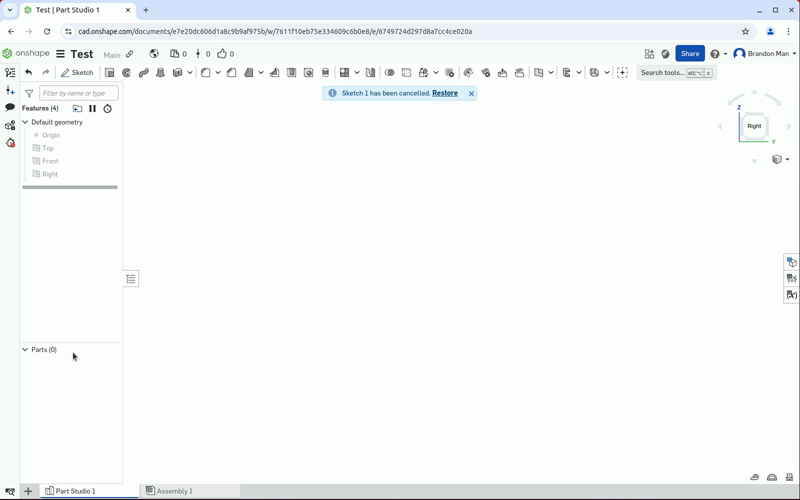
key_up(shift)
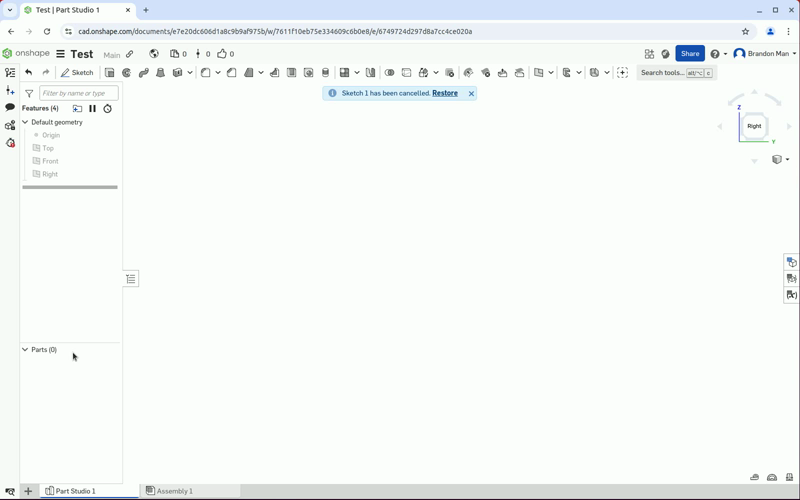
mouse_move(73, 352)
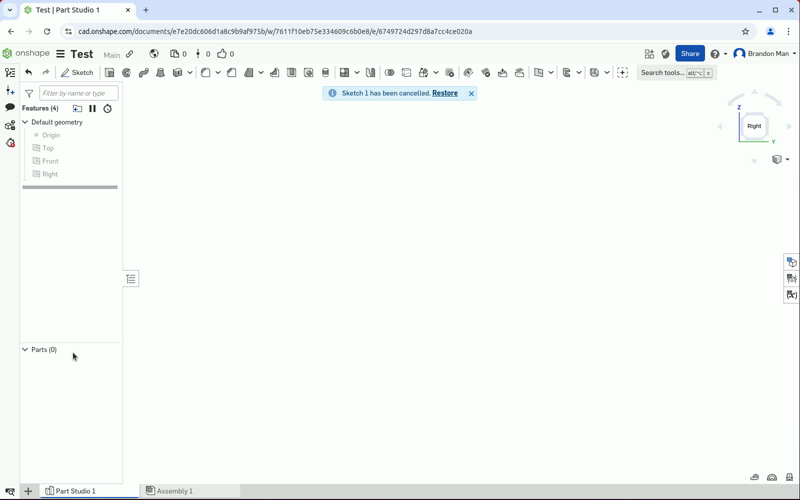
key(shift+y)
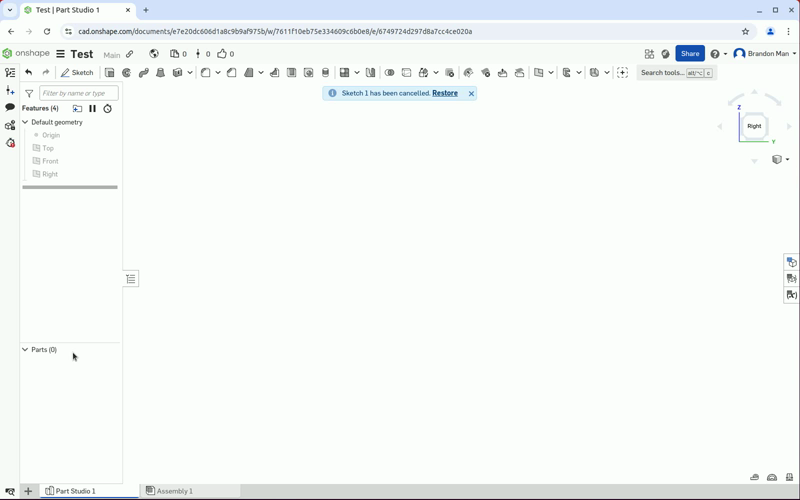
key(shift+s)
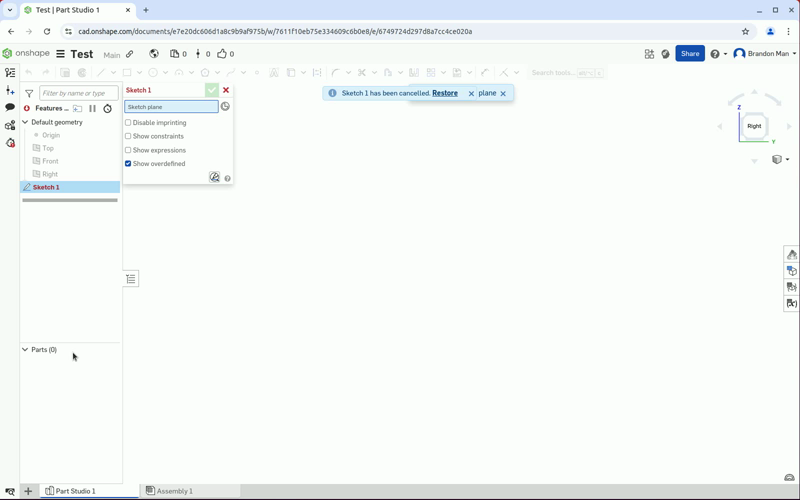
mouse_move(73, 176)
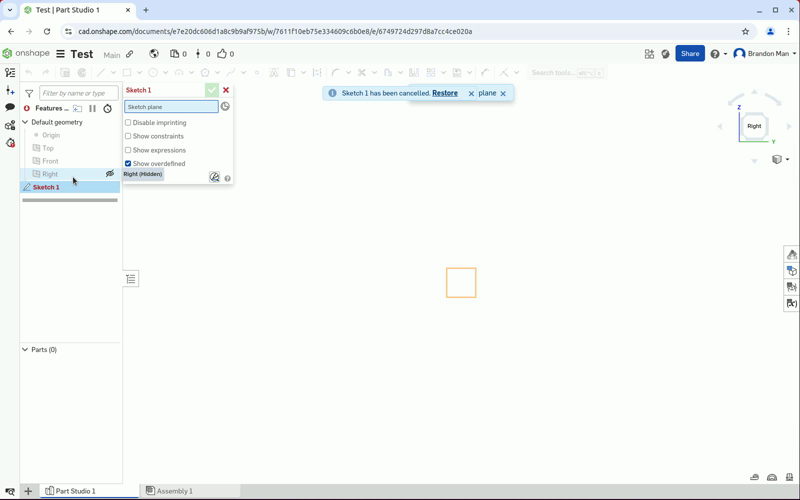
click(73, 176)
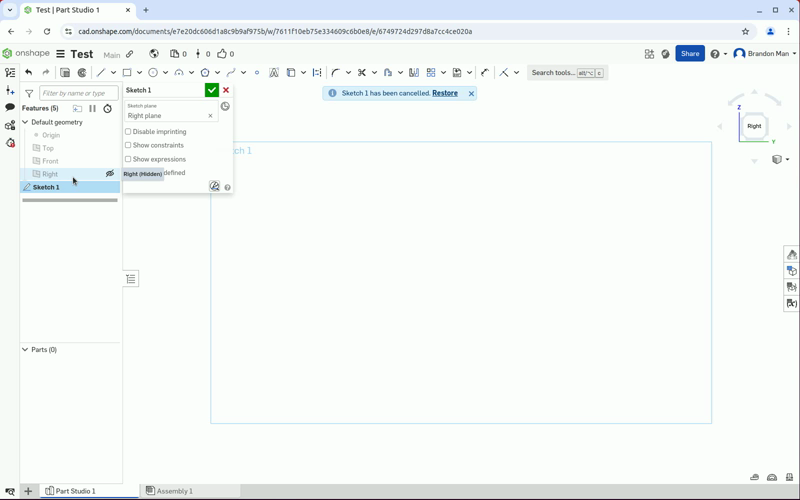
mouse_move(73, 352)
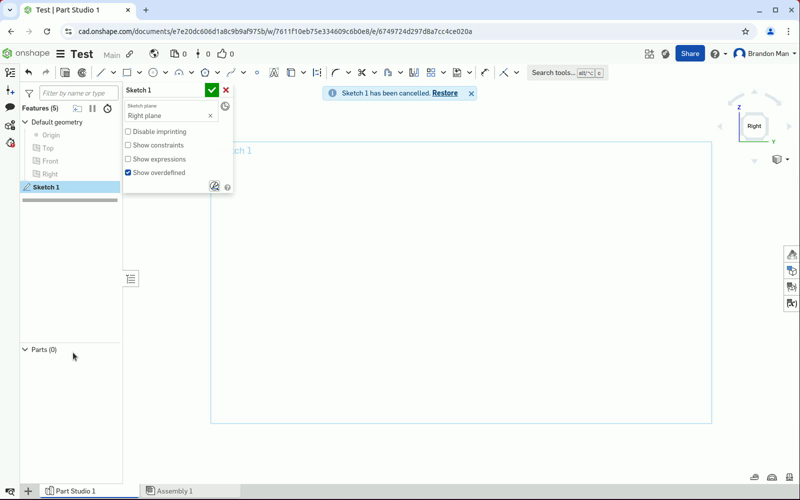
key(y)
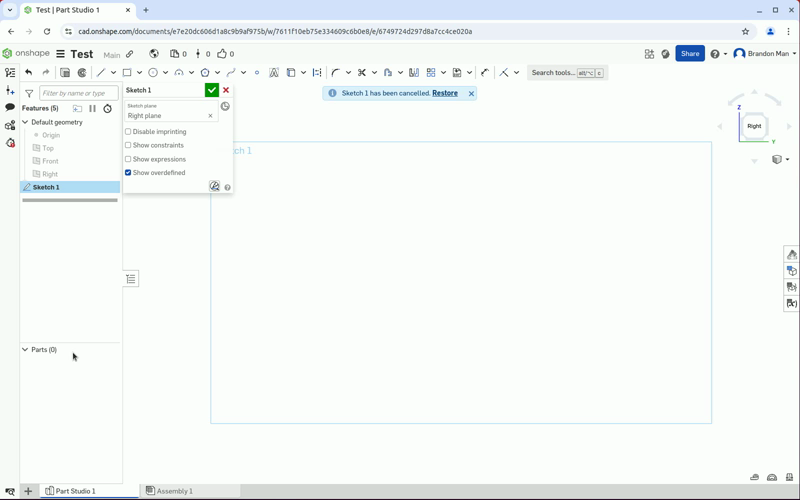
key(l)
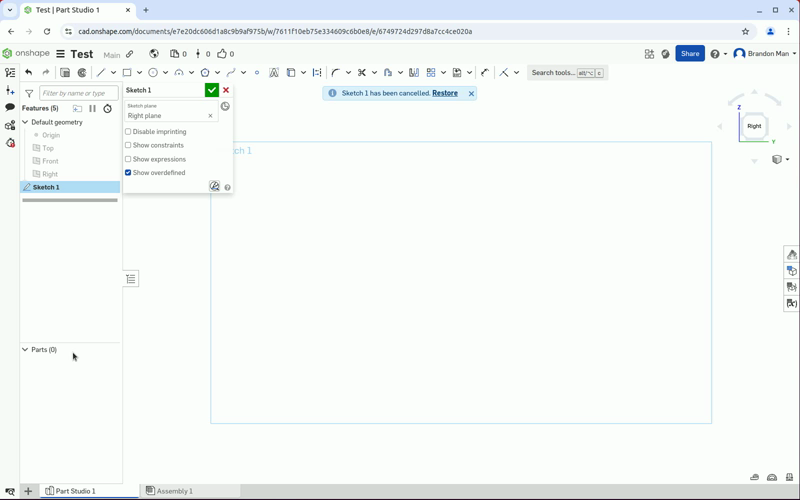
key_down(shift)
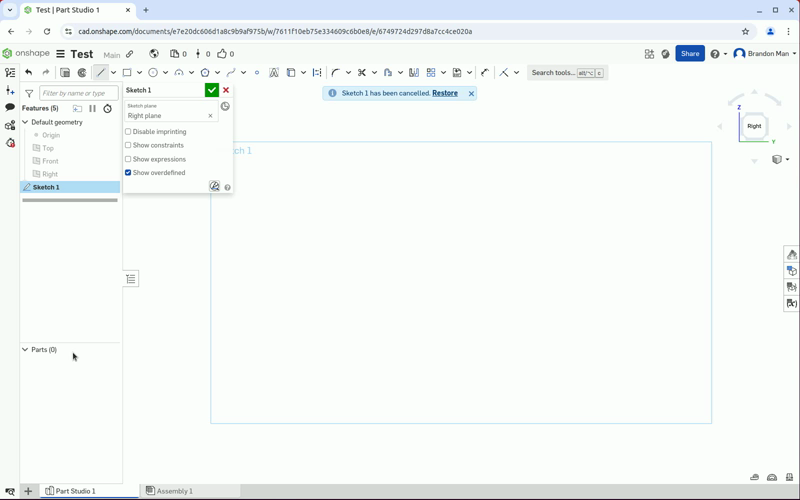
mouse_move(458, 282)
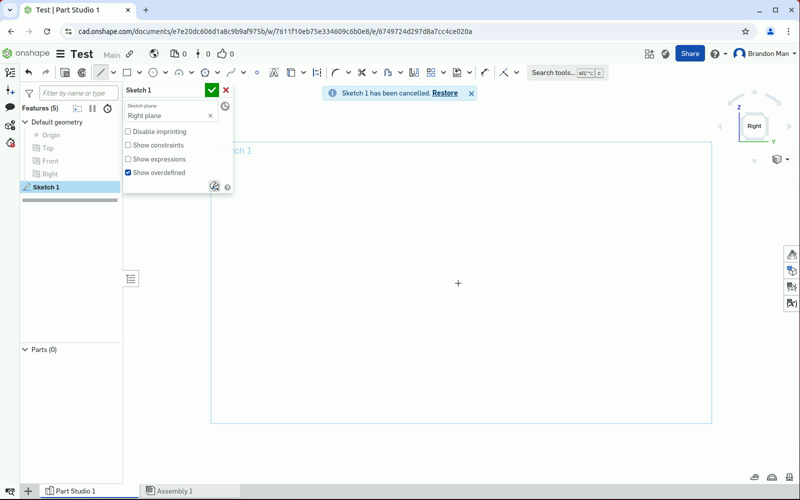
click(458, 282)
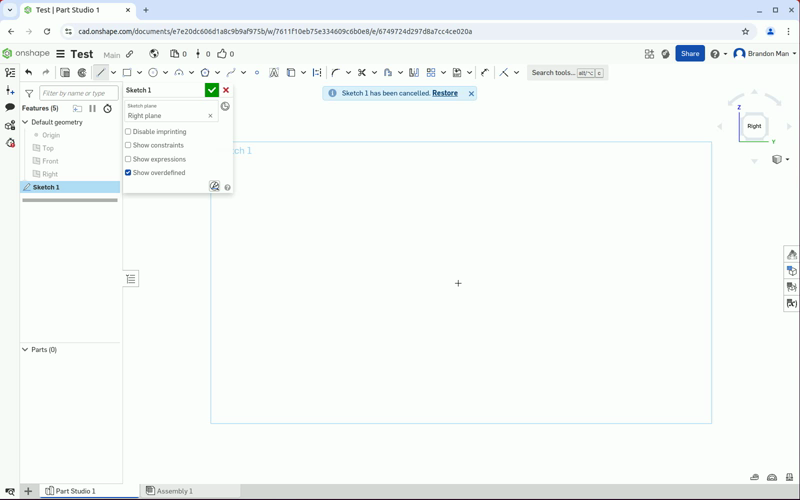
key_up(shift)
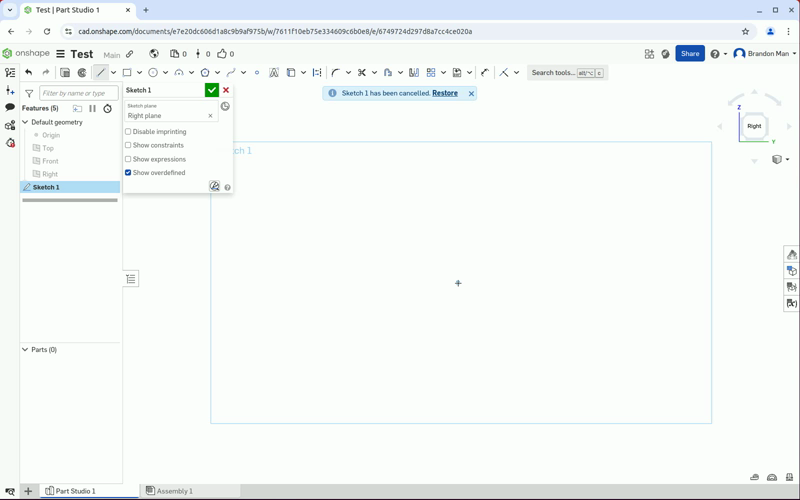
key_down(shift)
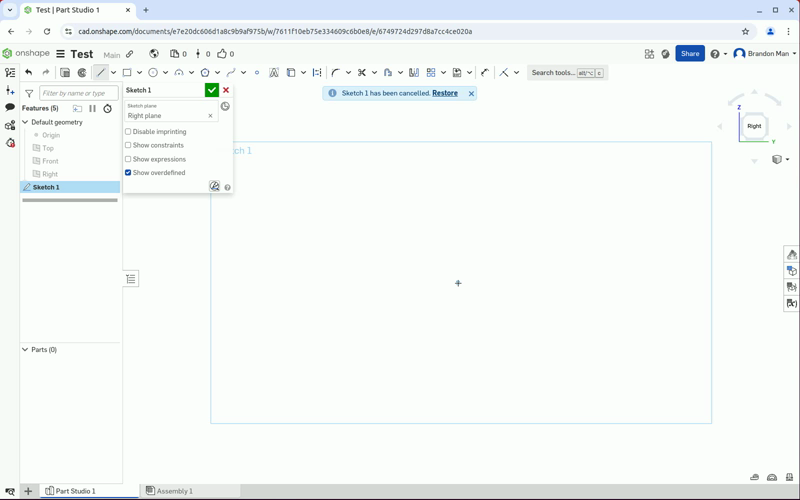
mouse_move(488, 282)
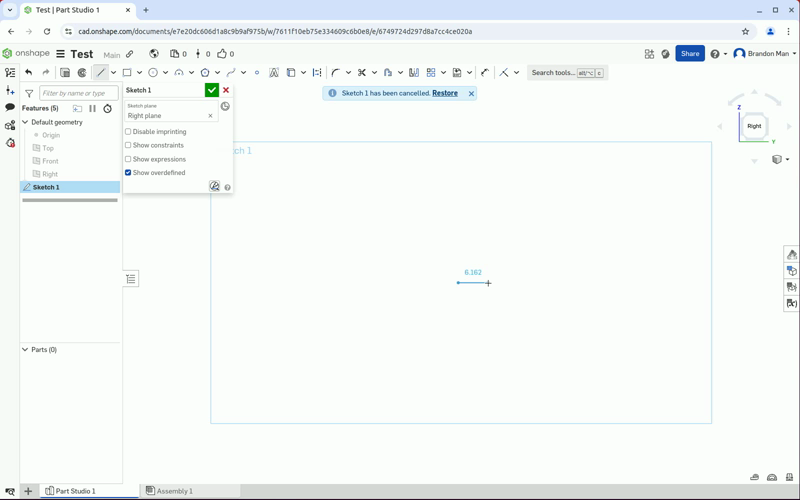
mouse_move(459, 282)
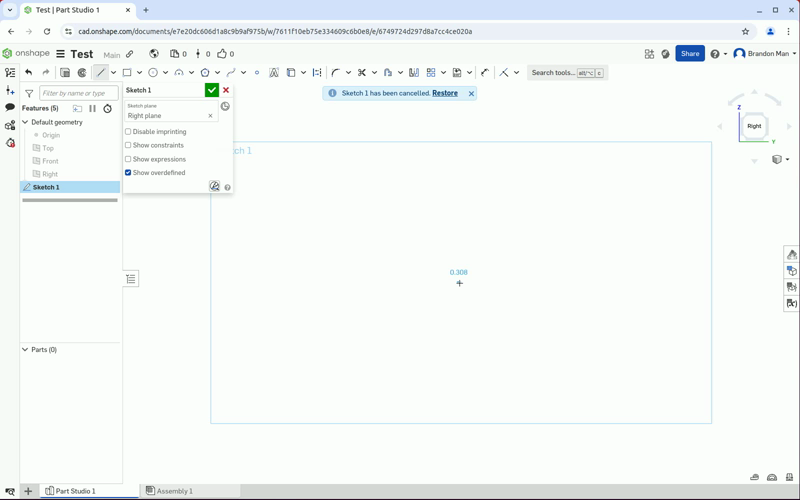
scroll(6)
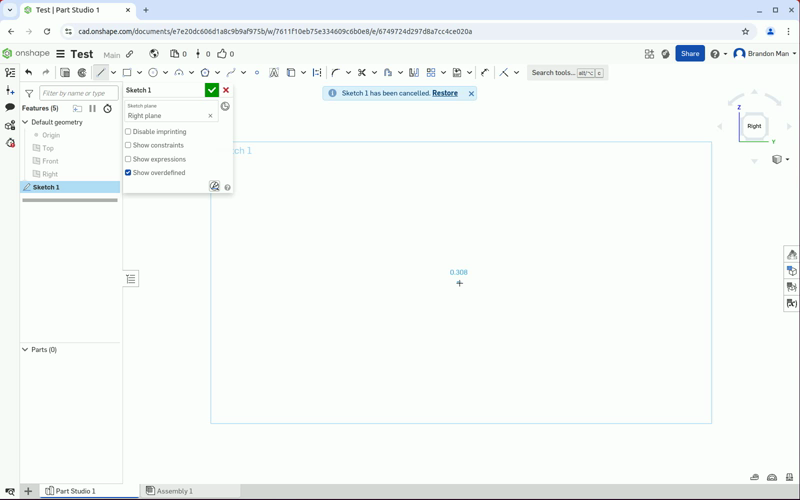
scroll(6)
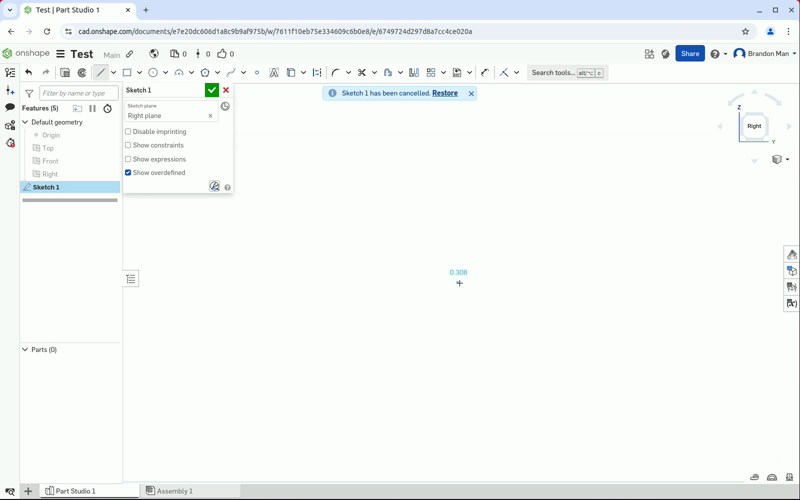
scroll(6)
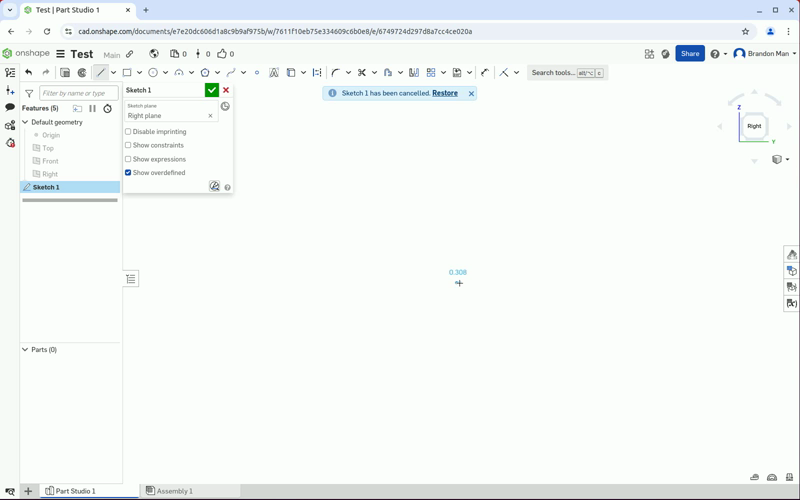
scroll(6)
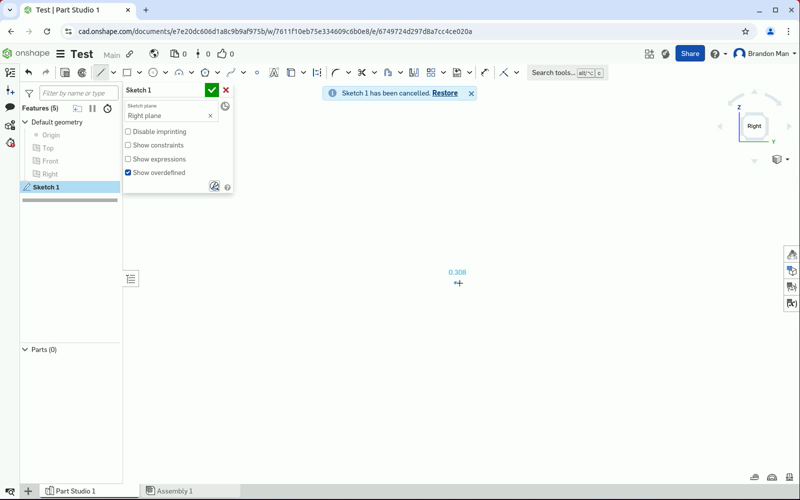
scroll(6)
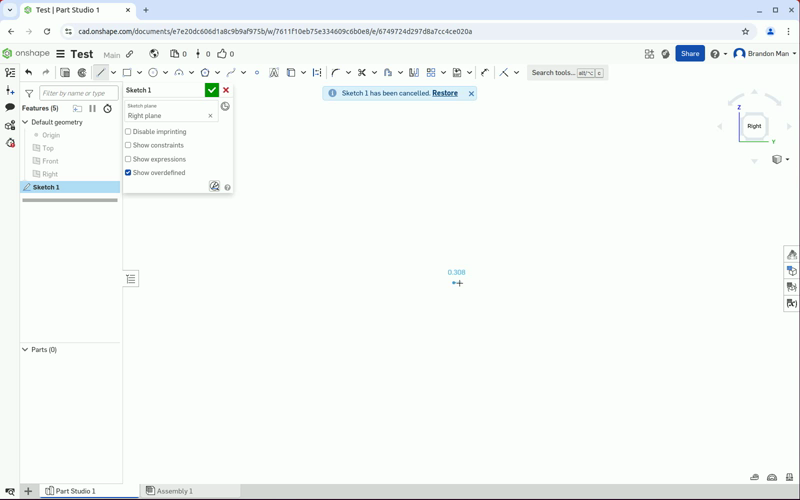
scroll(6)
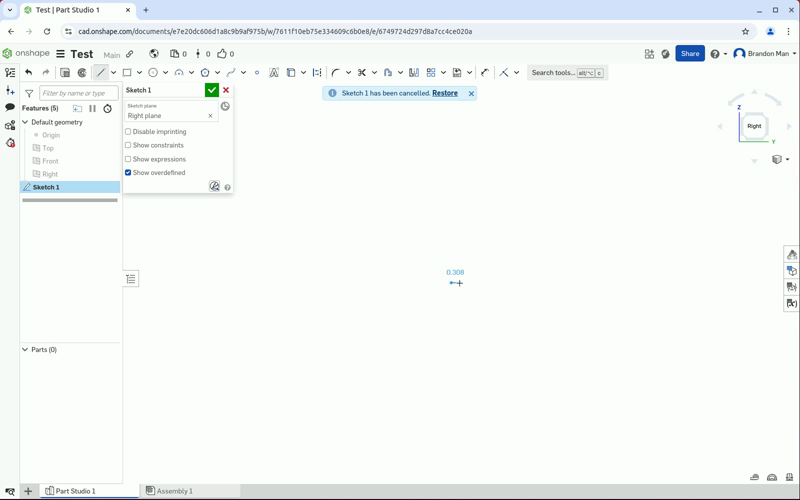
scroll(6)
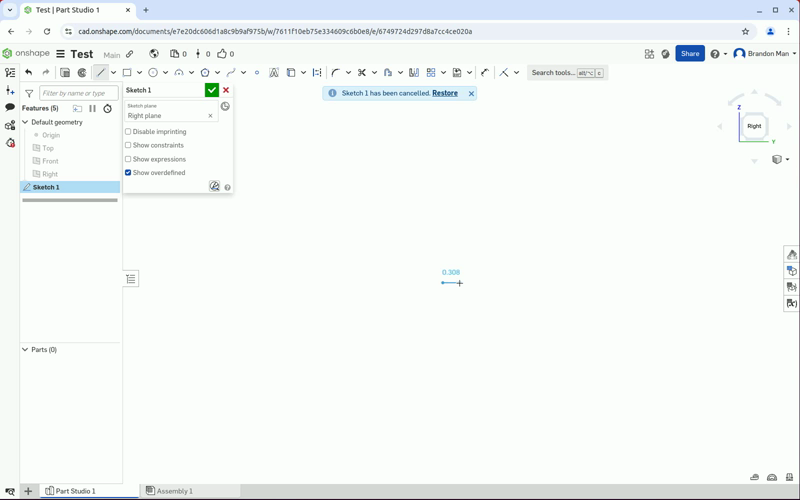
click(459, 282)
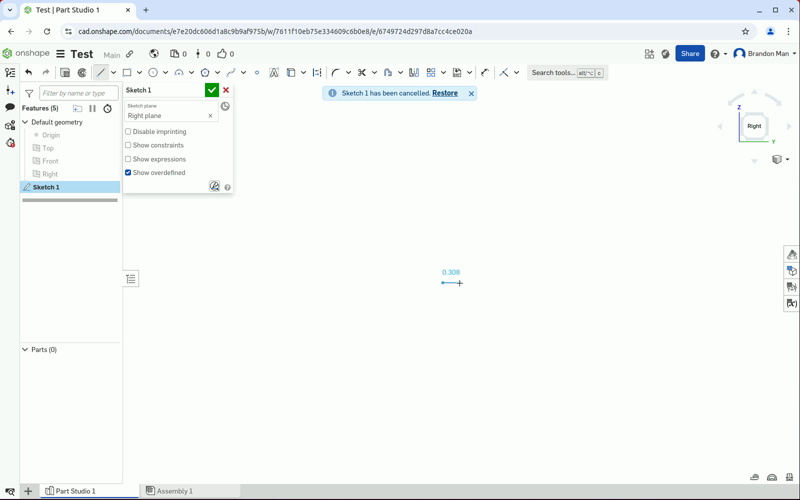
scroll(-6)
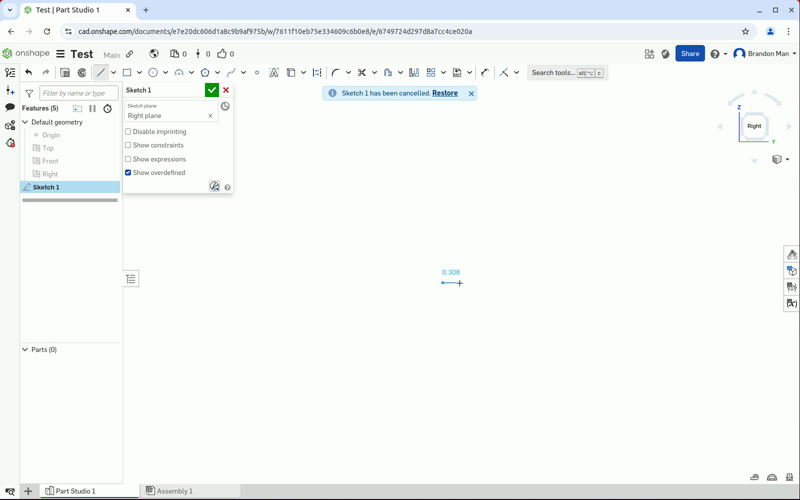
scroll(-6)
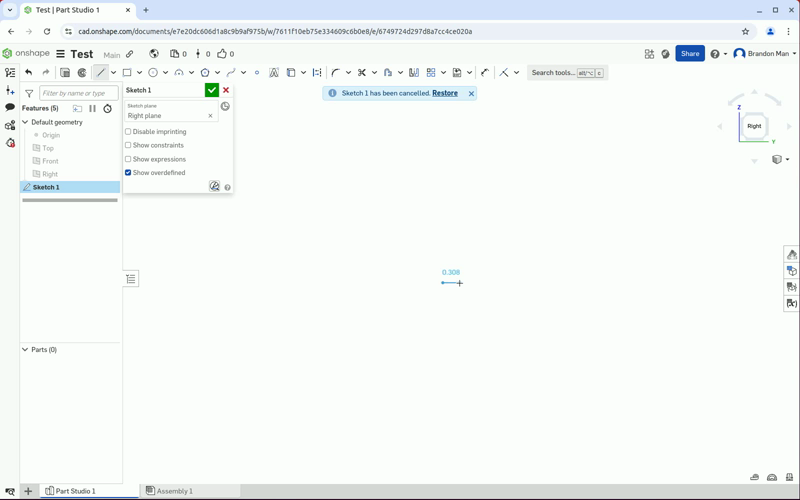
scroll(-6)
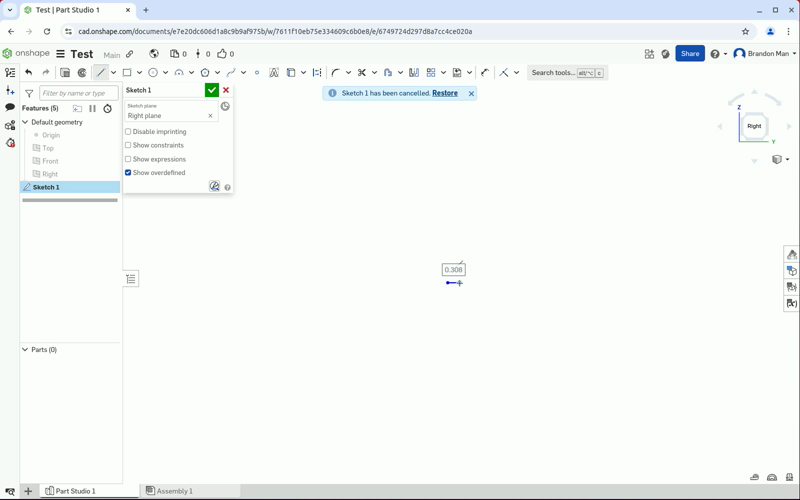
scroll(-6)
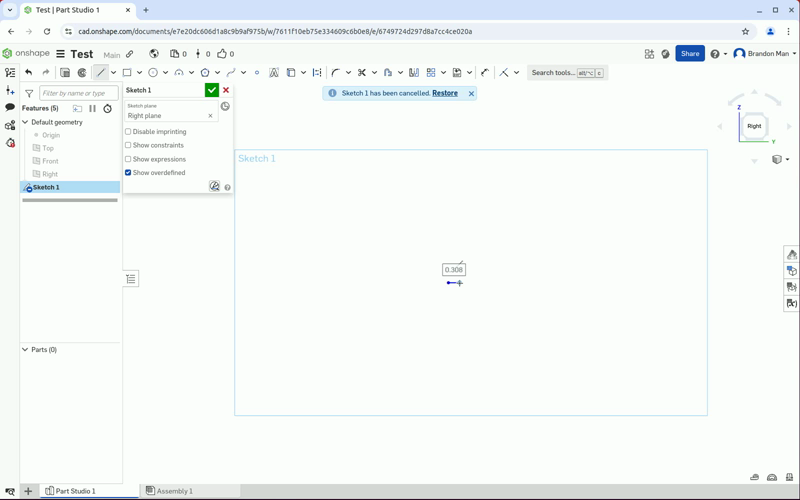
scroll(-6)
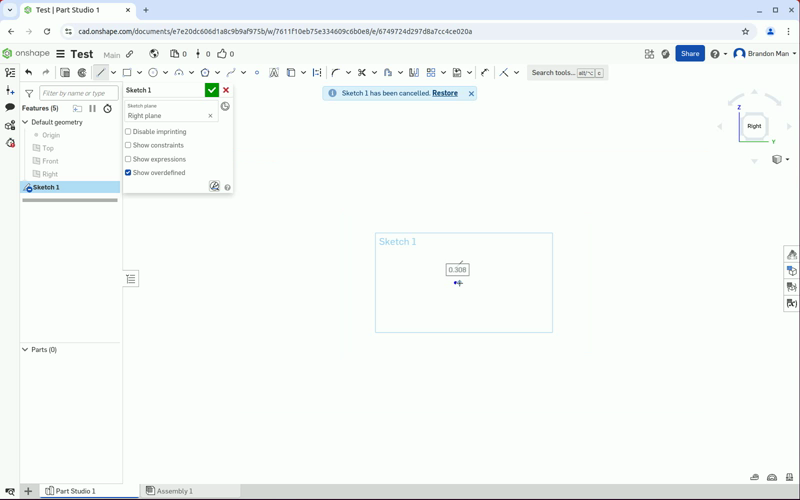
scroll(-6)
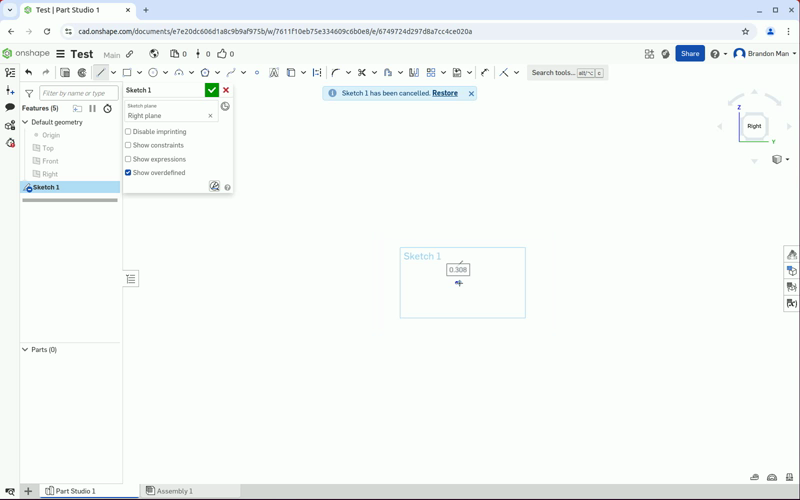
scroll(-6)
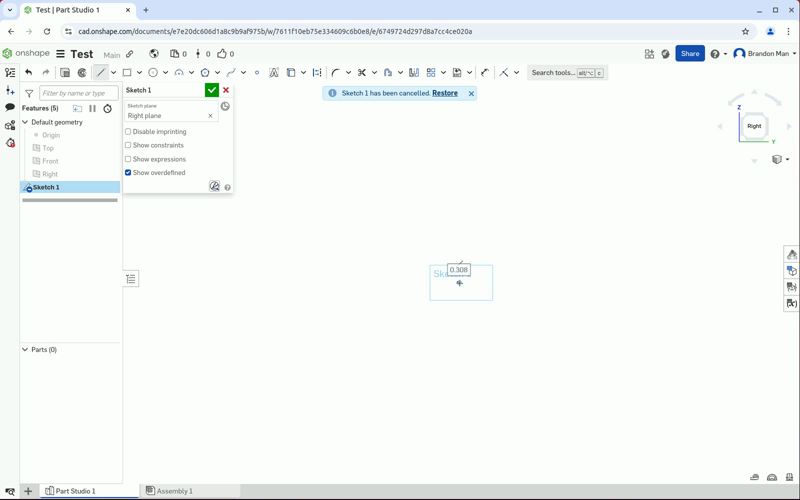
key_up(shift)
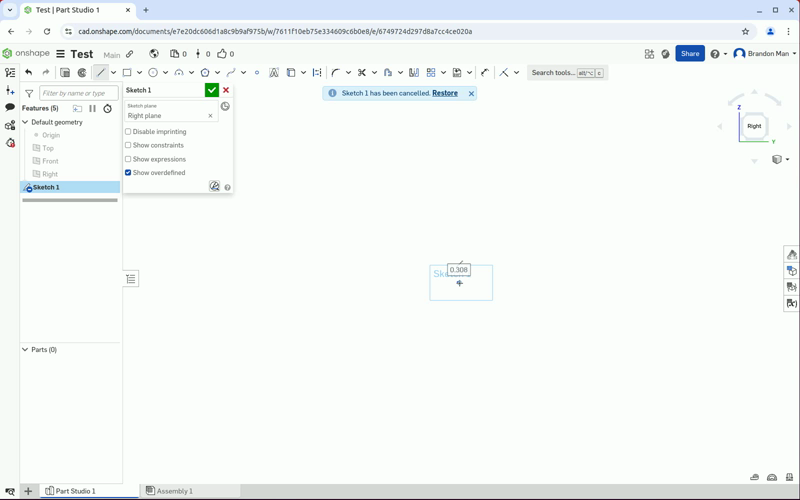
key_down(shift)
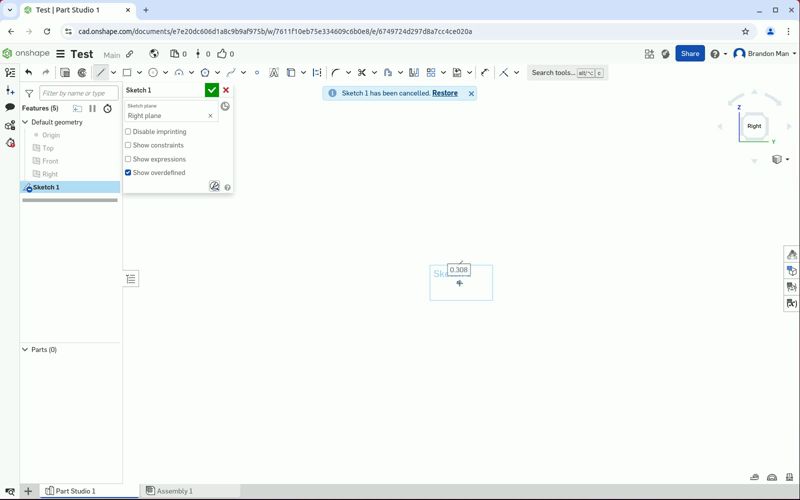
mouse_move(459, 195)
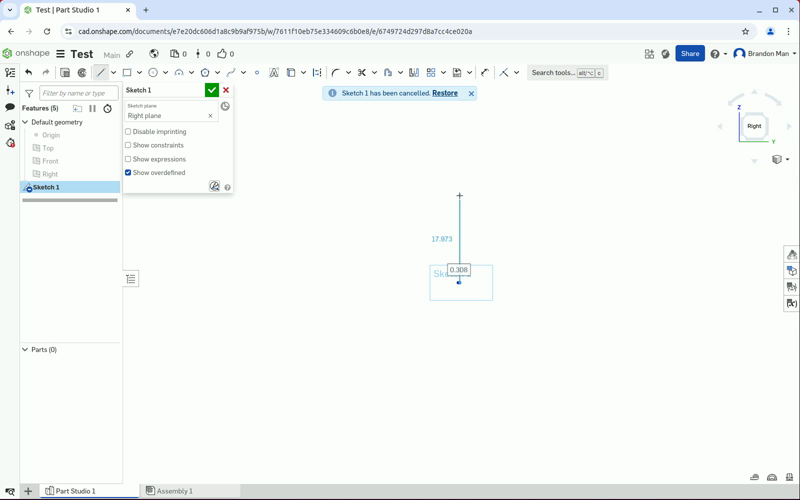
click(459, 195)
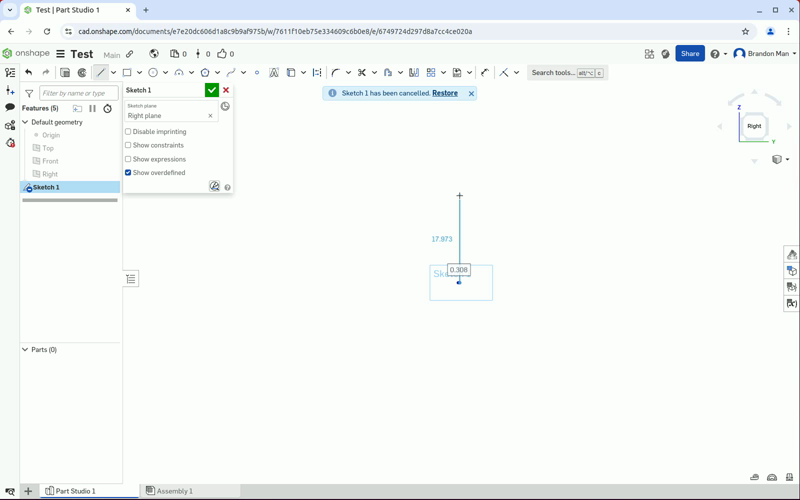
key_up(shift)
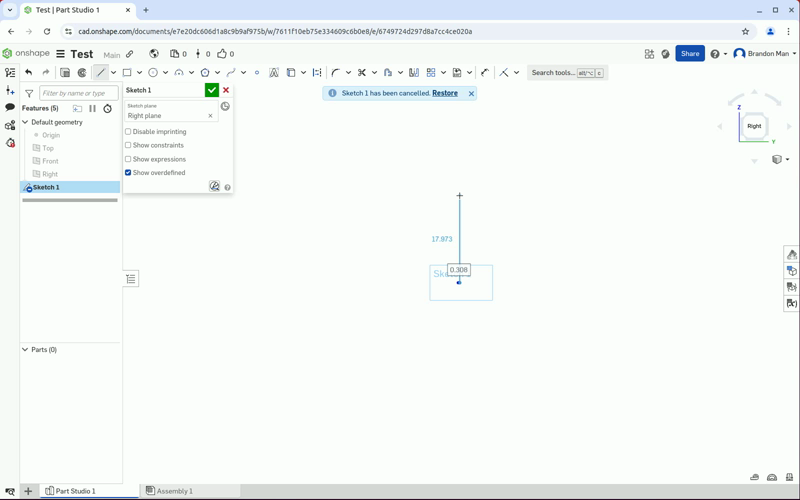
key_down(shift)
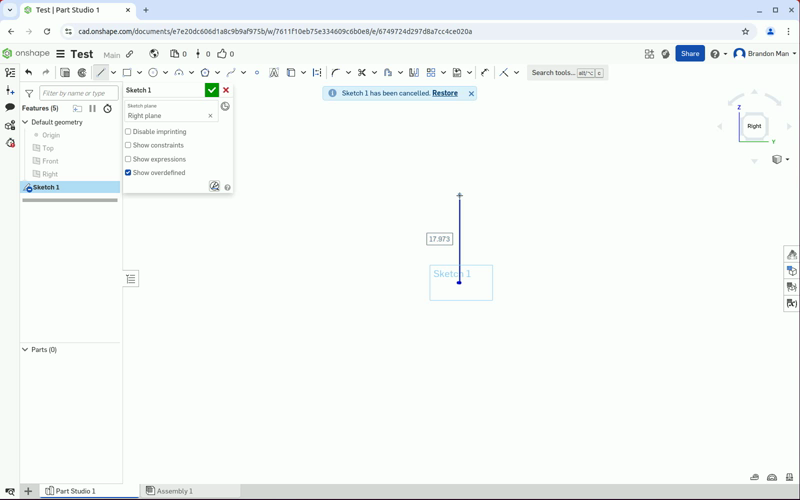
mouse_move(489, 195)
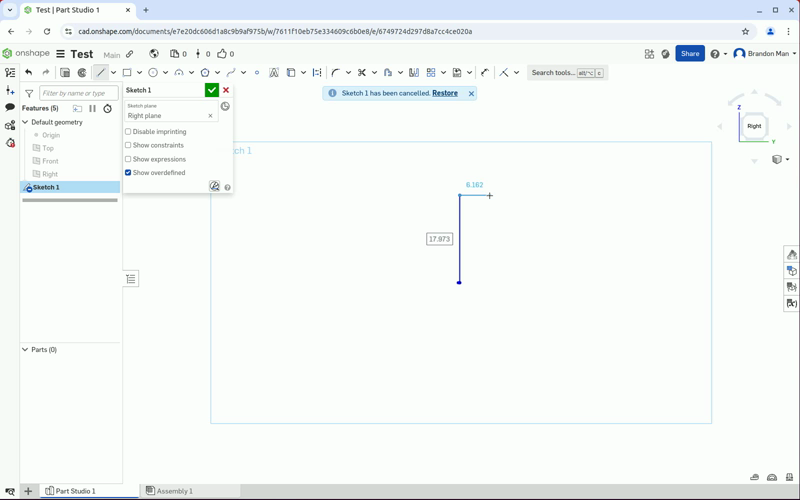
mouse_move(459, 191)
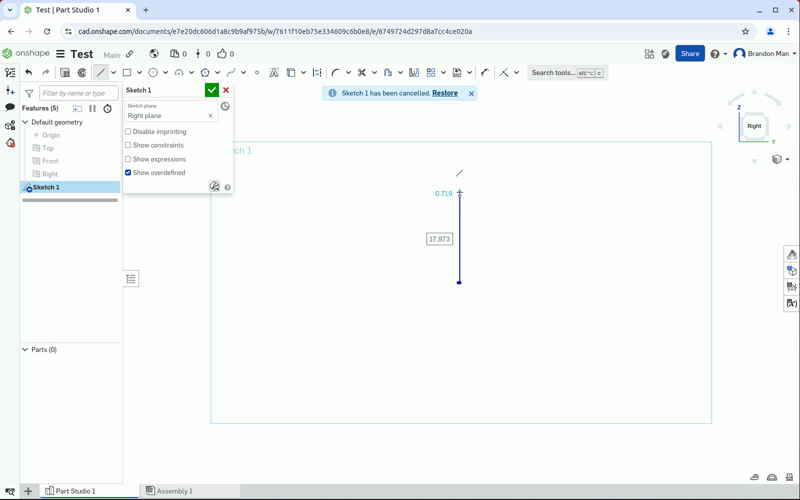
scroll(6)
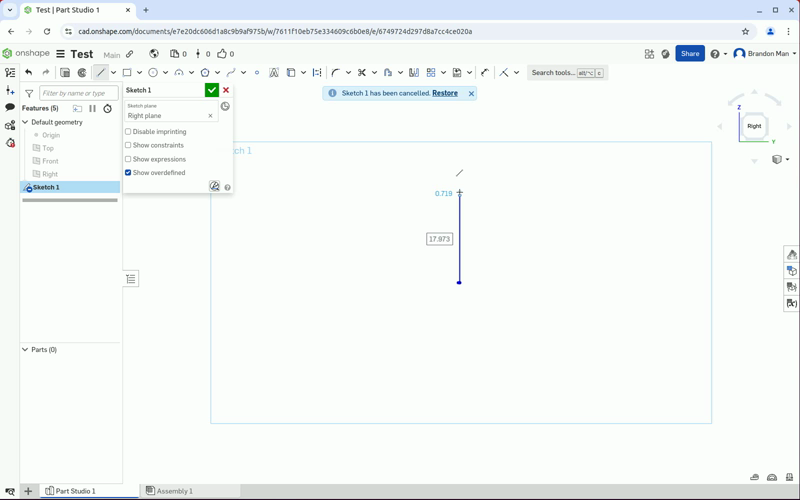
scroll(6)
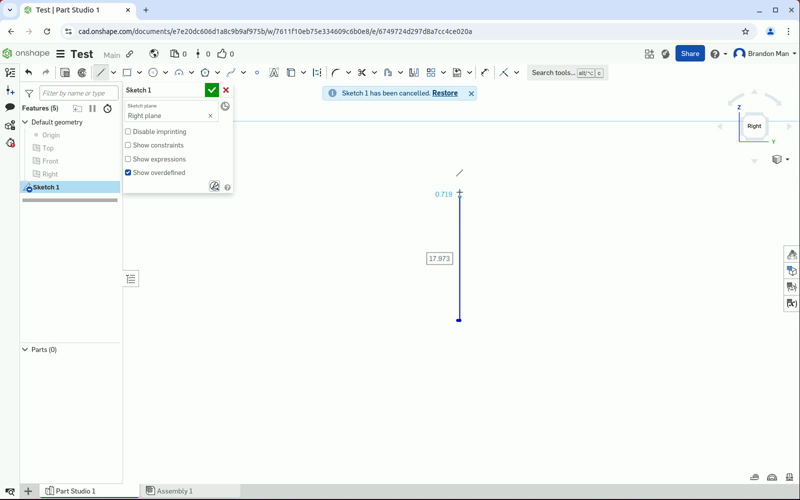
scroll(6)
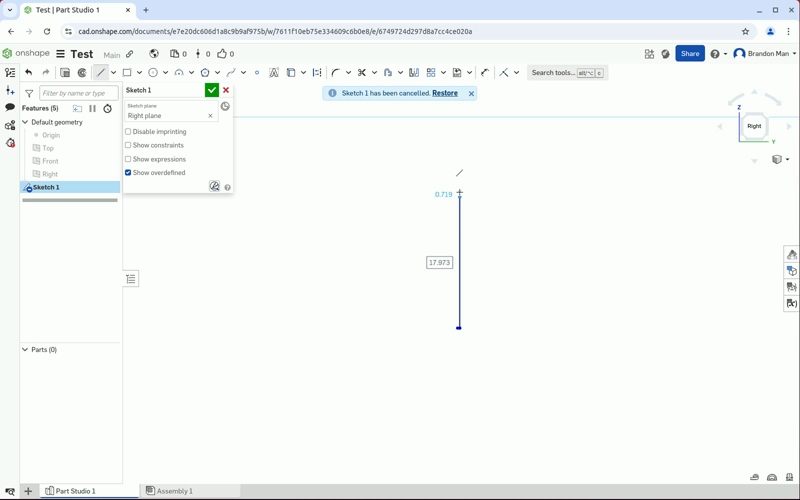
scroll(6)
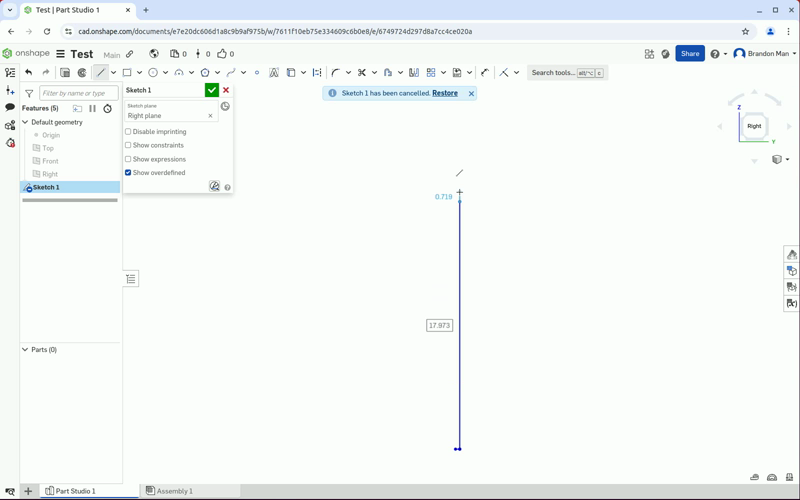
scroll(6)
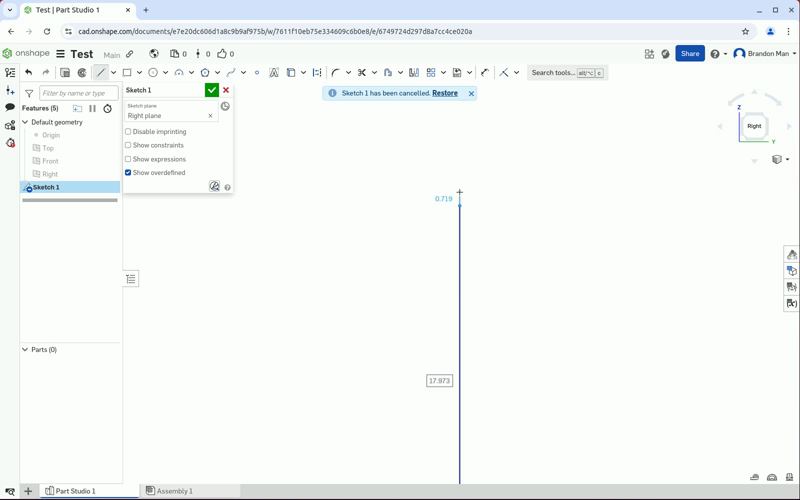
scroll(6)
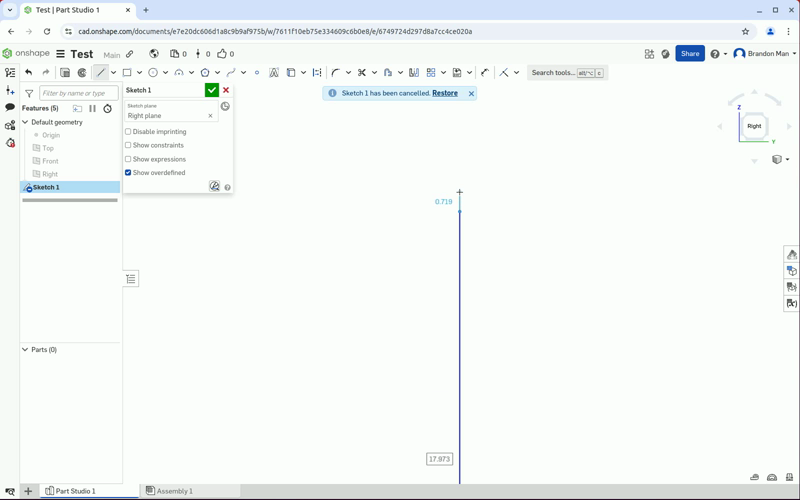
scroll(6)
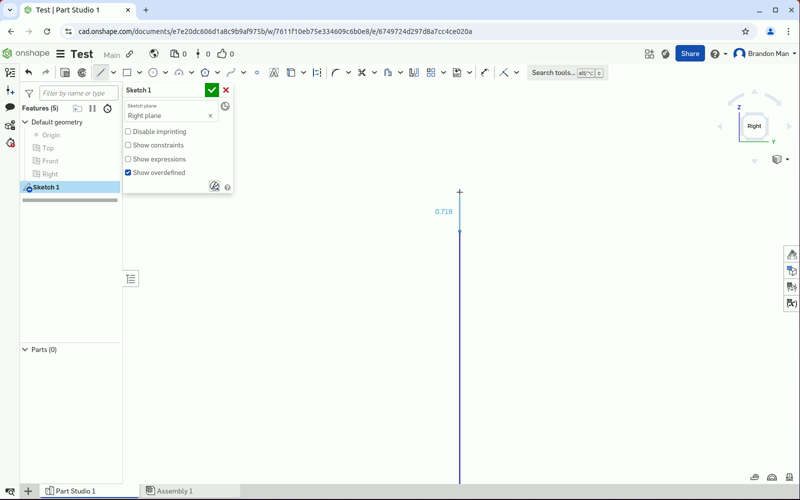
click(459, 191)
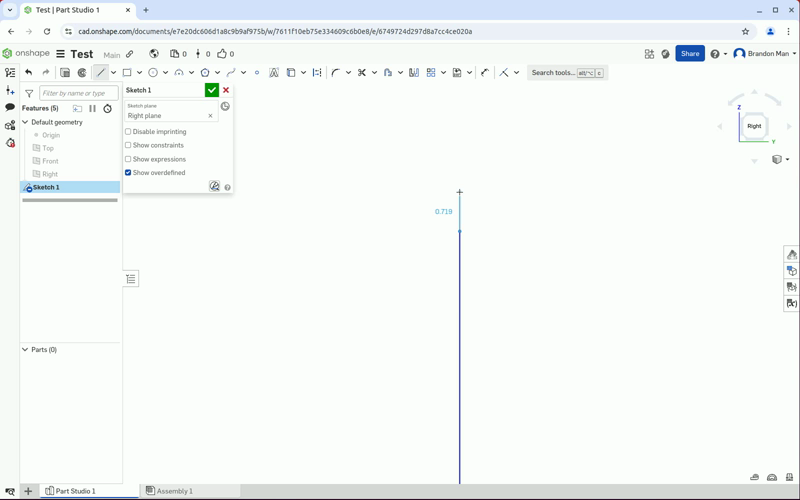
scroll(-6)
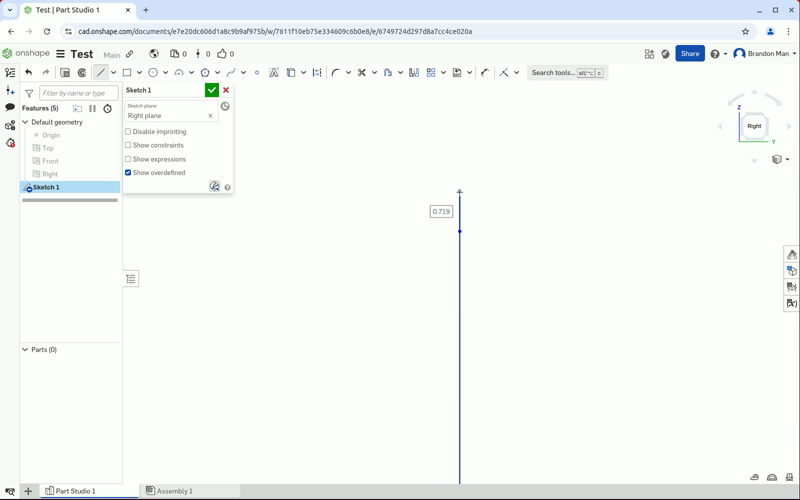
scroll(-6)
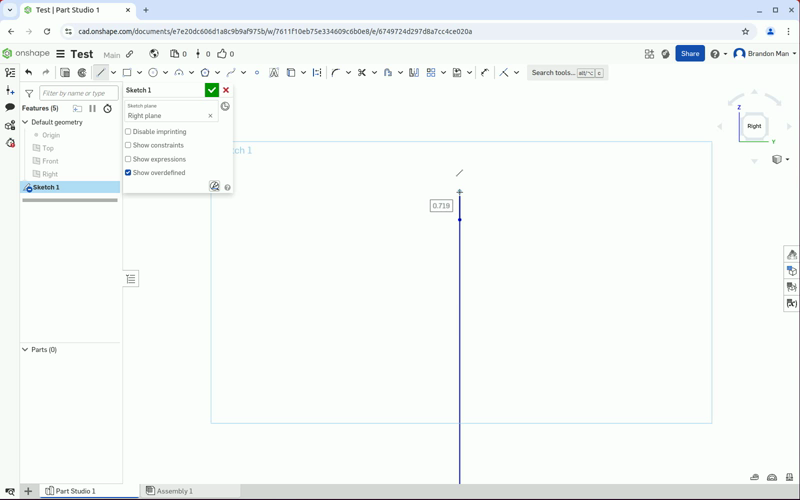
scroll(-6)
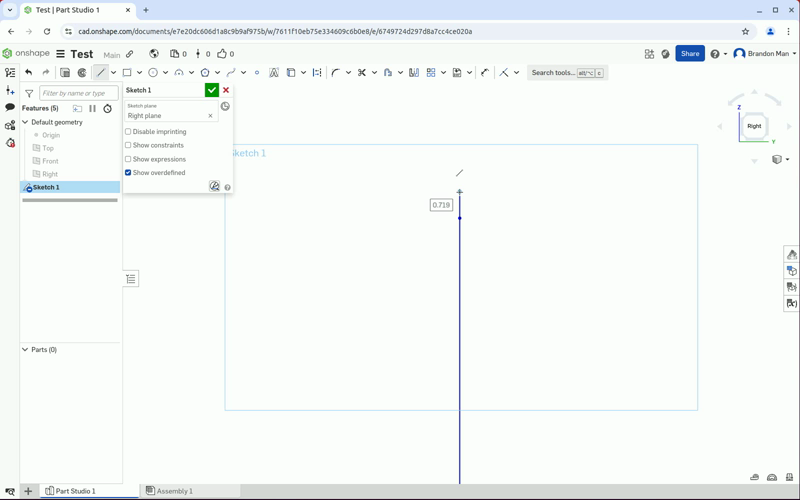
scroll(-6)
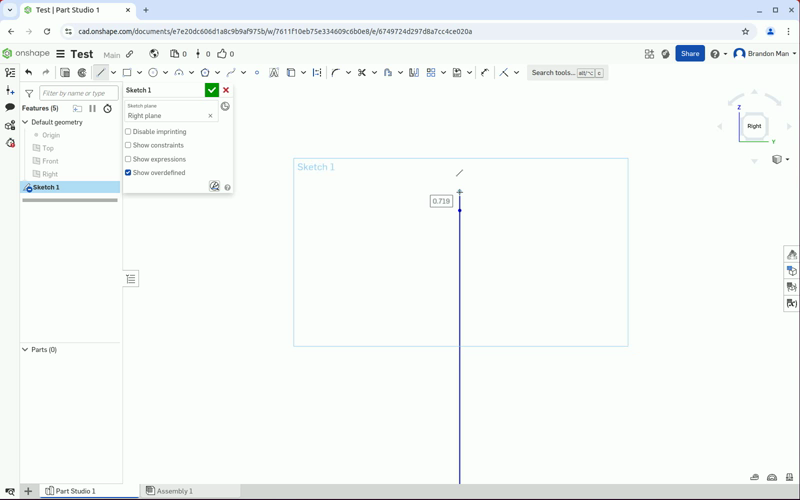
scroll(-6)
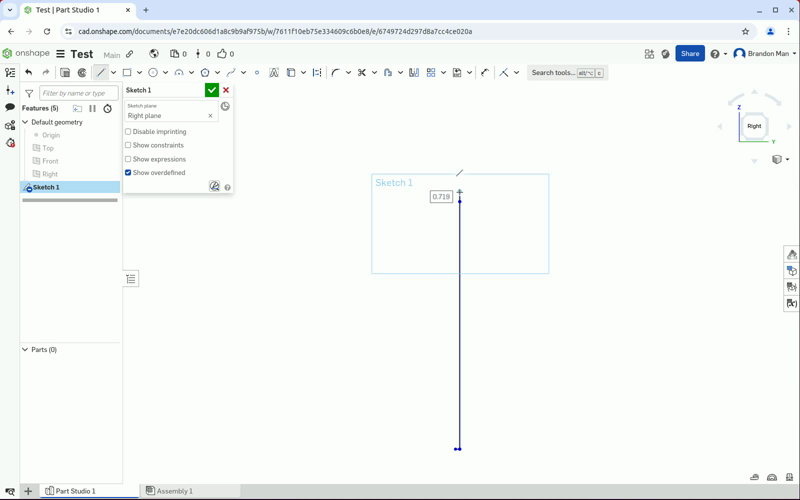
scroll(-6)
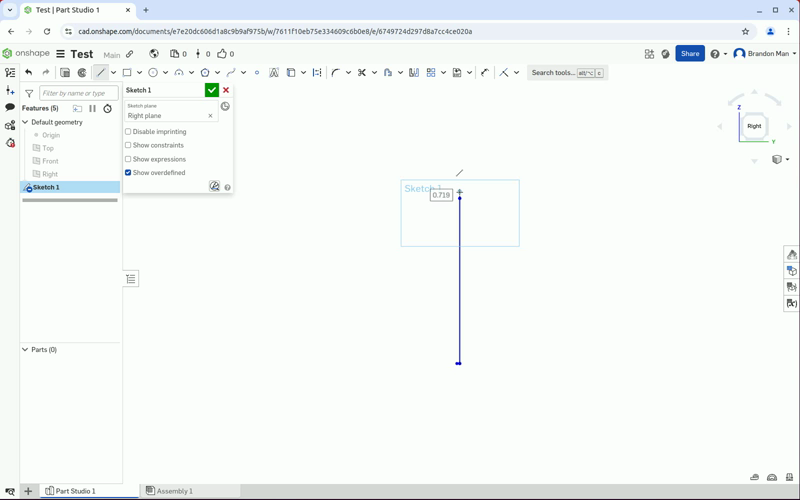
scroll(-6)
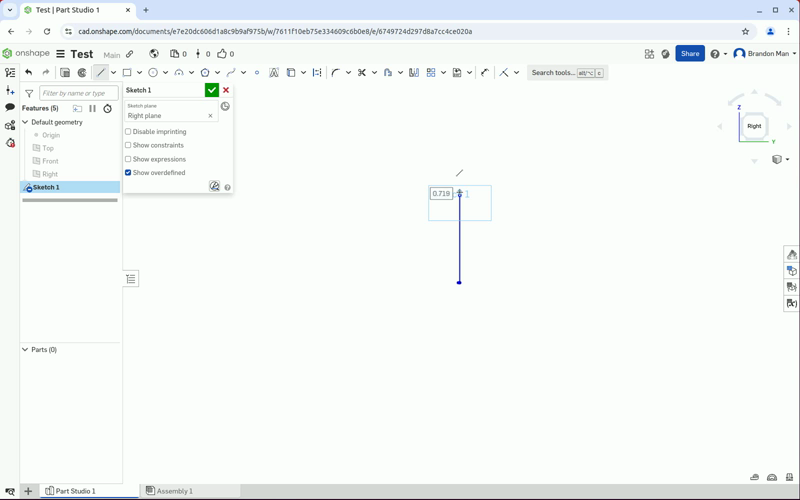
key_up(shift)
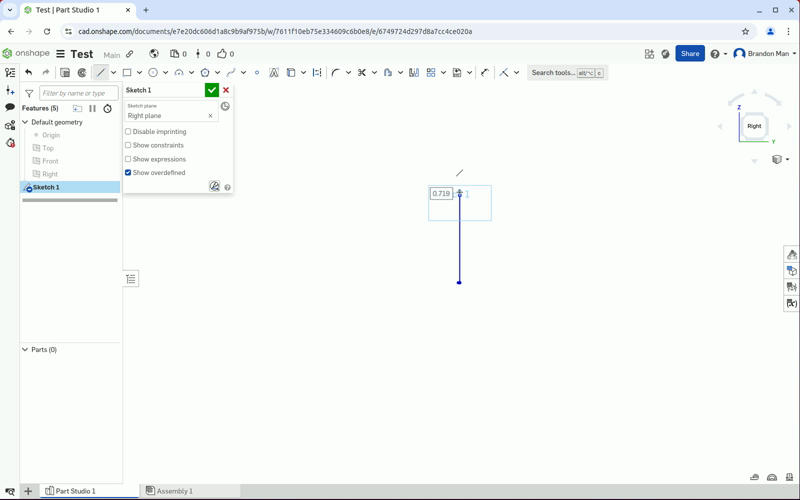
key_down(shift)
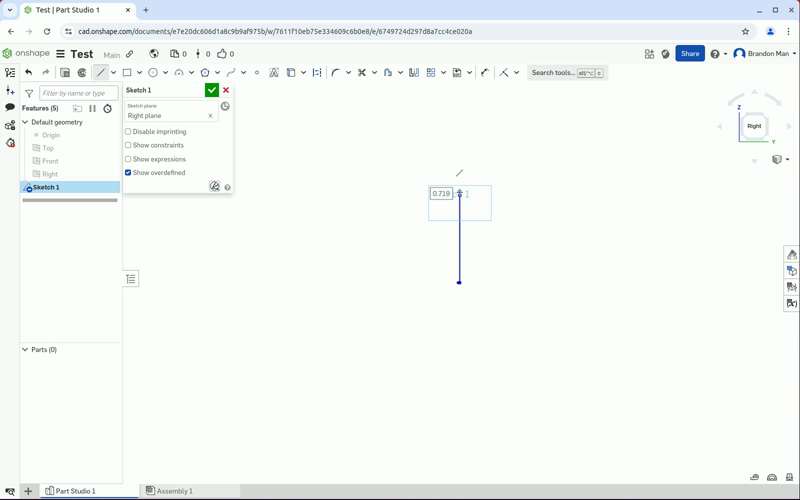
mouse_move(489, 191)
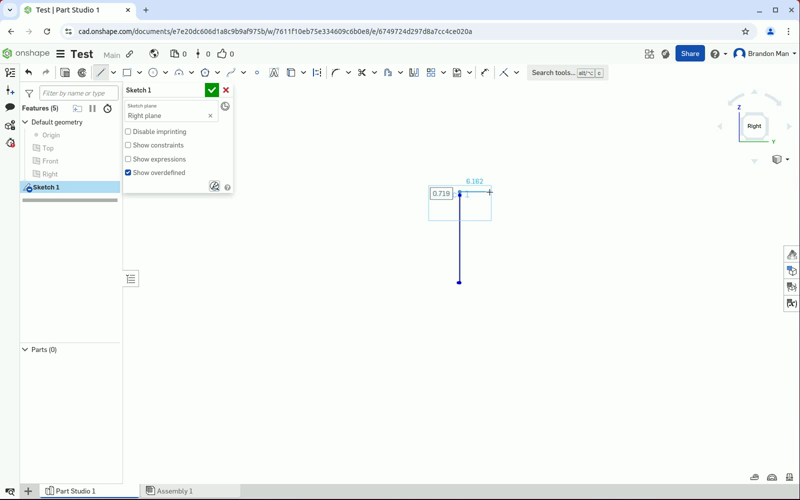
mouse_move(459, 178)
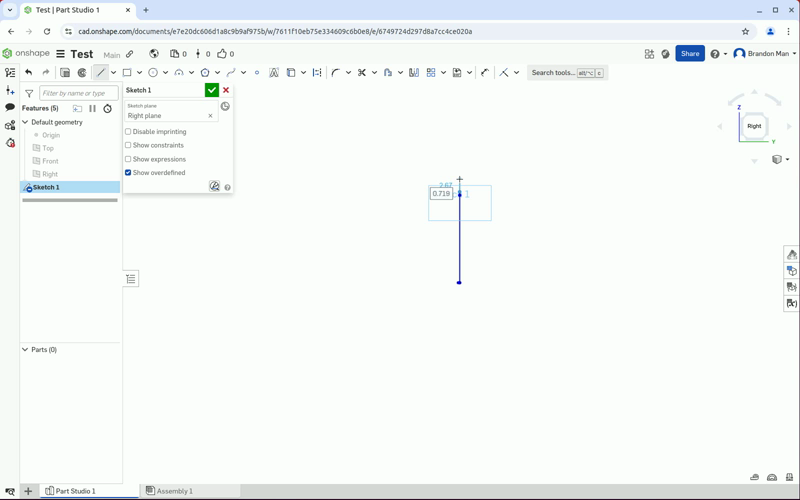
click(459, 178)
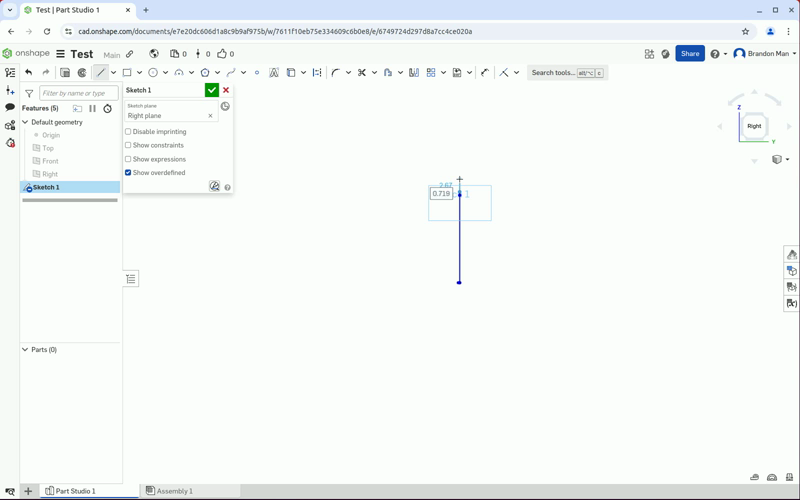
key_up(shift)
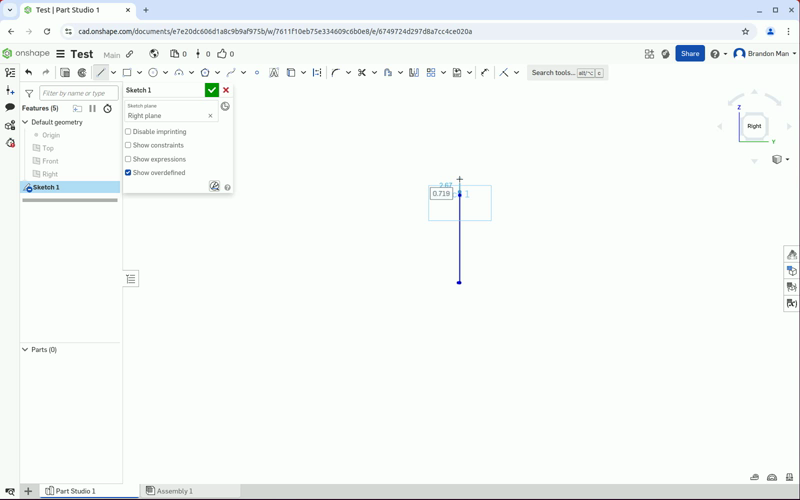
key_down(shift)
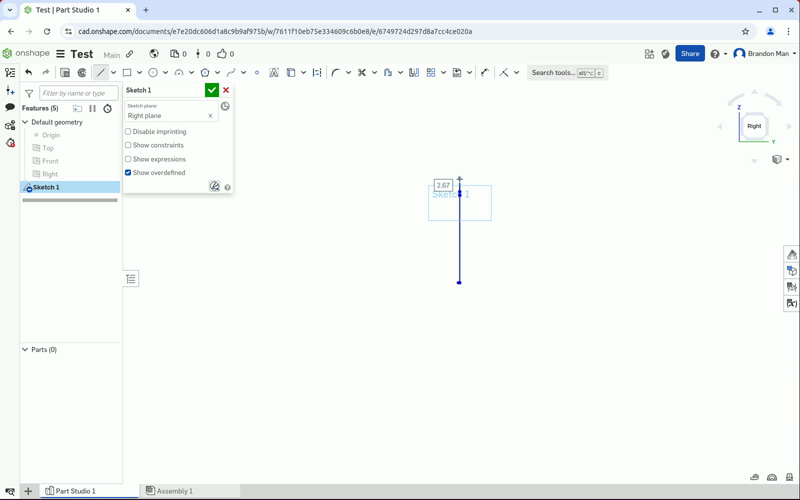
mouse_move(489, 178)
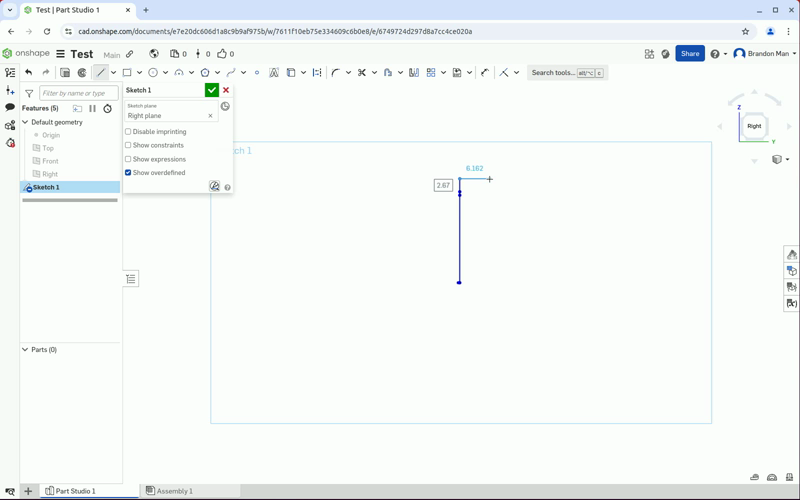
mouse_move(458, 178)
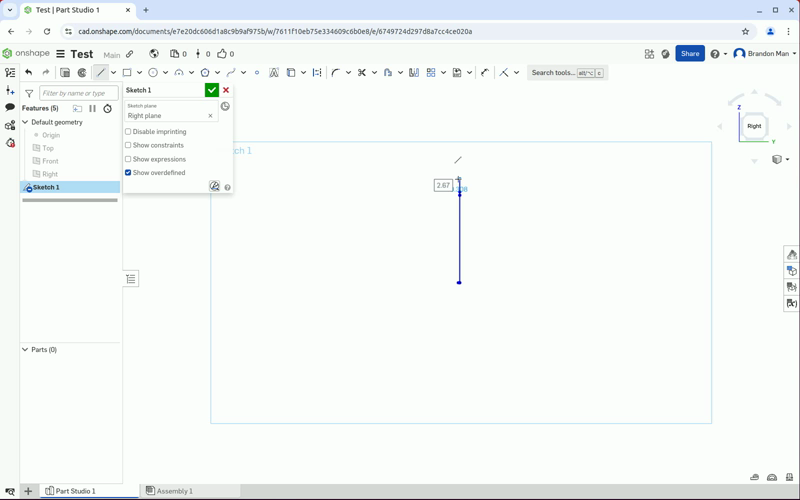
scroll(6)
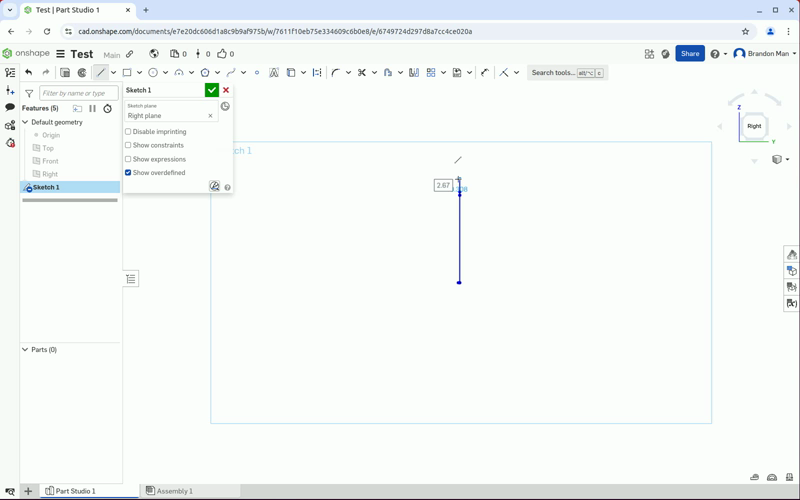
scroll(6)
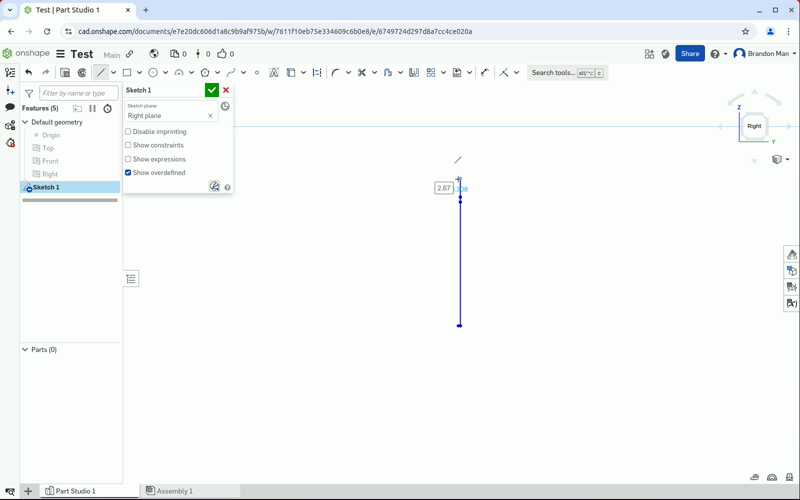
scroll(6)
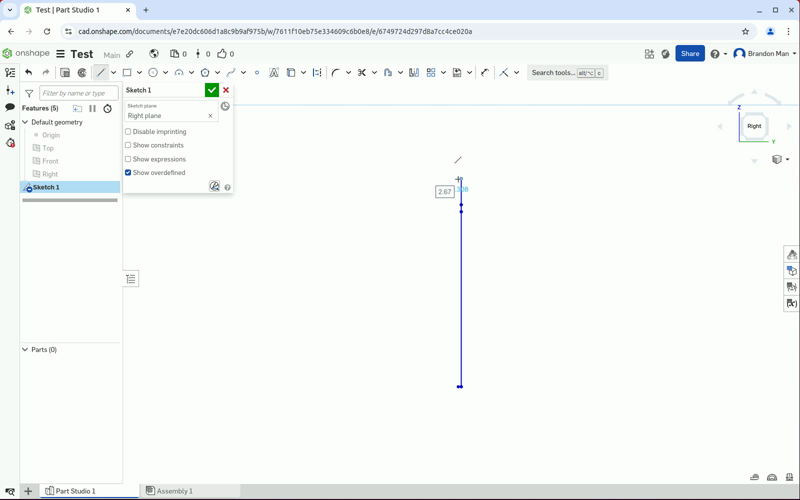
scroll(6)
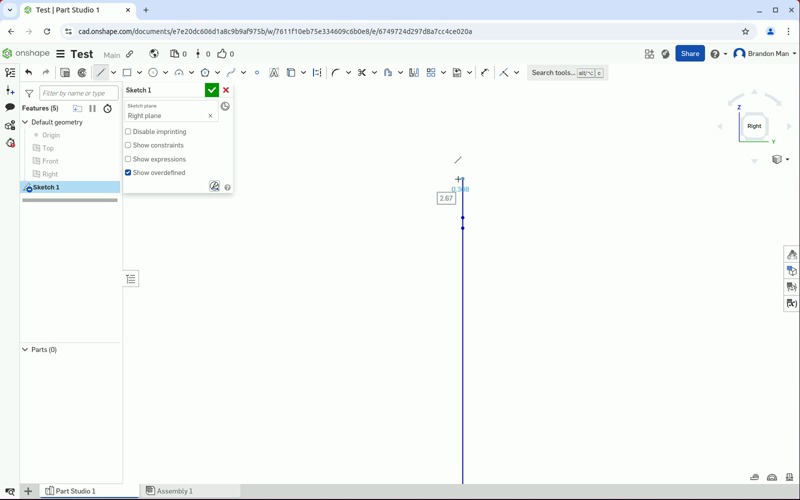
scroll(6)
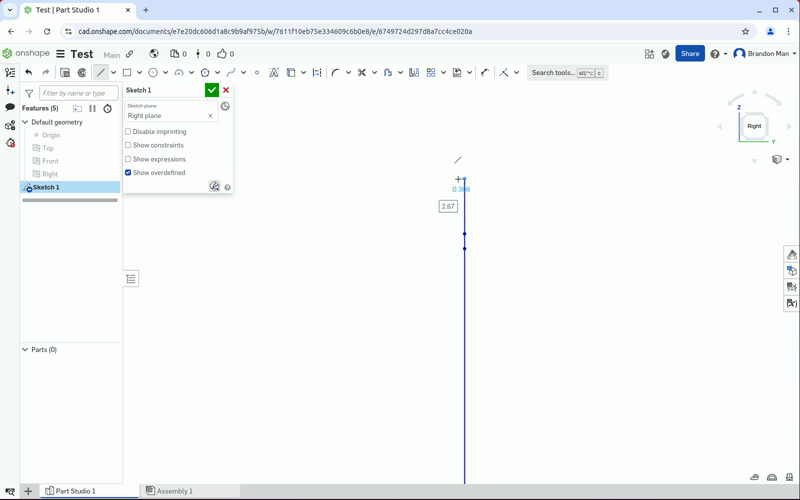
scroll(6)
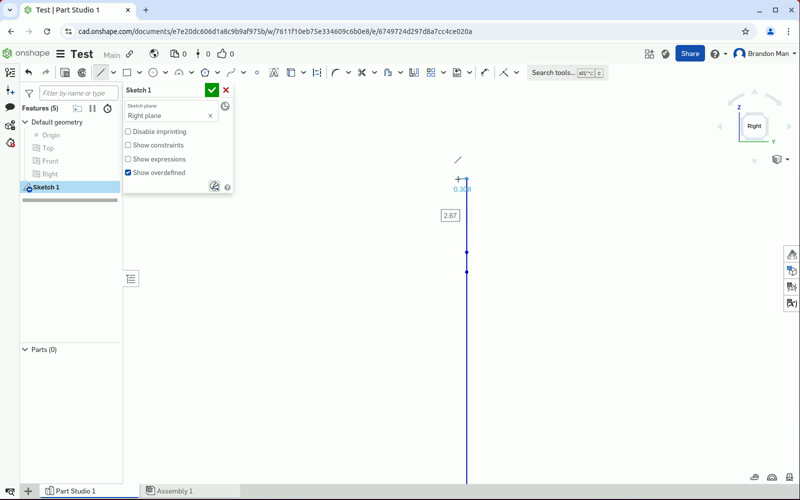
scroll(6)
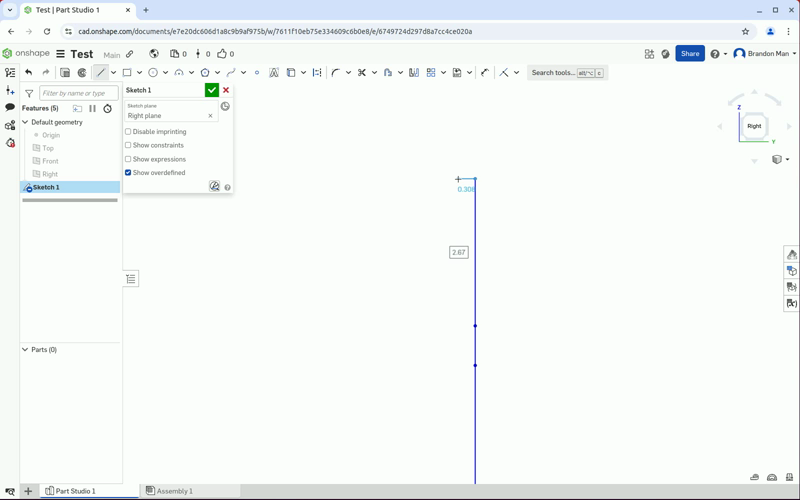
click(458, 178)
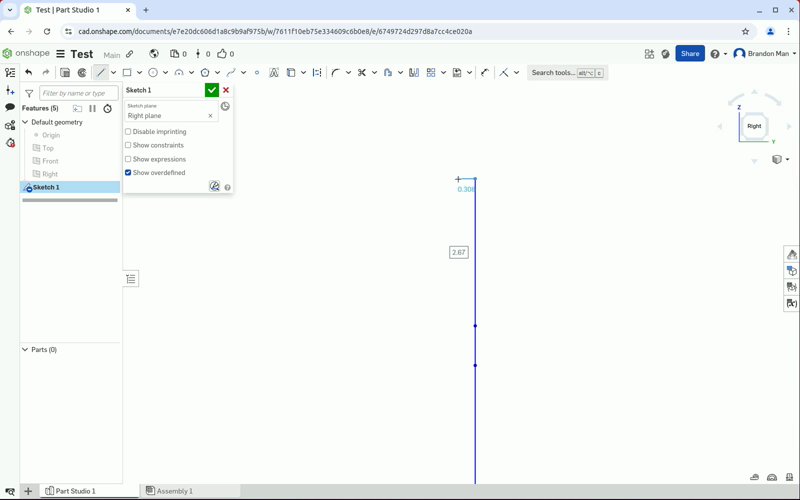
scroll(-6)
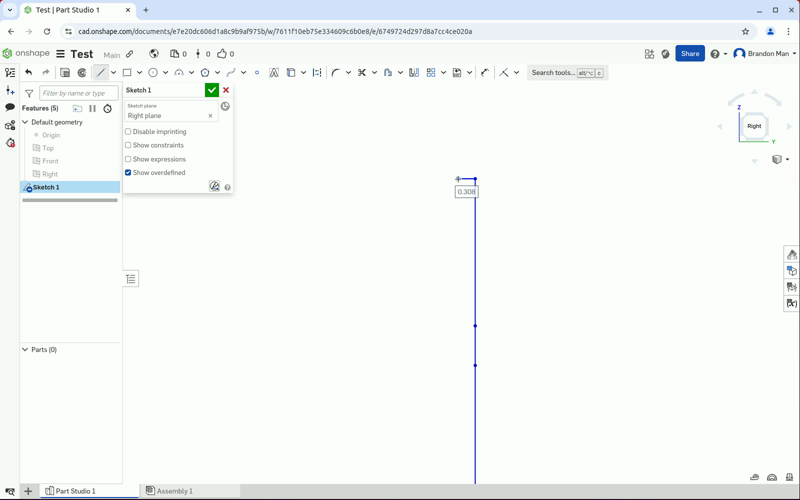
scroll(-6)
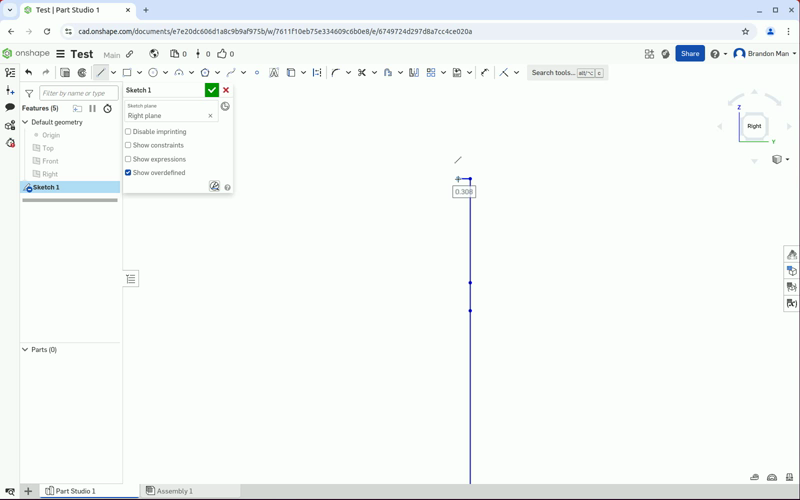
scroll(-6)
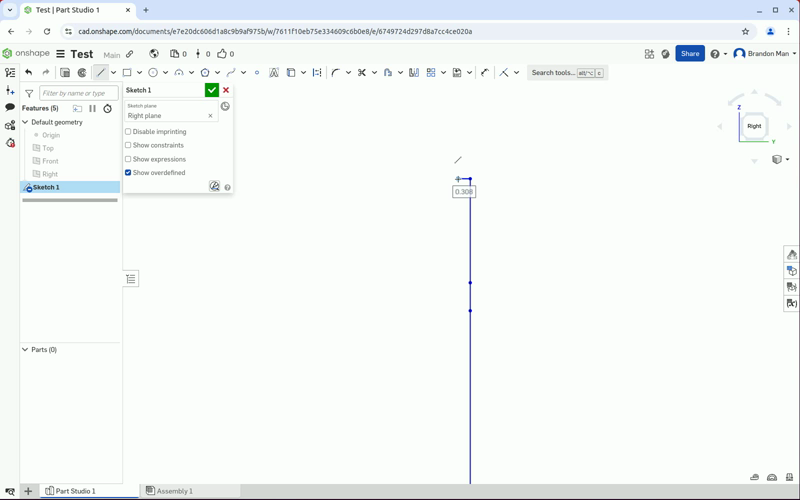
scroll(-6)
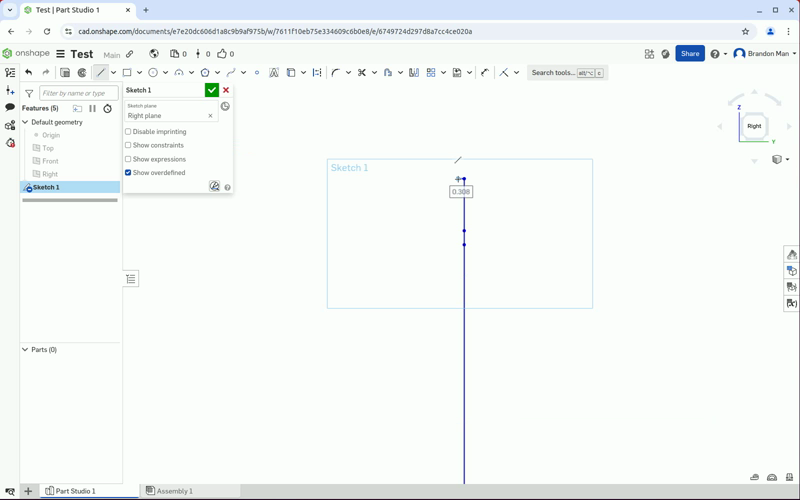
scroll(-6)
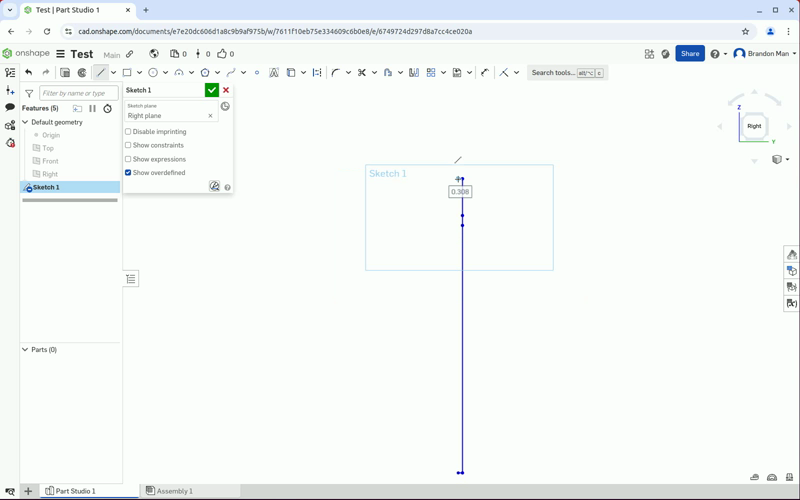
scroll(-6)
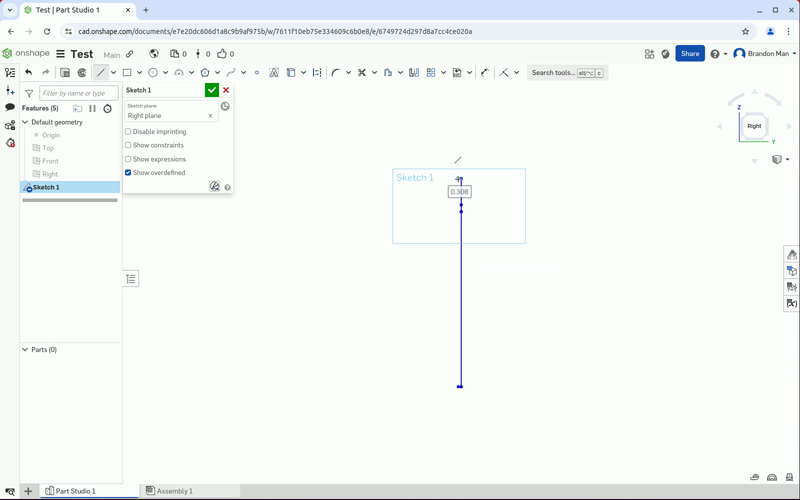
scroll(-6)
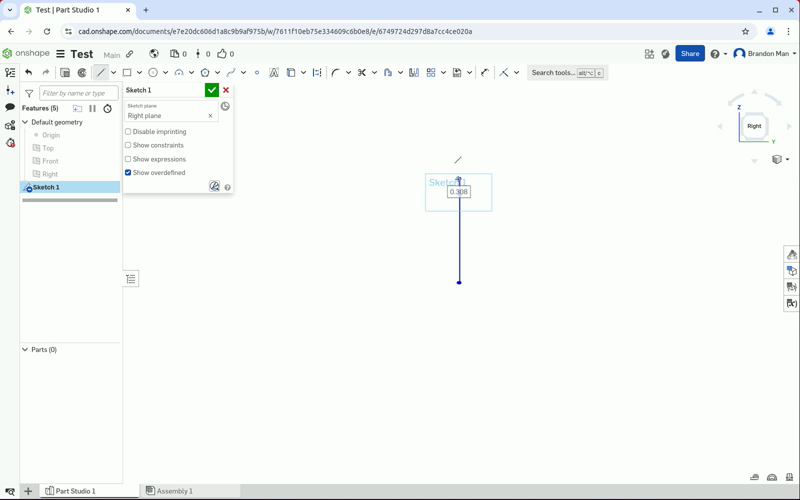
key_up(shift)
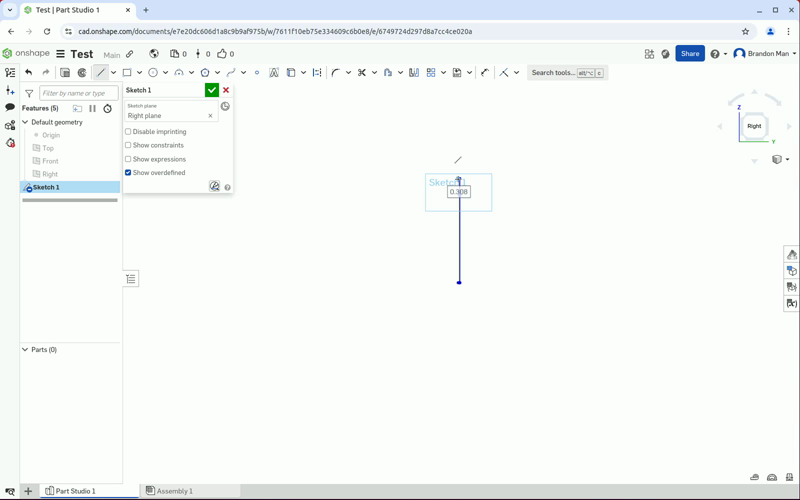
key_down(shift)
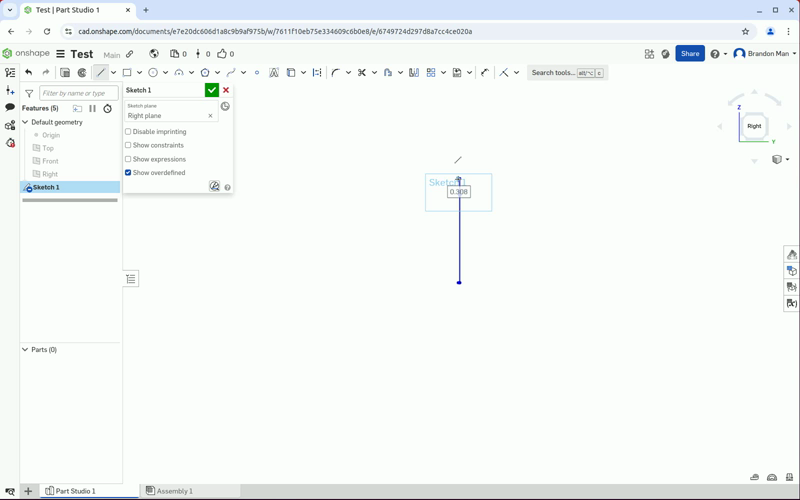
mouse_move(458, 282)
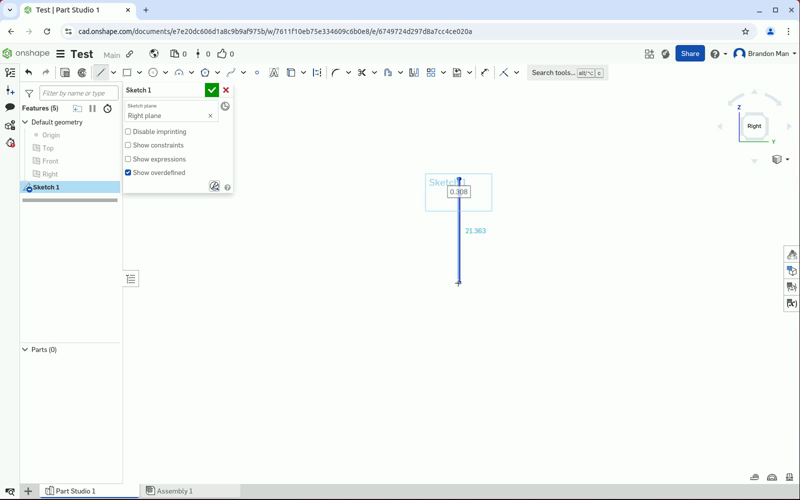
scroll(6)
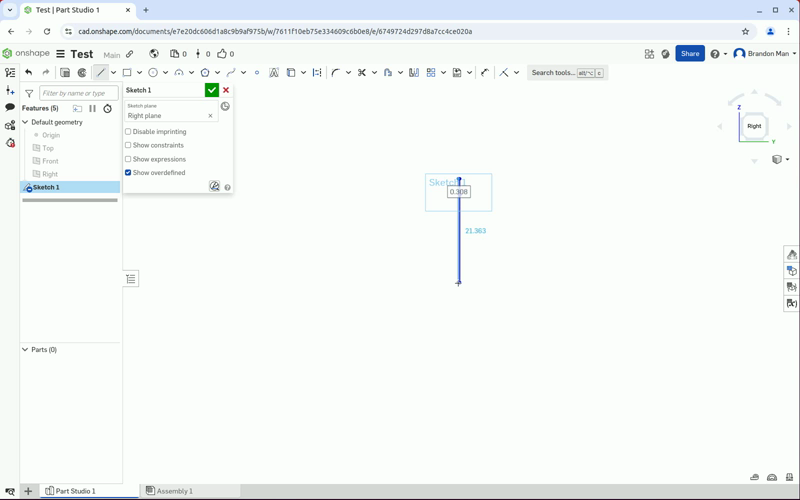
scroll(6)
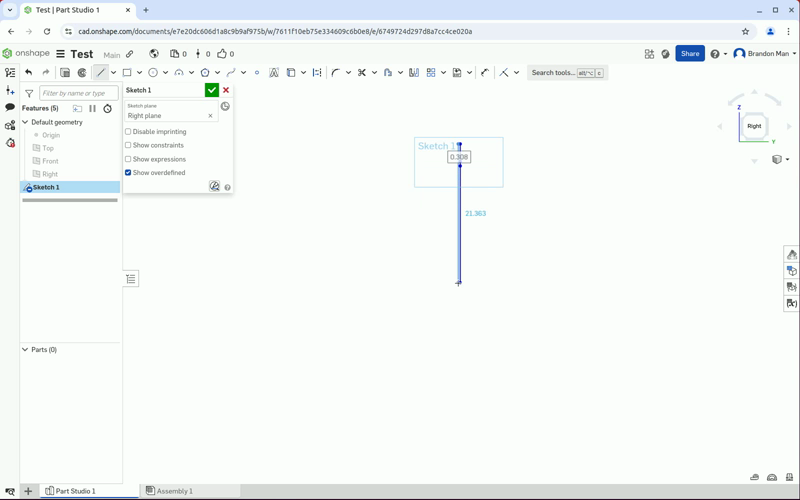
scroll(6)
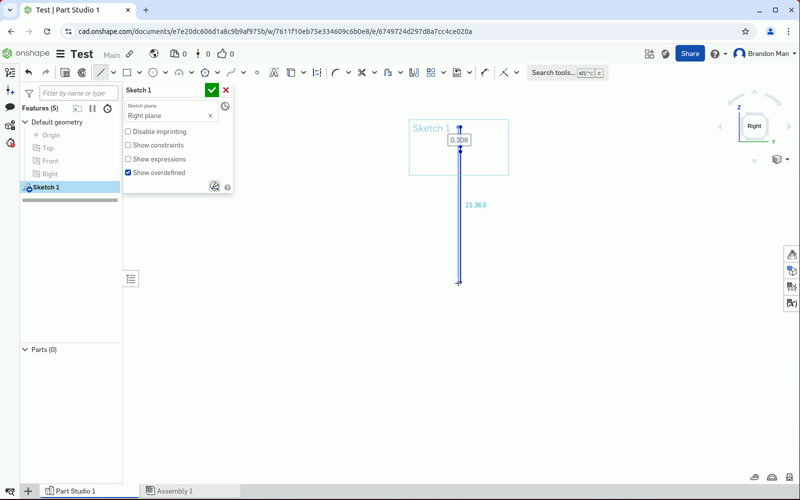
scroll(6)
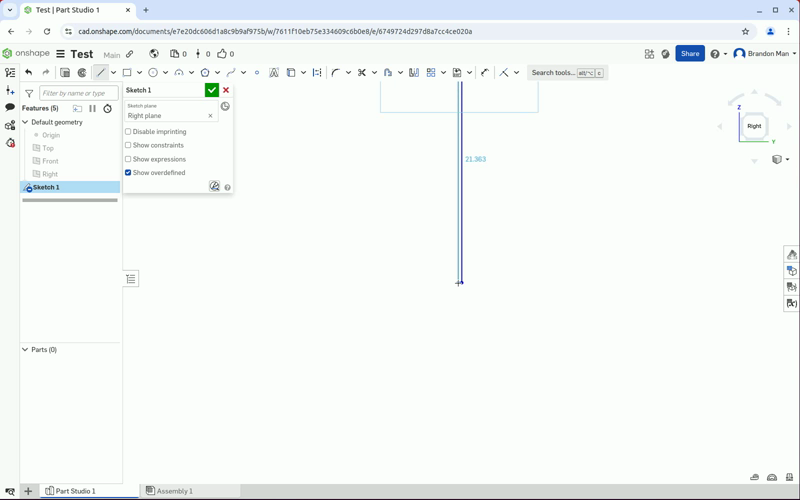
scroll(6)
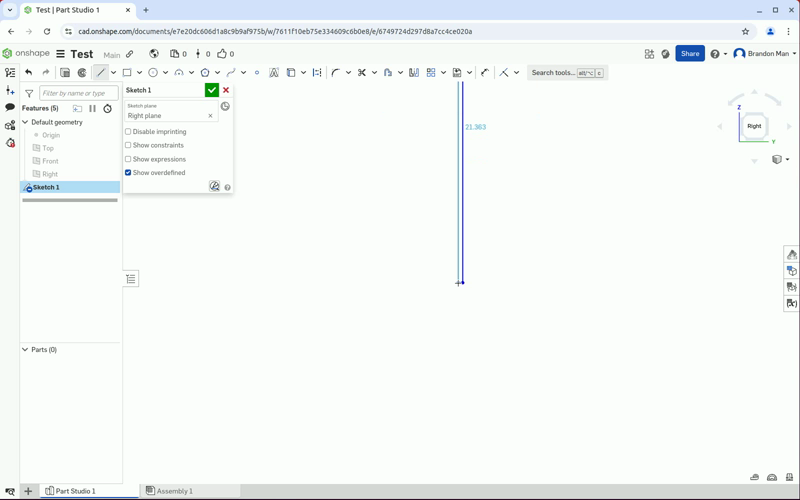
scroll(6)
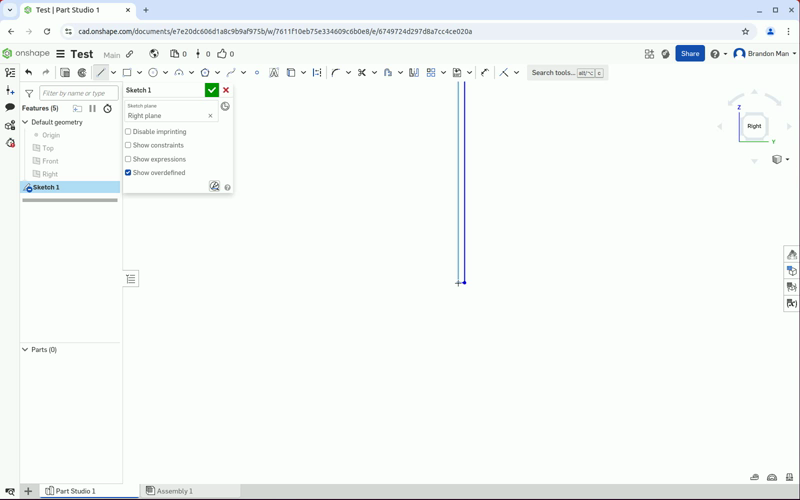
scroll(6)
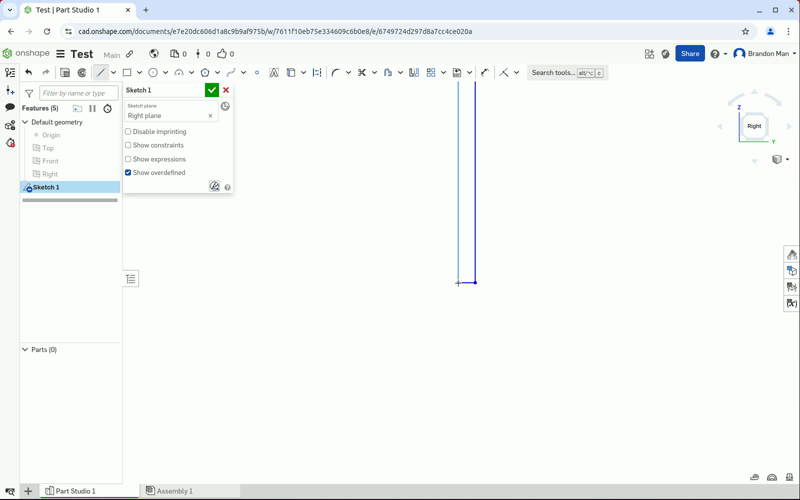
key_up(shift)
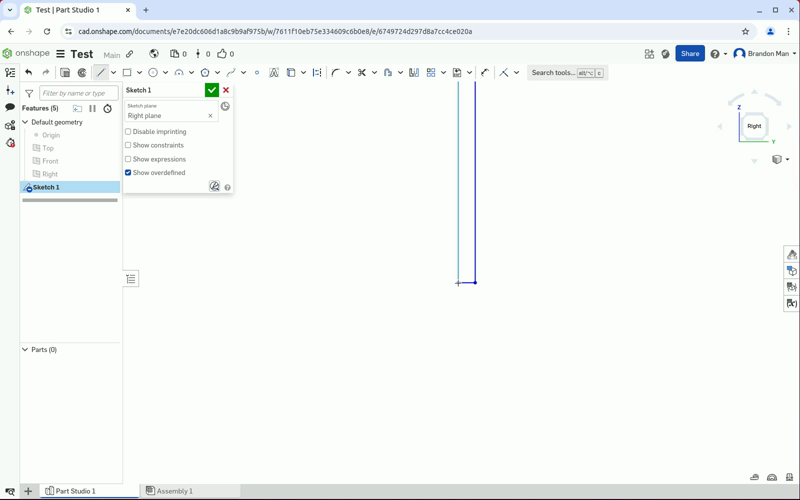
click(458, 282)
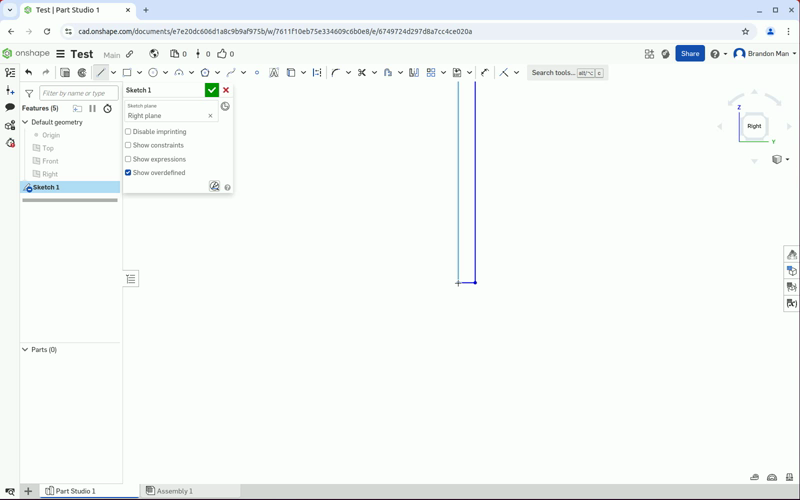
scroll(-6)
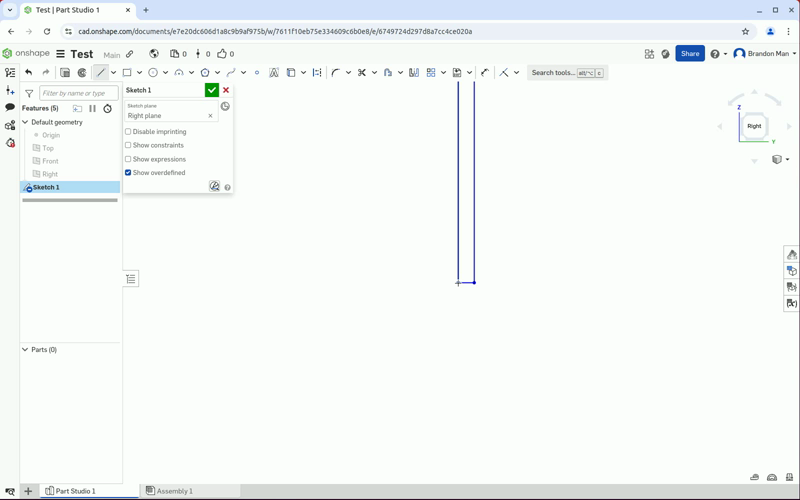
scroll(-6)
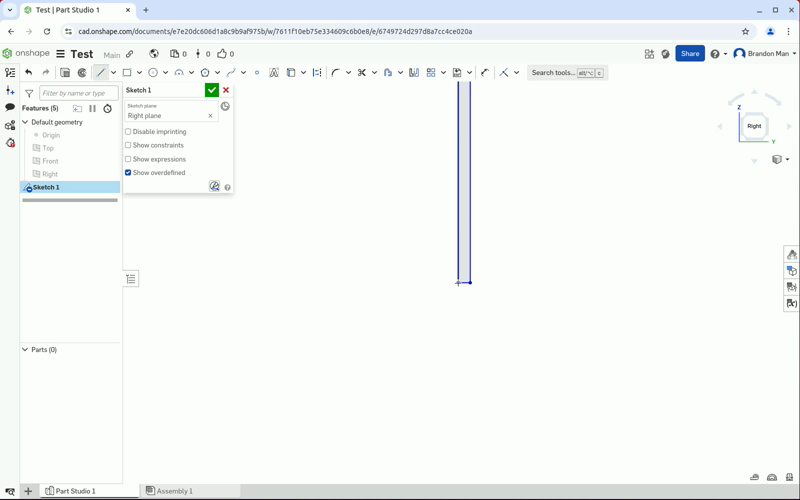
scroll(-6)
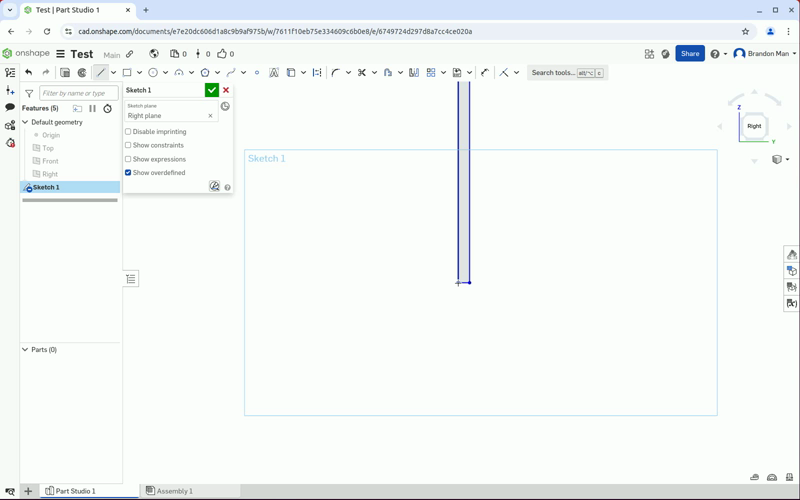
scroll(-6)
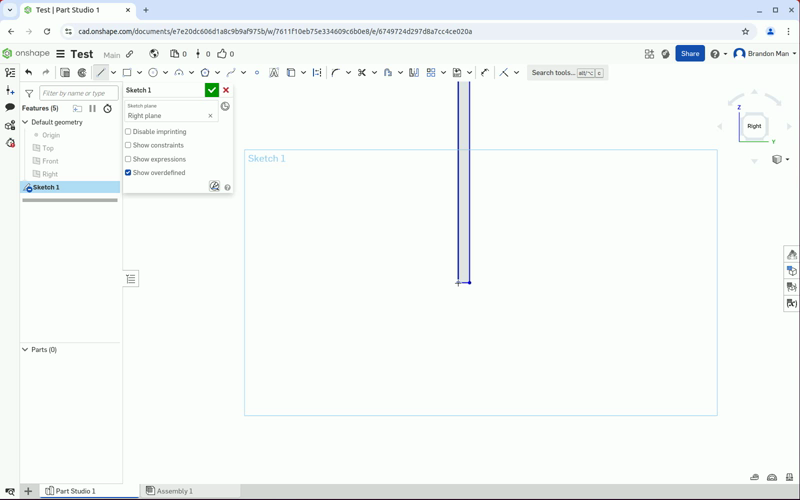
scroll(-6)
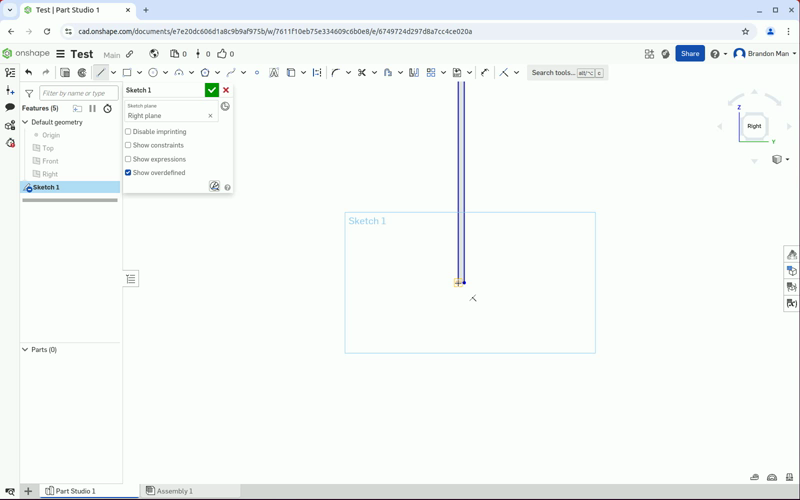
scroll(-6)
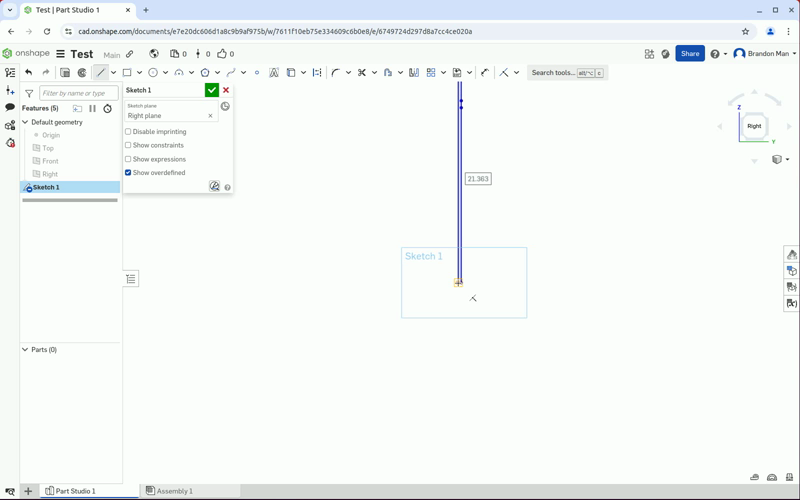
scroll(-6)
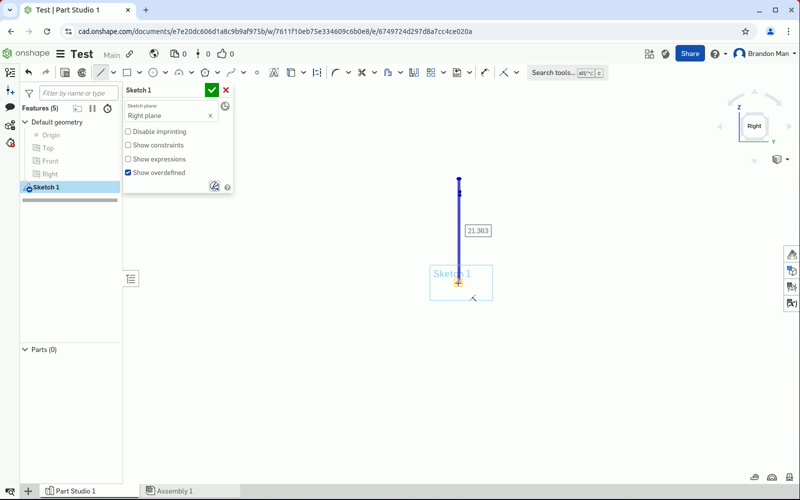
key(esc)
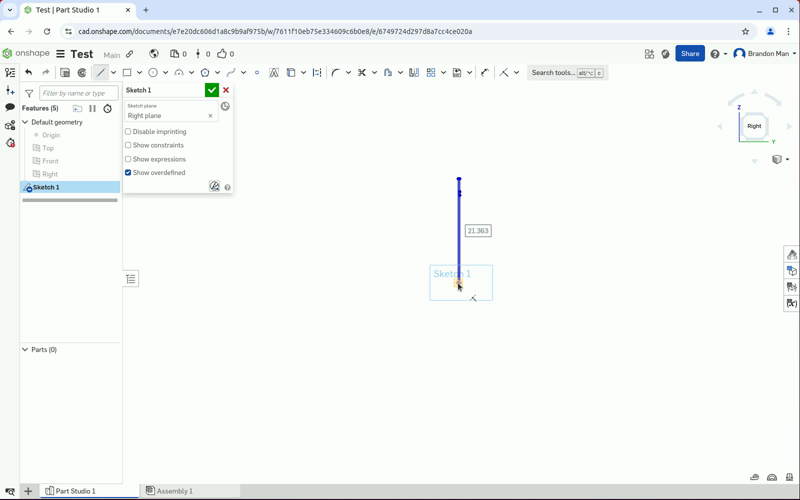
mouse_move(459, 278)
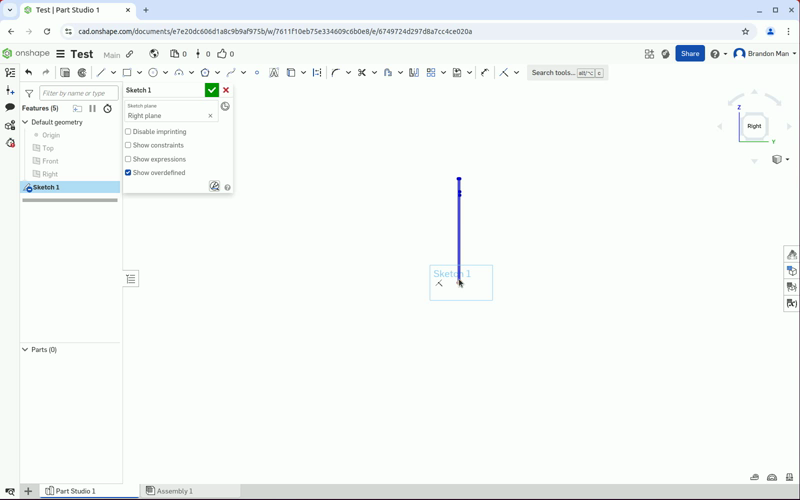
scroll(6)
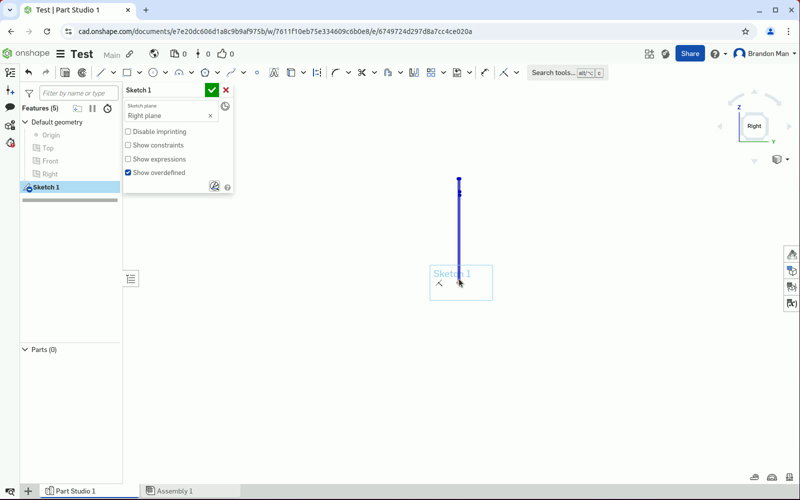
scroll(6)
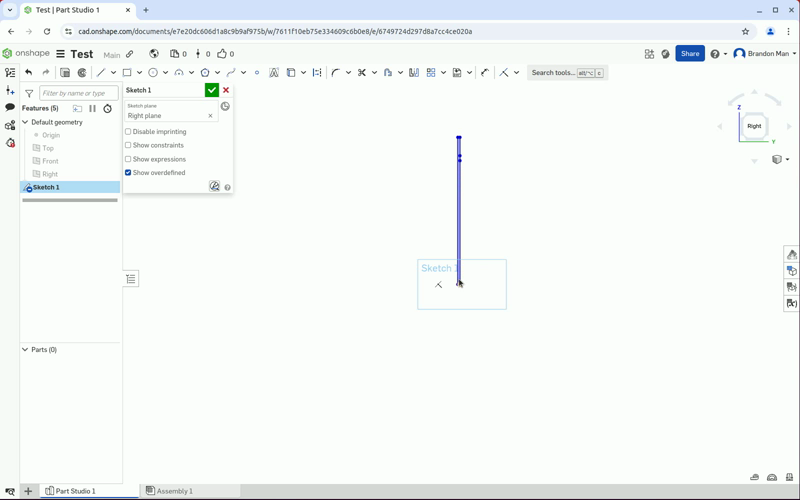
scroll(6)
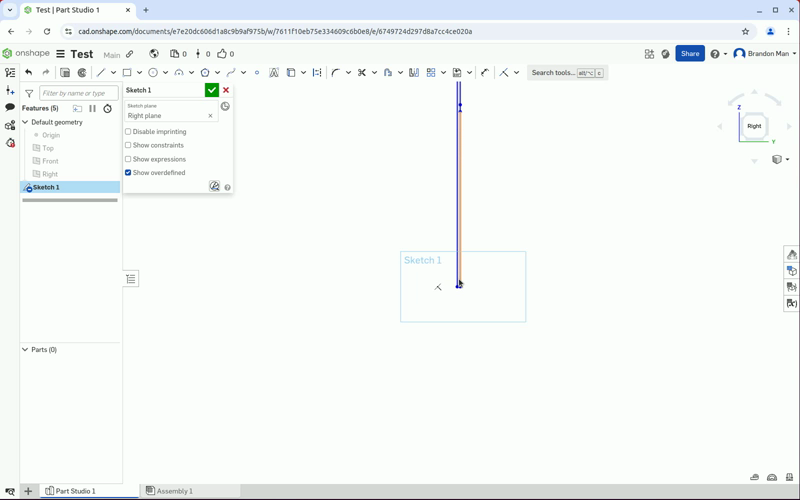
scroll(6)
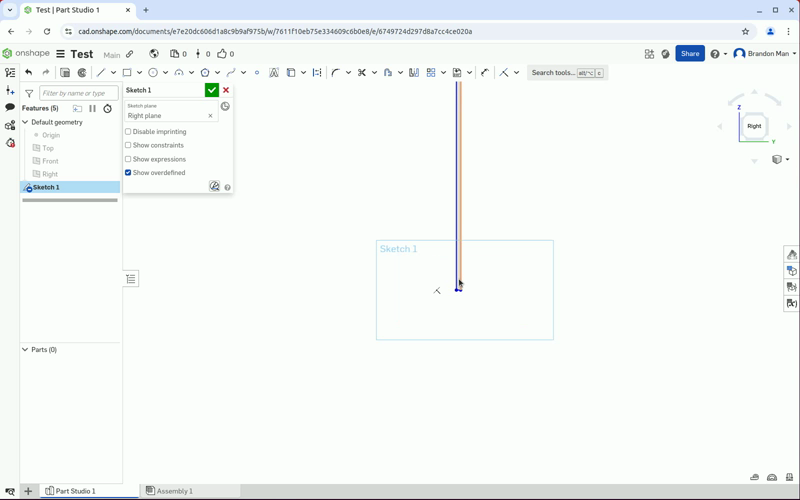
scroll(6)
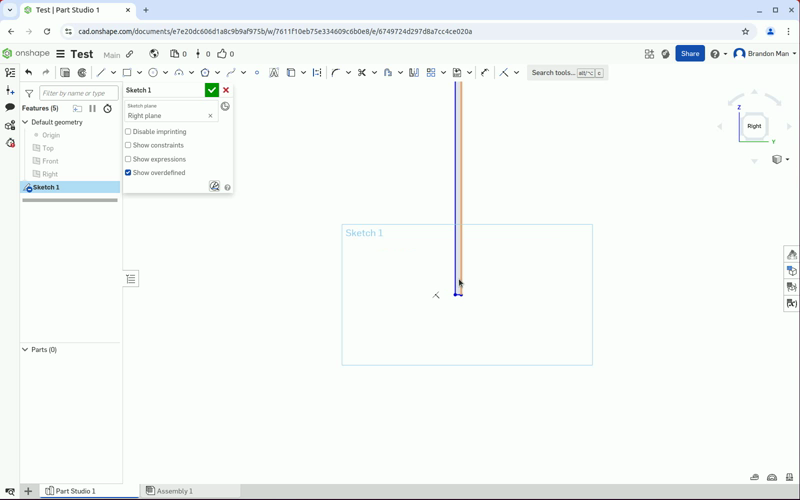
scroll(6)
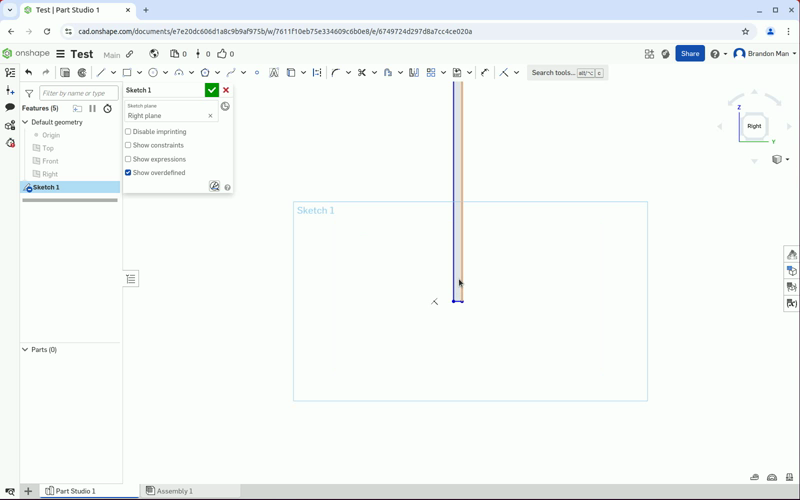
scroll(6)
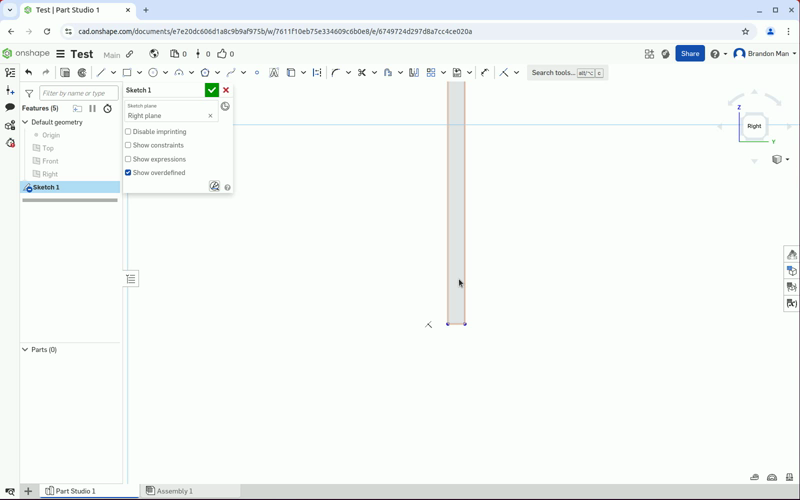
click(459, 278)
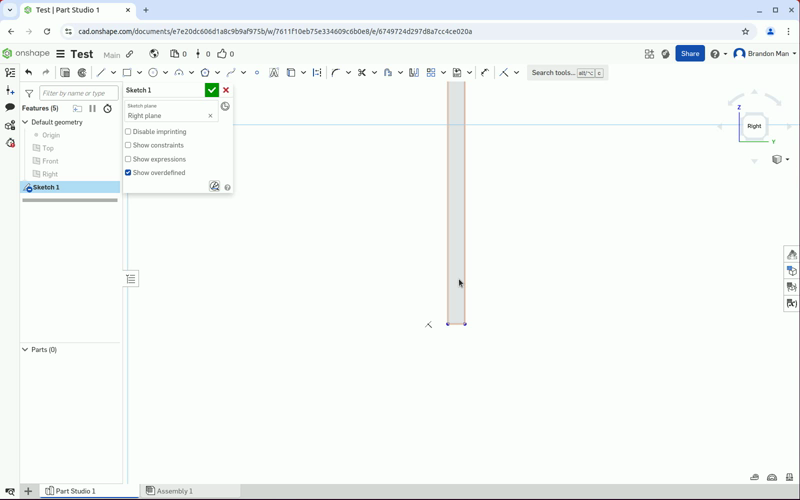
scroll(-6)
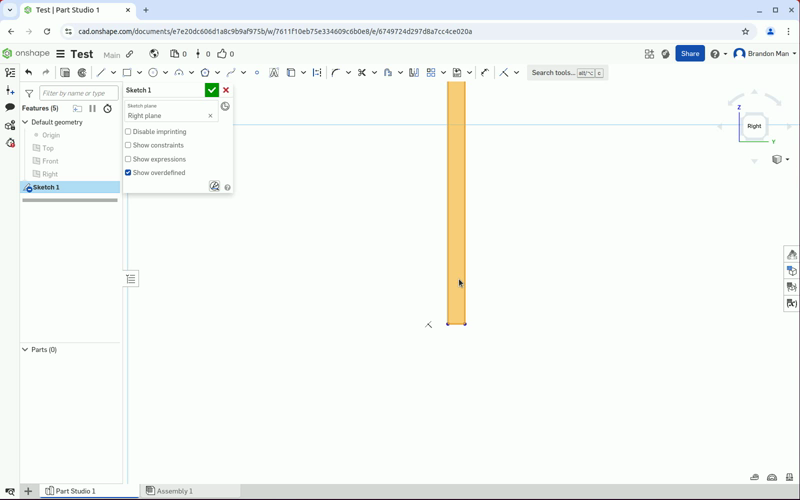
scroll(-6)
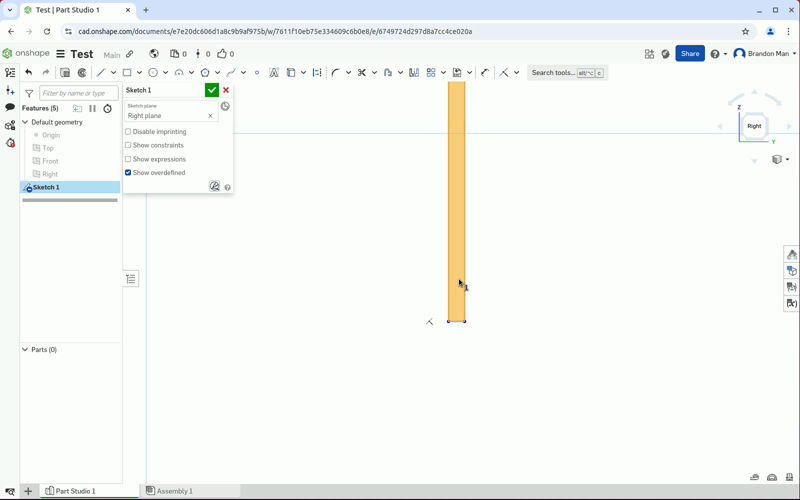
scroll(-6)
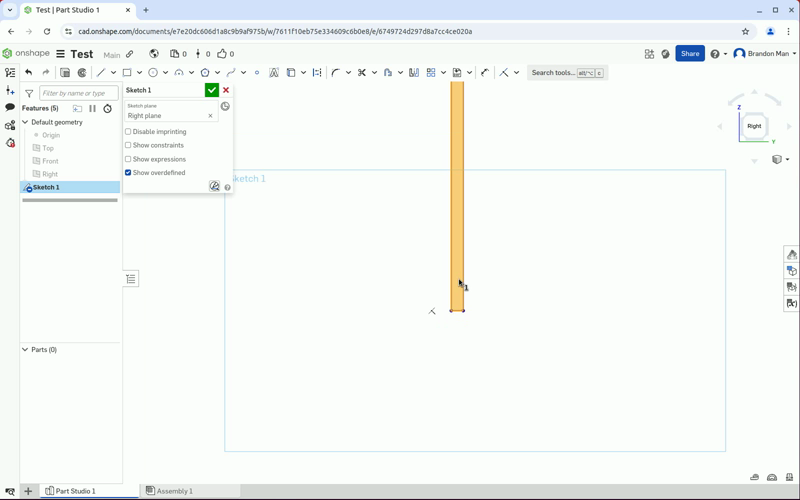
scroll(-6)
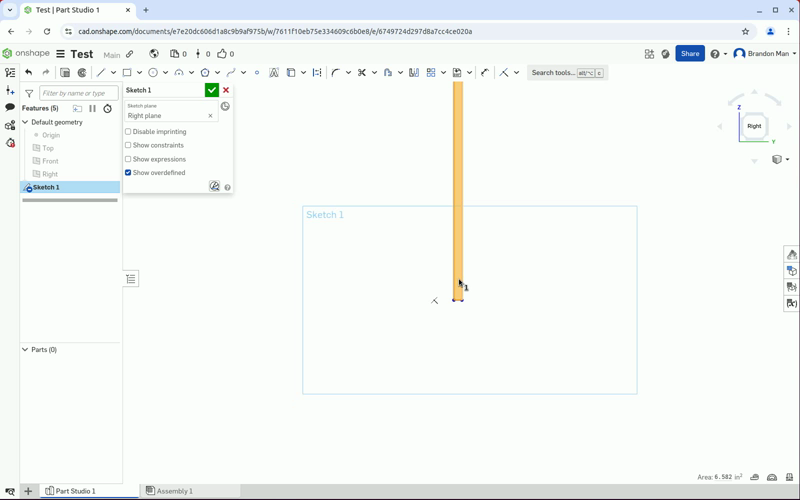
scroll(-6)
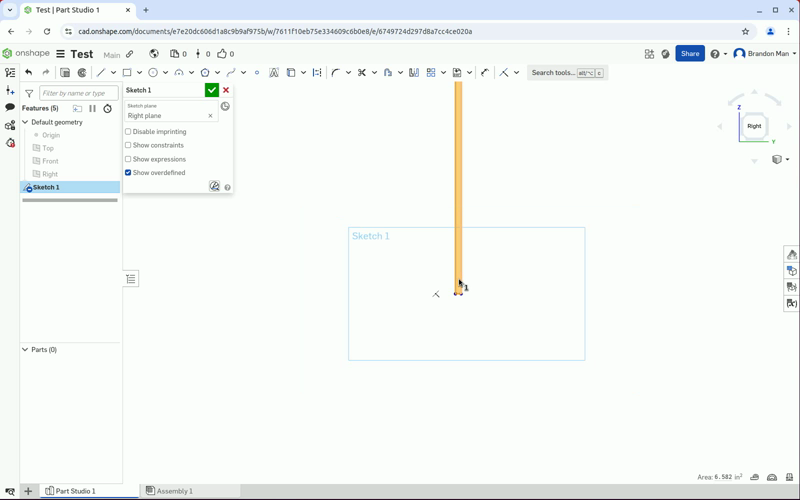
scroll(-6)
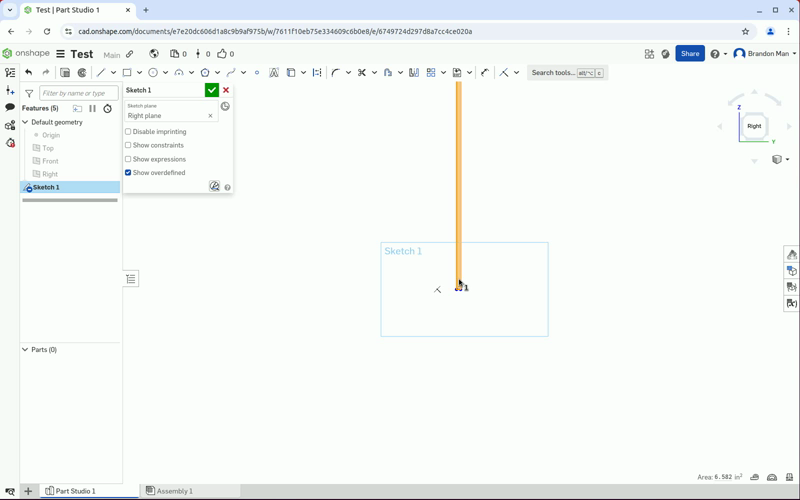
scroll(-6)
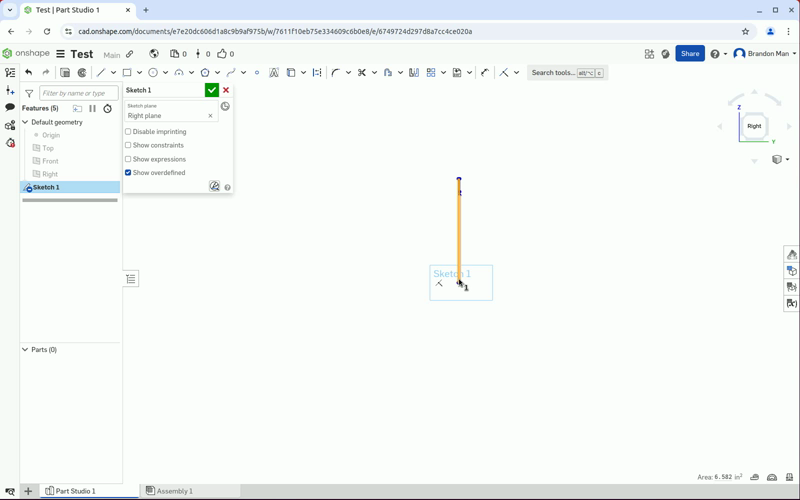
mouse_move(73, 352)
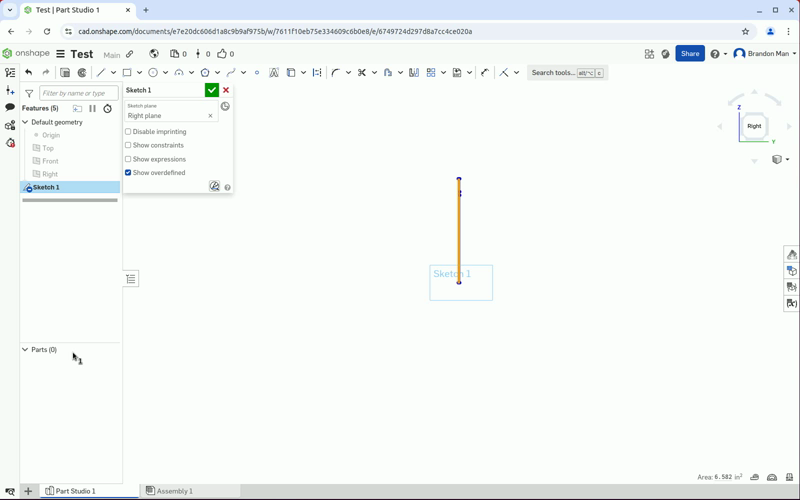
key(shift+y)
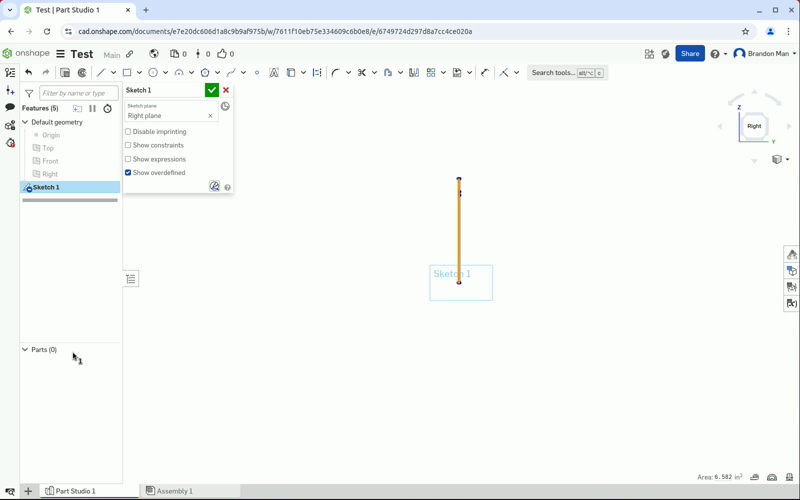
key(shift+e)
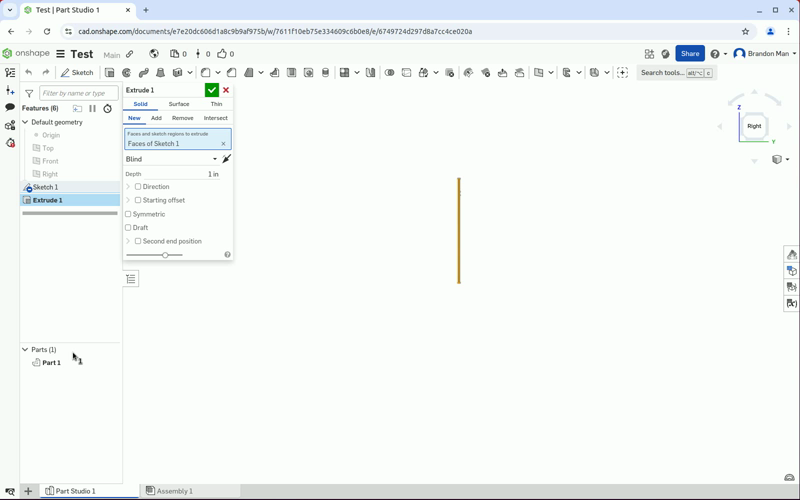
mouse_move(143, 106)
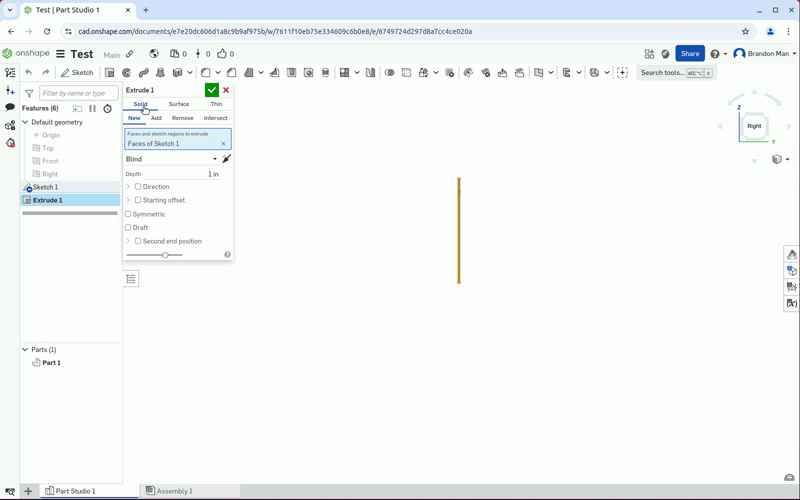
click(143, 106)
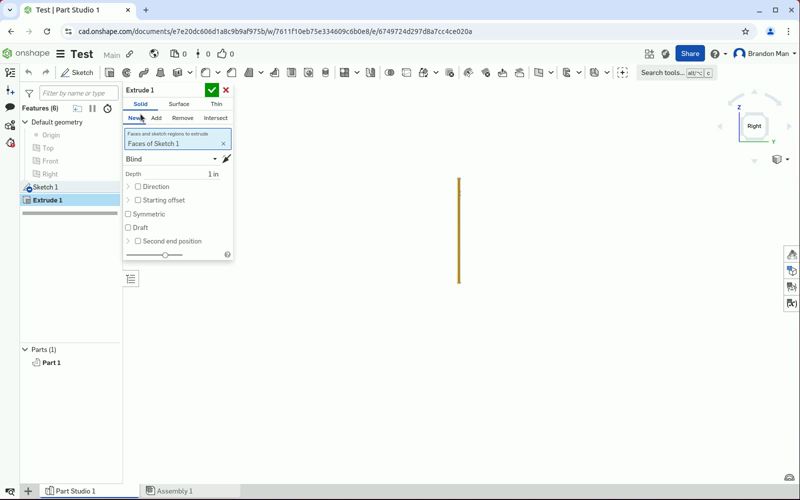
mouse_move(137, 120)
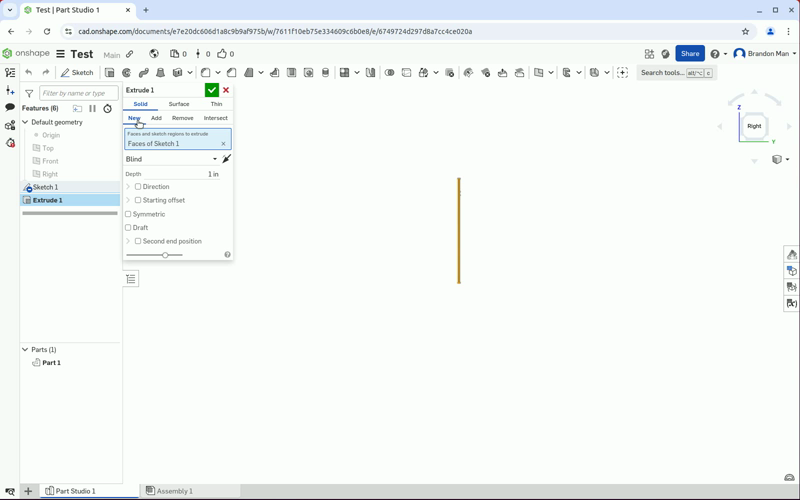
click(137, 120)
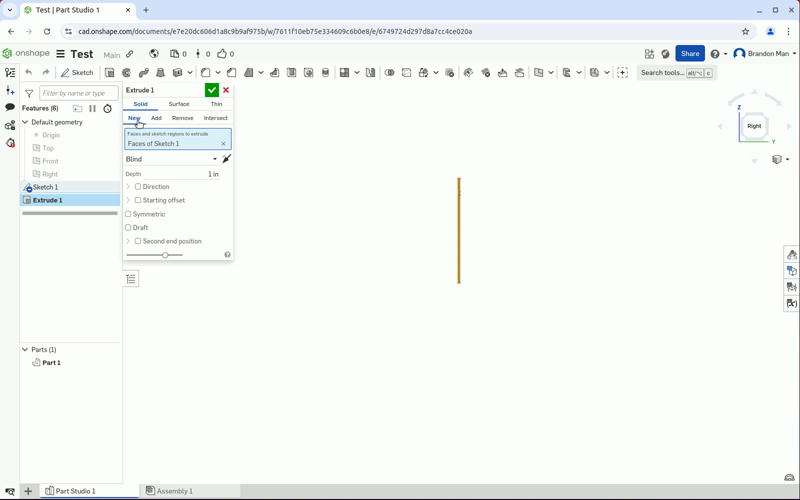
key(tab, 4)
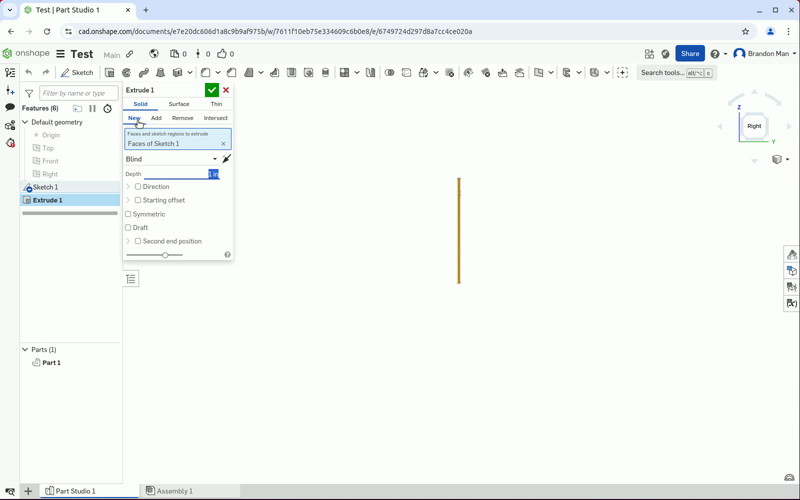
text(0.963)
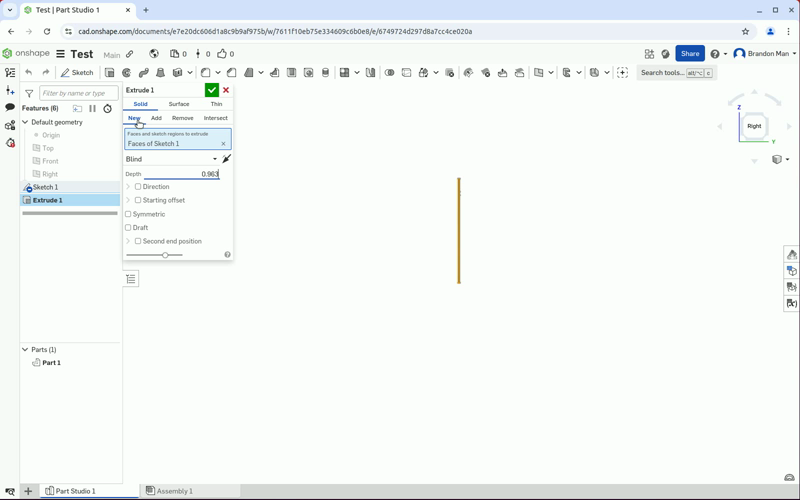
key(enter)
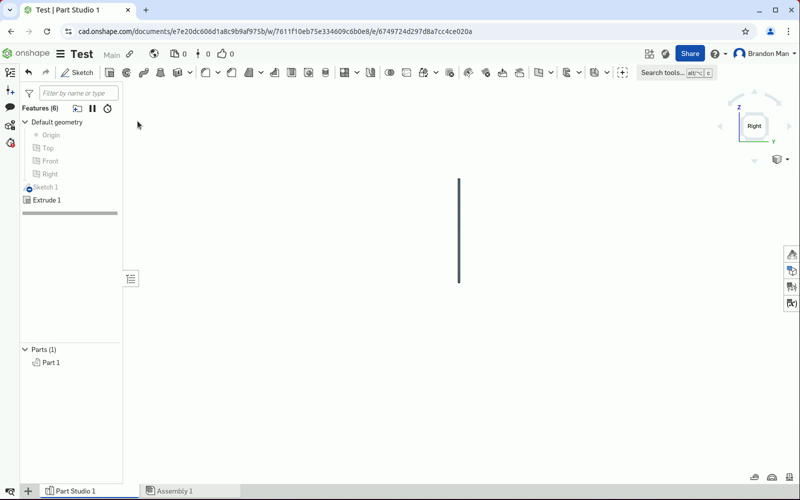
key(shift+h)
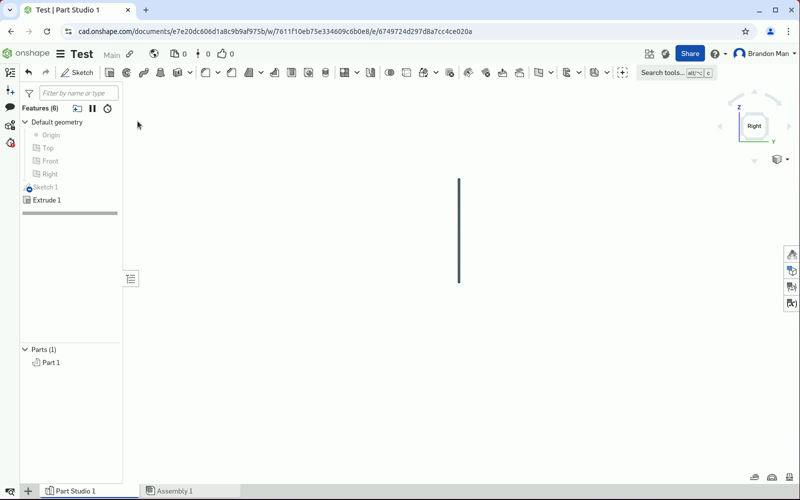
key(shift+h)
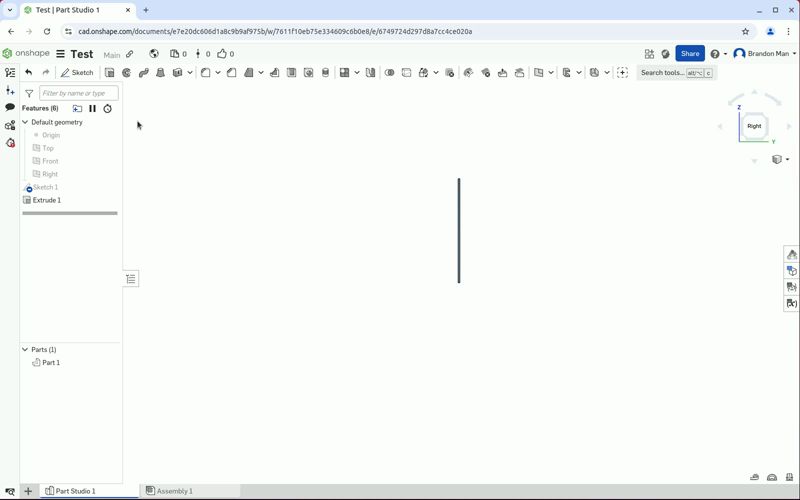
mouse_move(73, 189)
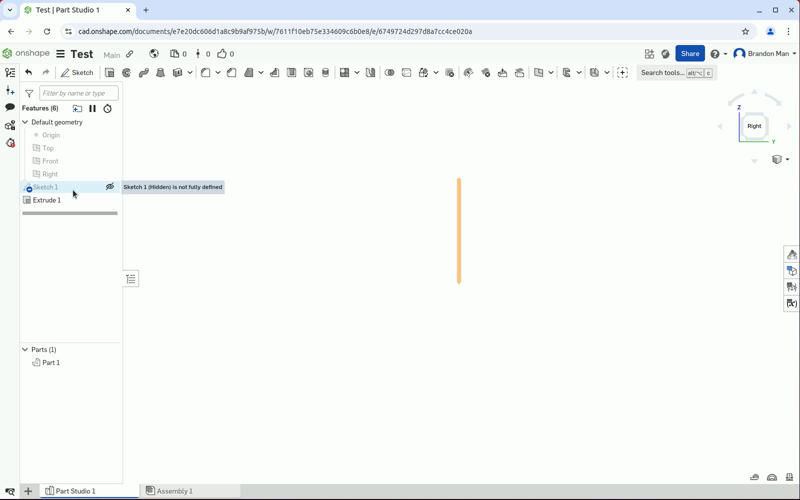
click(73, 189)
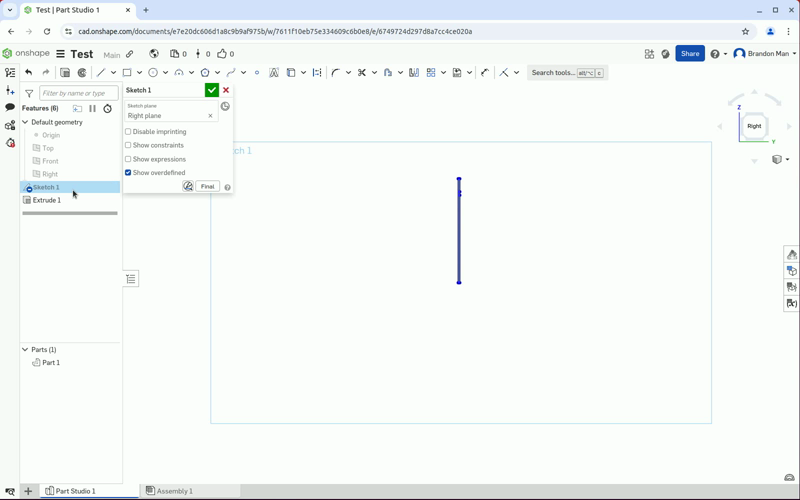
mouse_move(229, 92)
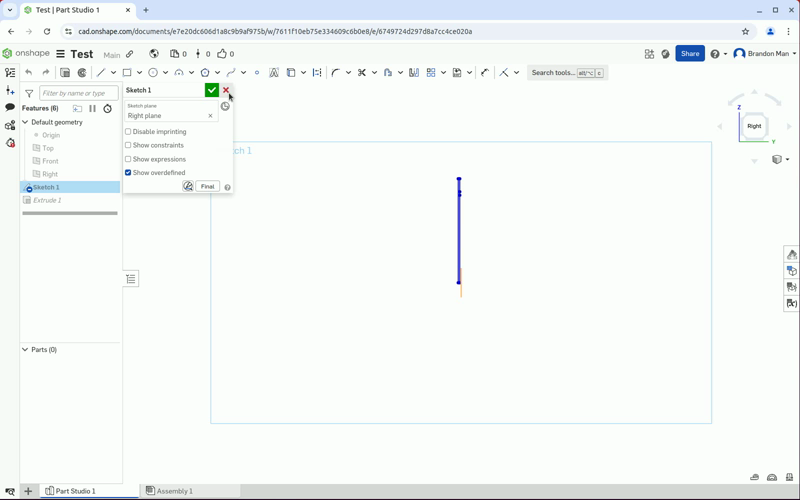
click(229, 92)
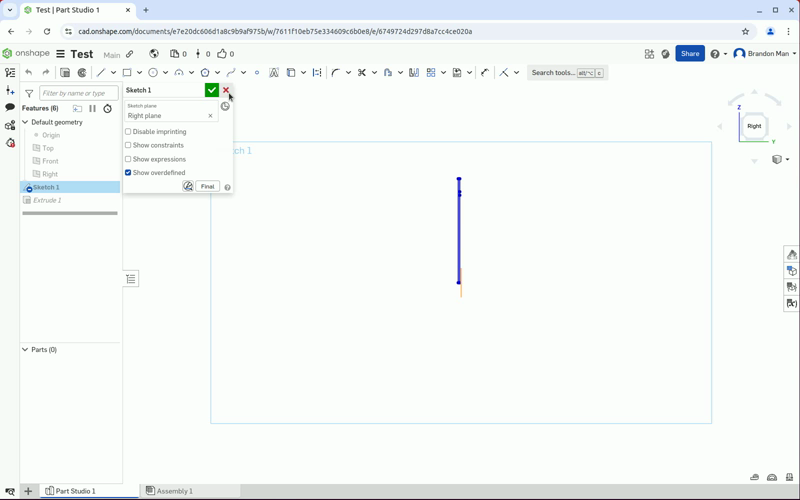
key(shift+s)
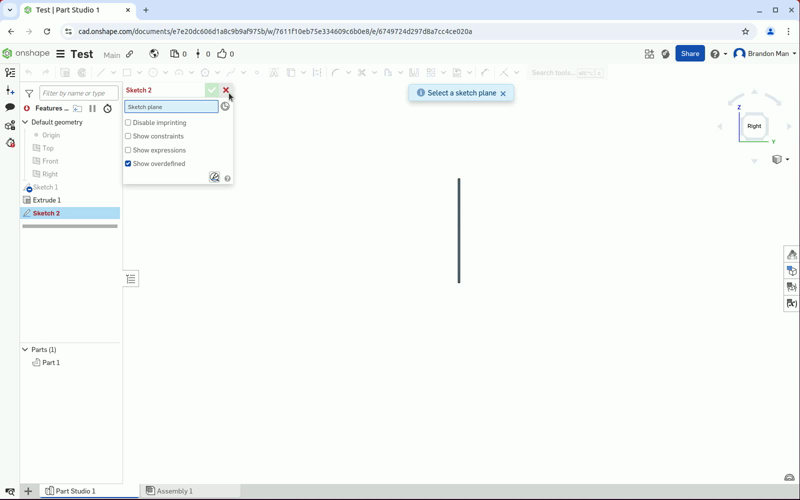
mouse_move(73, 176)
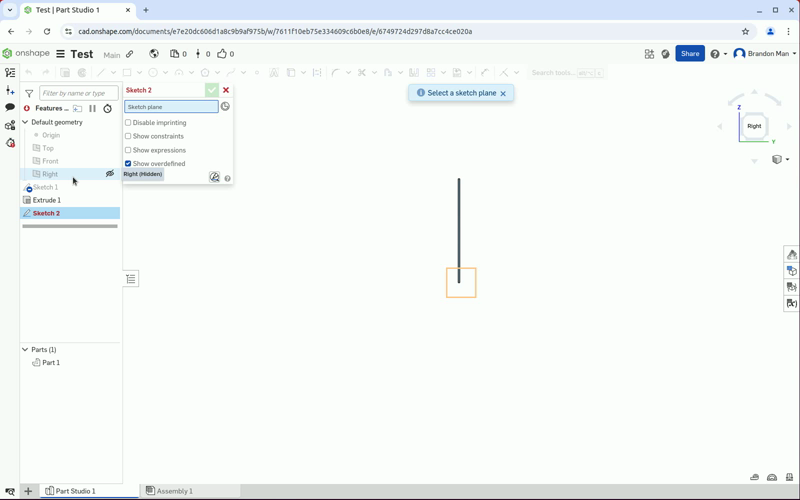
click(73, 176)
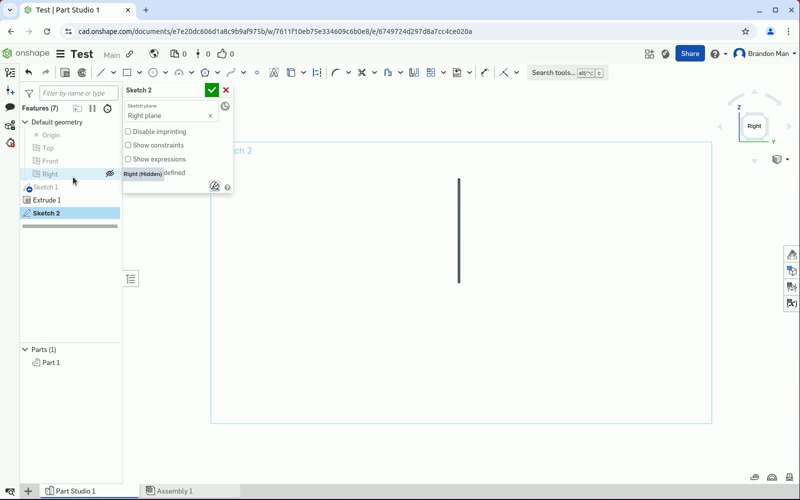
mouse_move(73, 352)
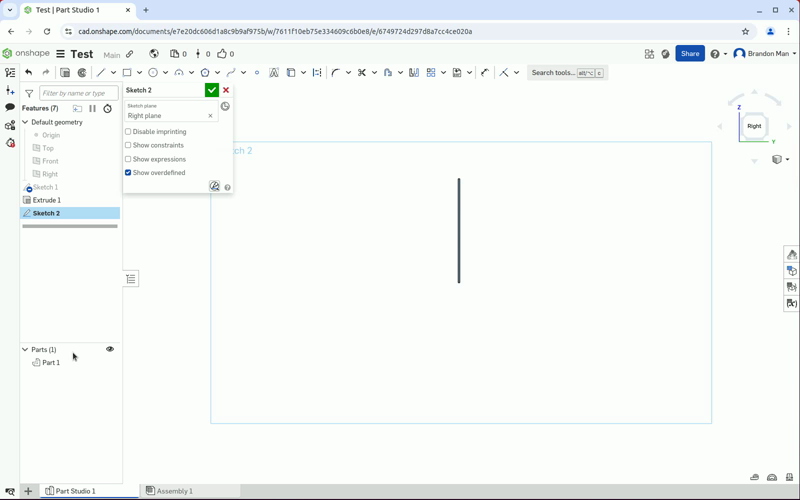
key(y)
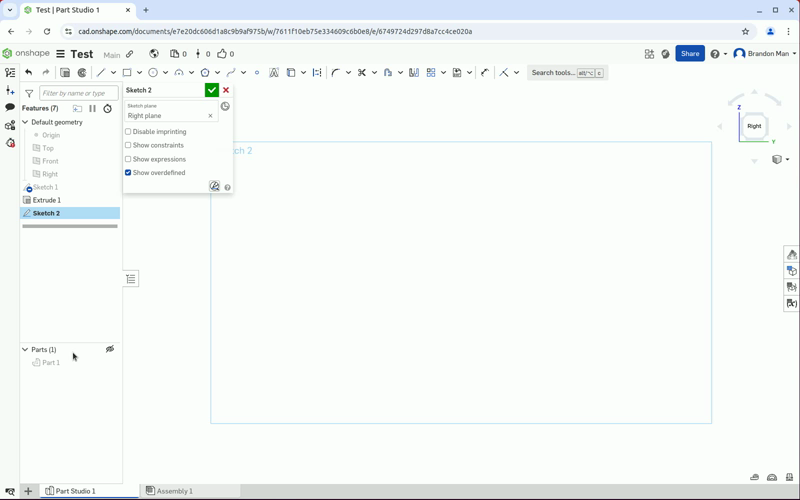
key(l)
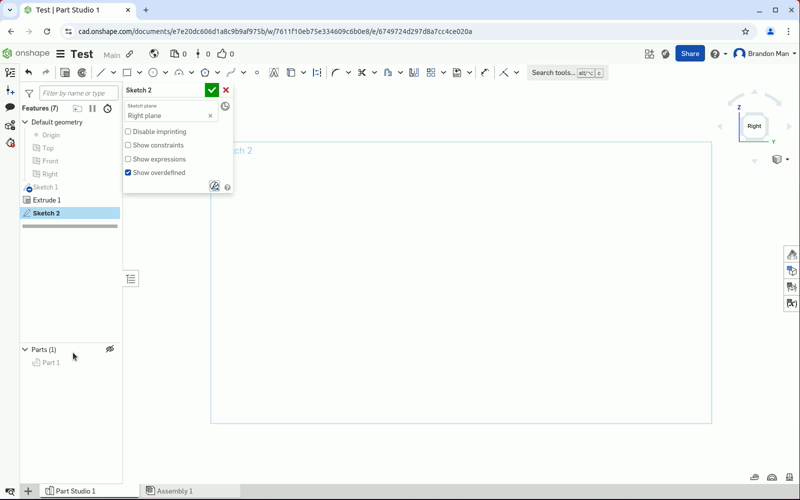
key_down(shift)
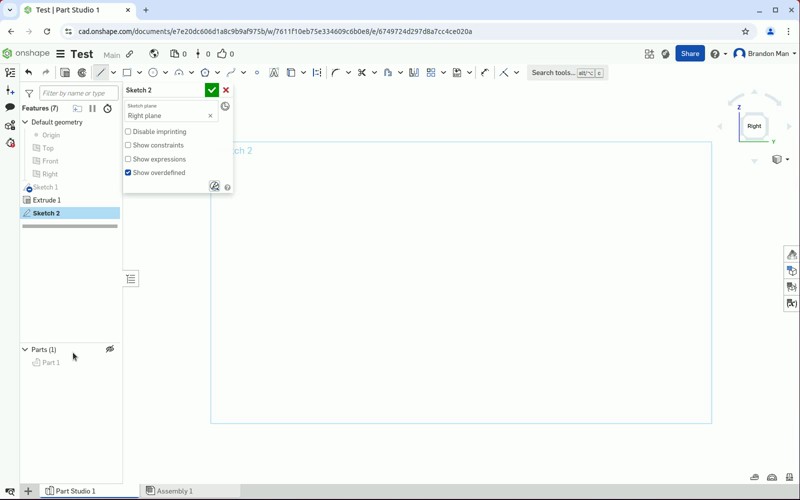
mouse_move(461, 282)
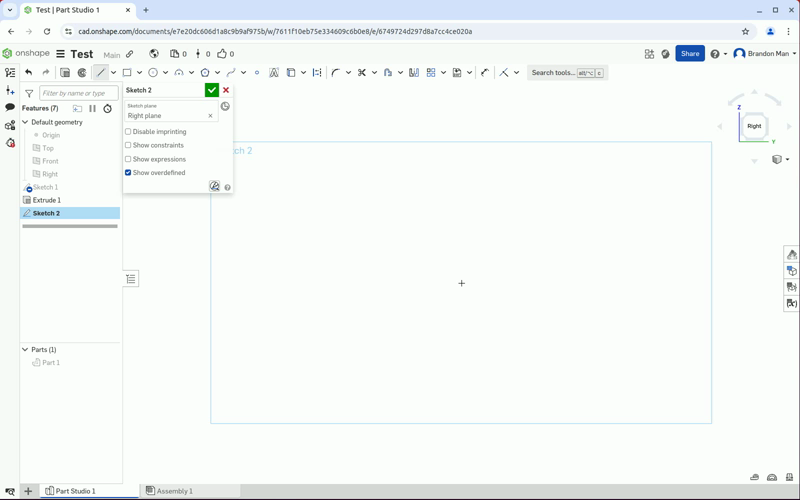
click(461, 282)
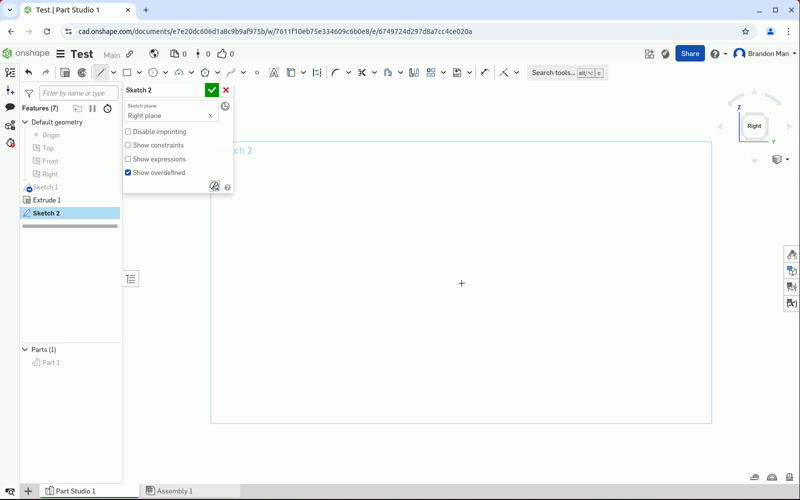
key_up(shift)
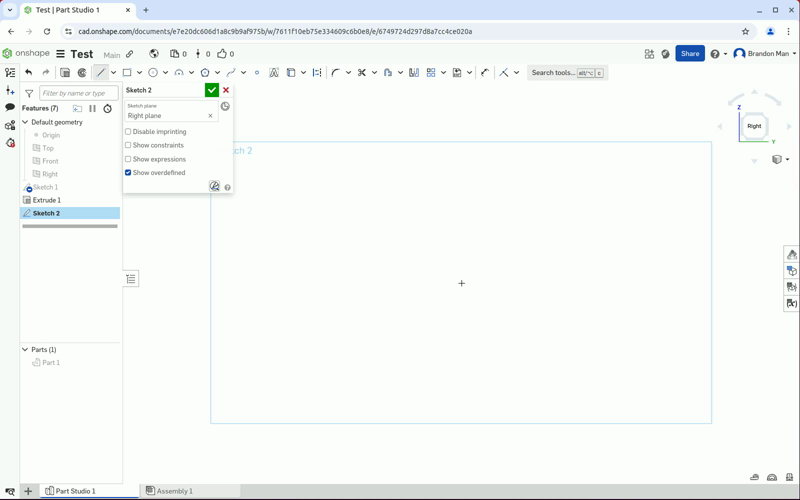
key_down(shift)
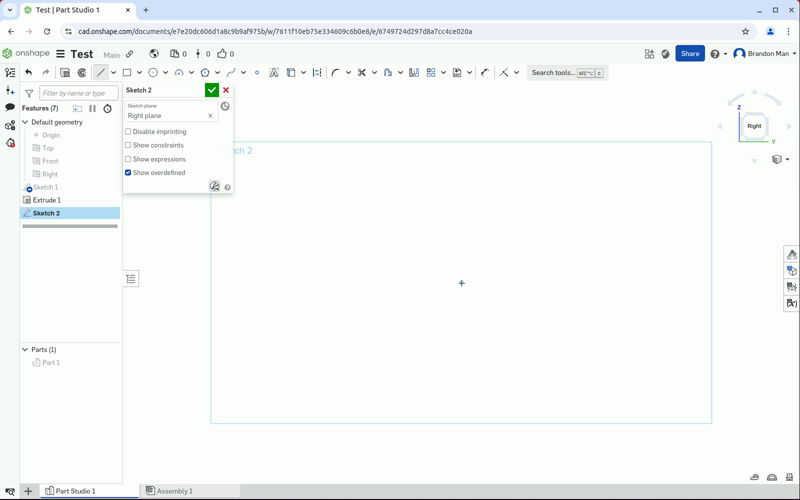
mouse_move(492, 282)
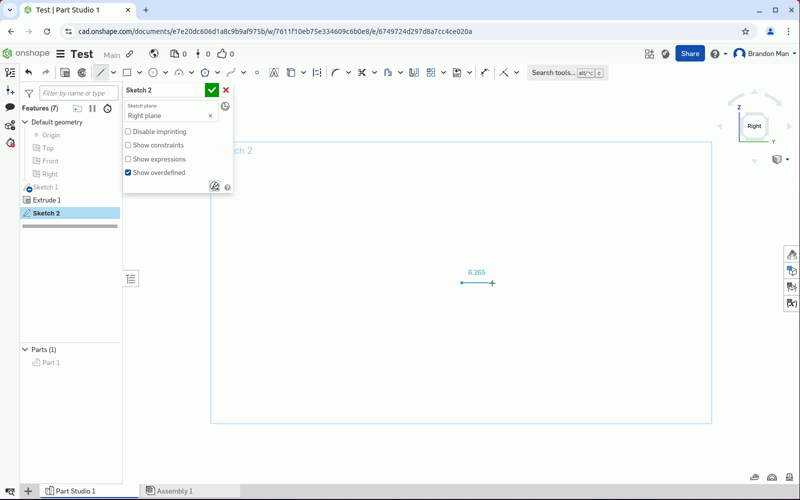
mouse_move(463, 282)
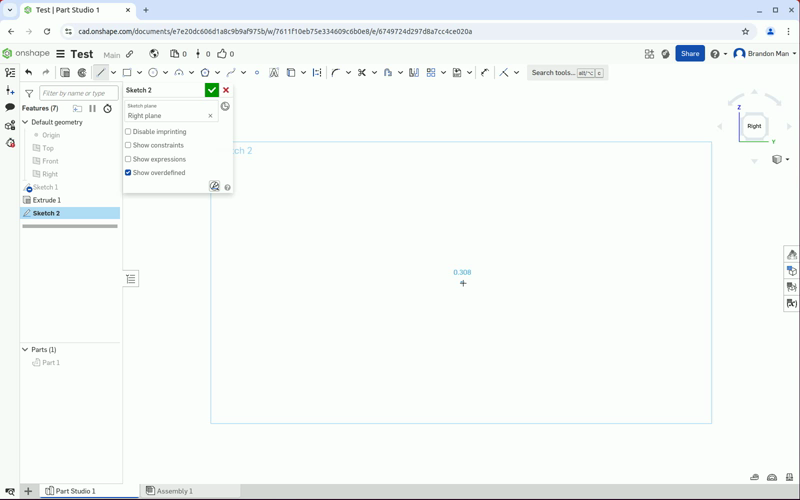
scroll(6)
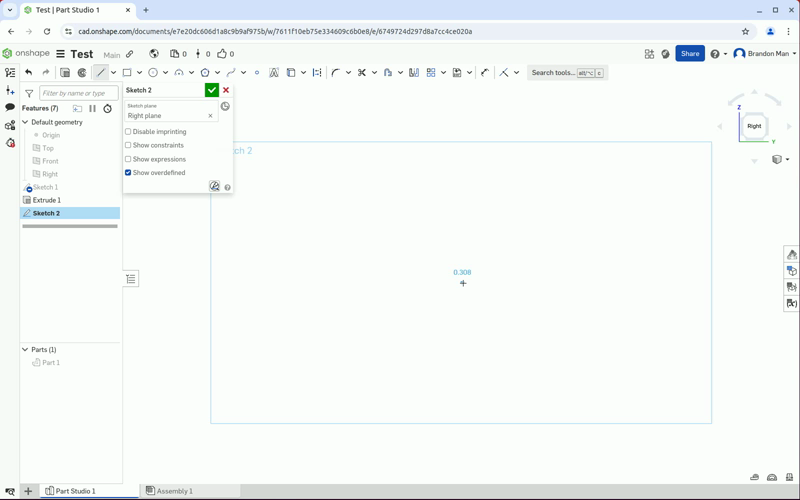
scroll(6)
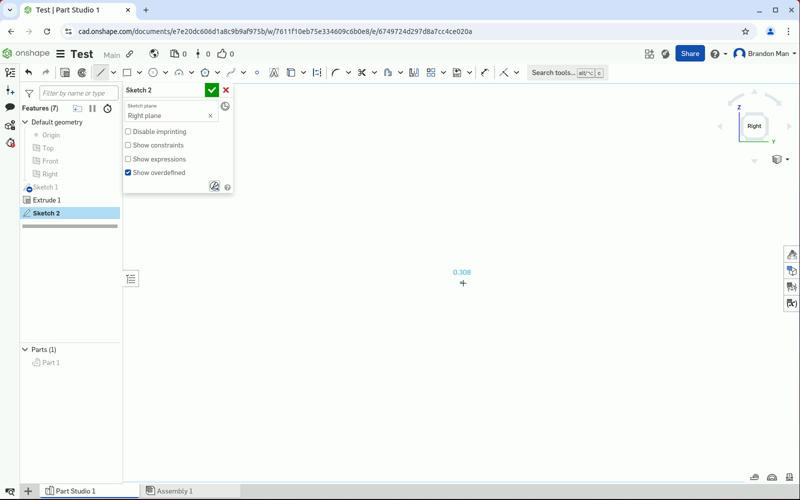
scroll(6)
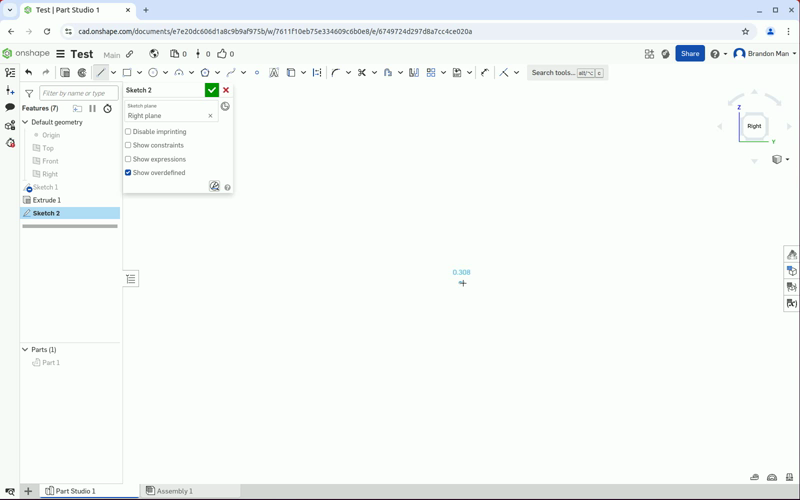
scroll(6)
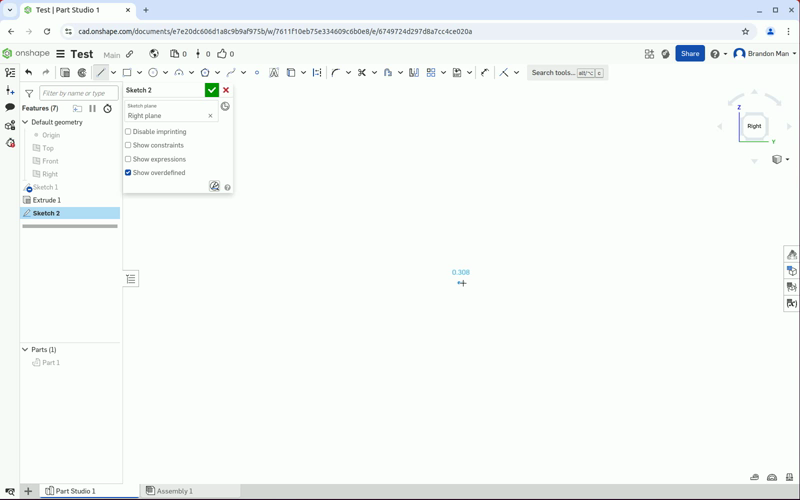
scroll(6)
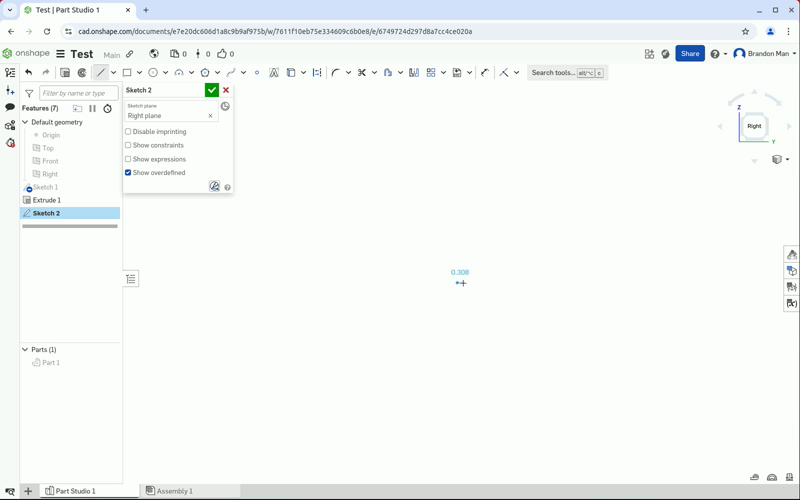
scroll(6)
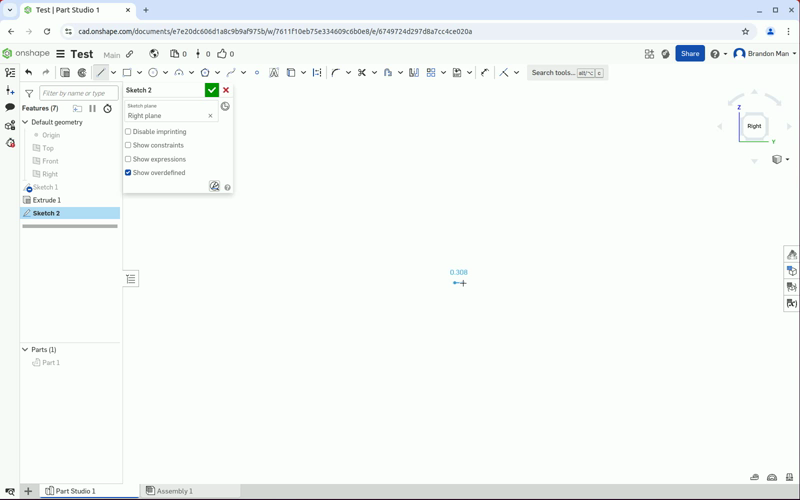
scroll(6)
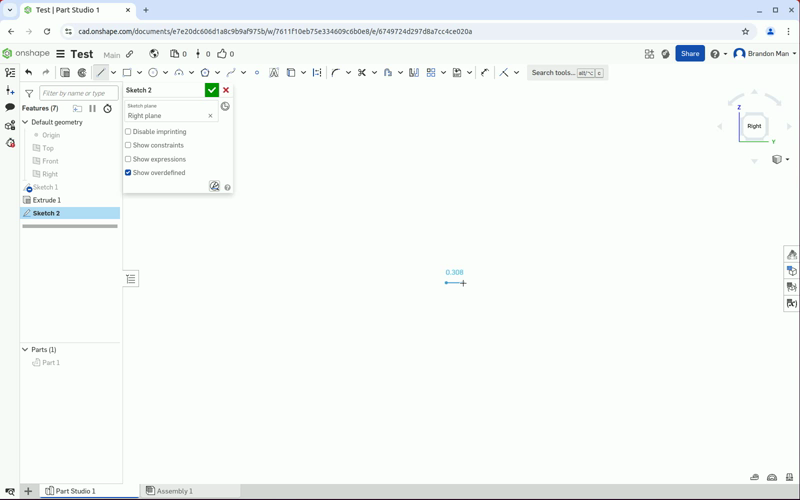
click(463, 282)
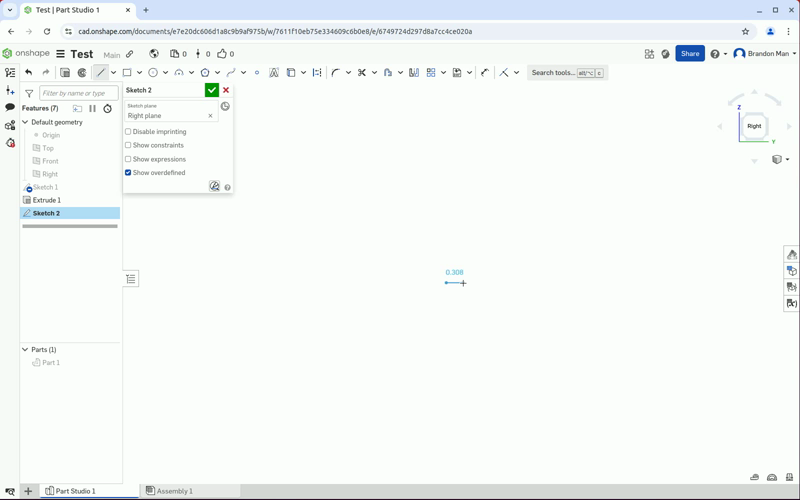
scroll(-6)
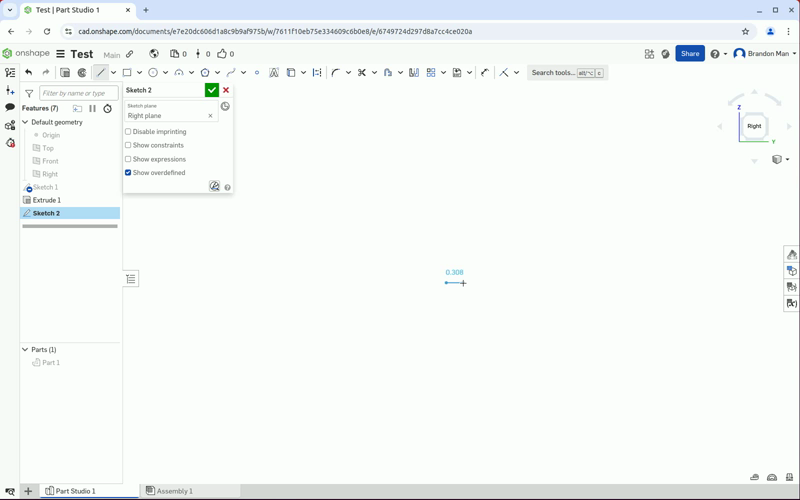
scroll(-6)
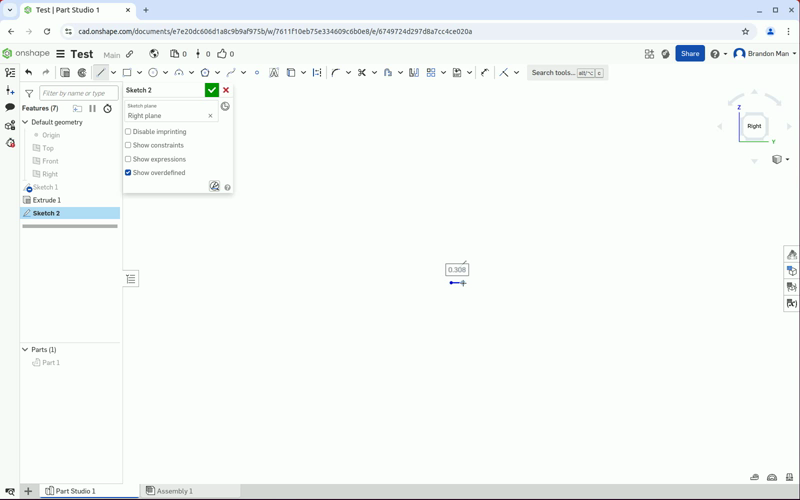
scroll(-6)
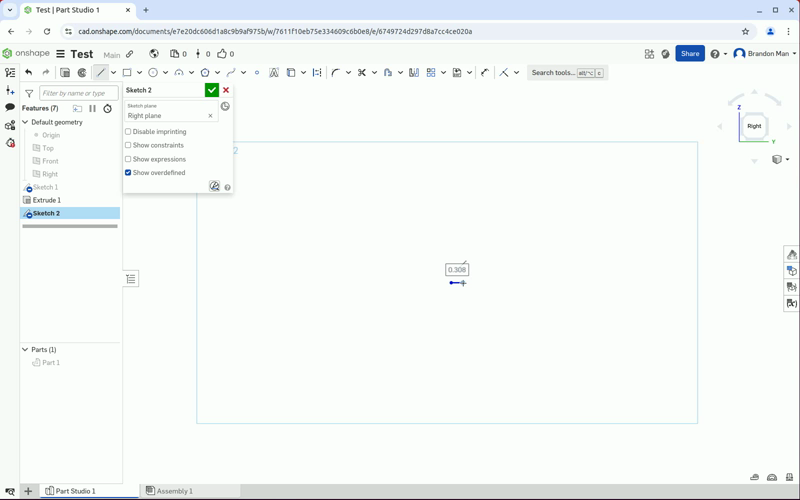
scroll(-6)
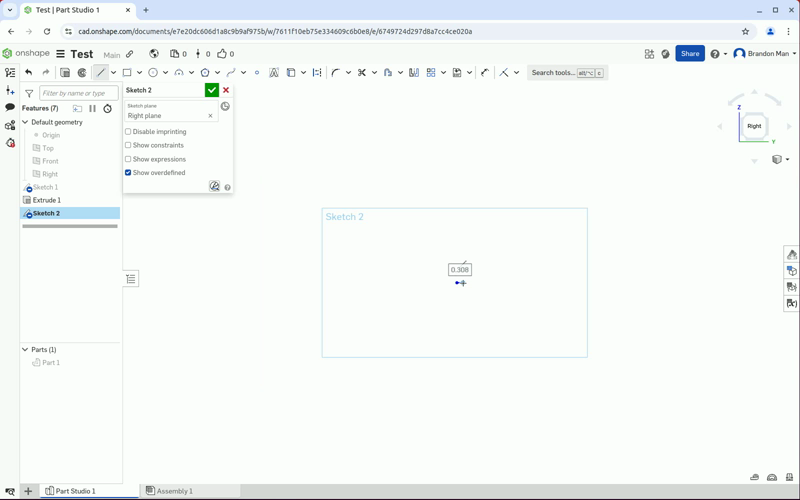
scroll(-6)
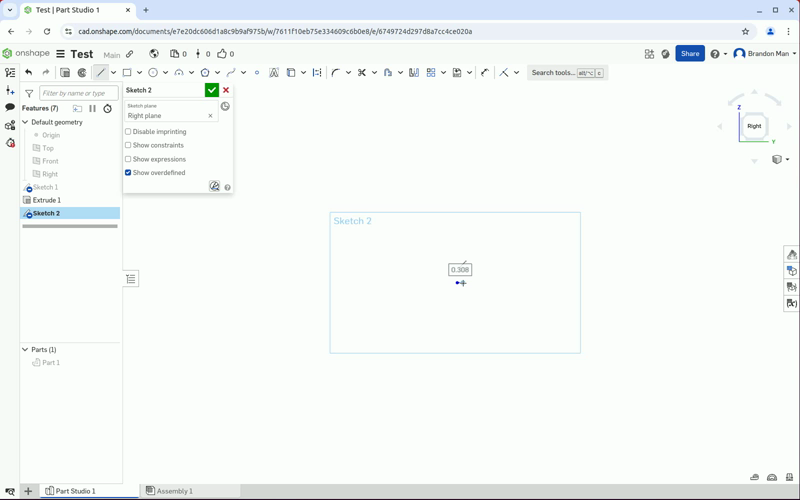
scroll(-6)
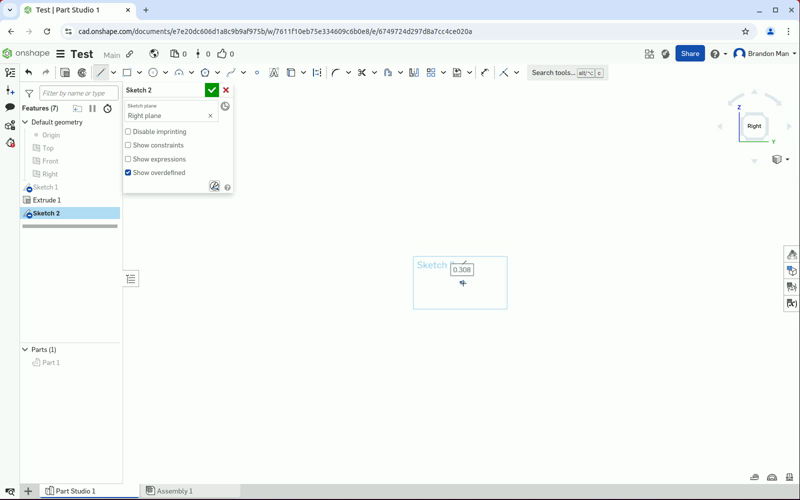
scroll(-6)
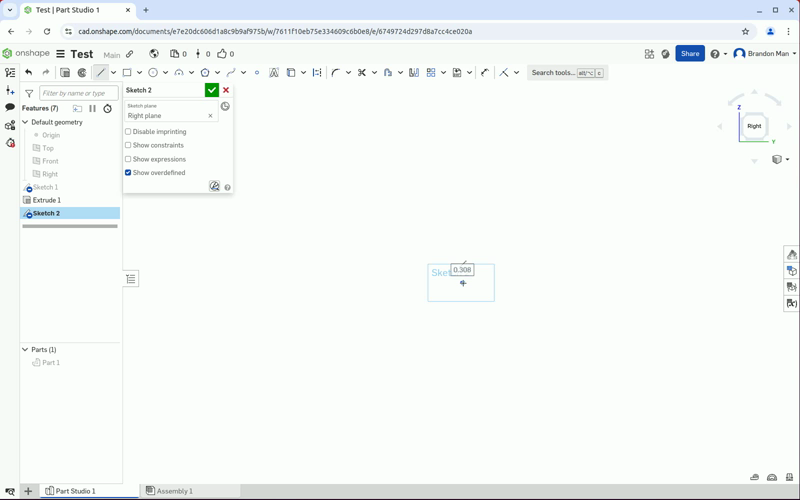
key_up(shift)
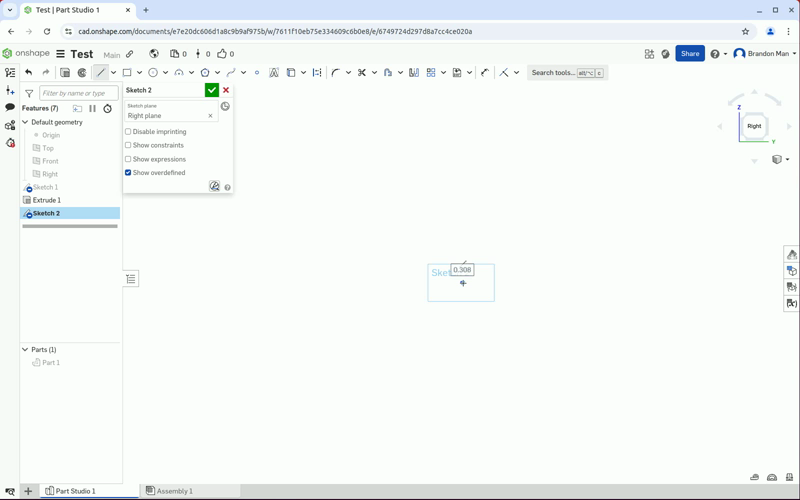
key_down(shift)
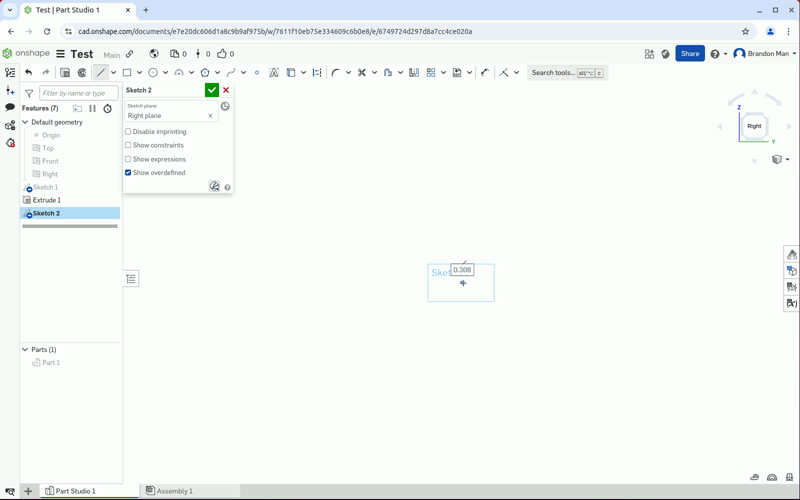
mouse_move(463, 178)
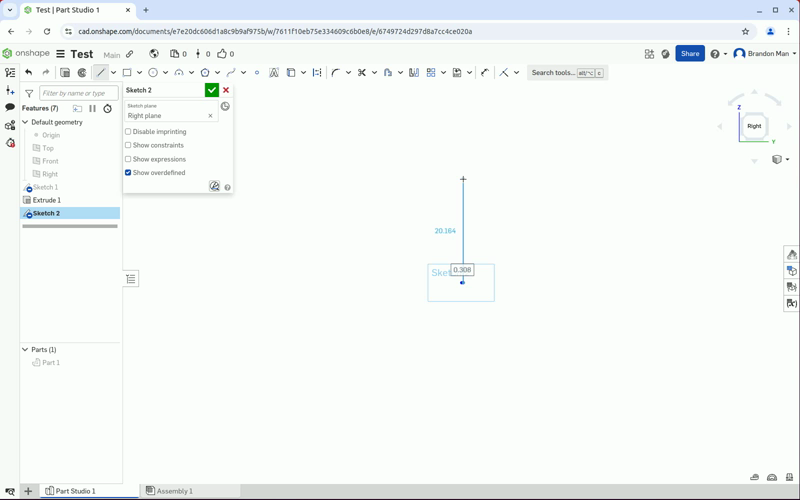
click(463, 178)
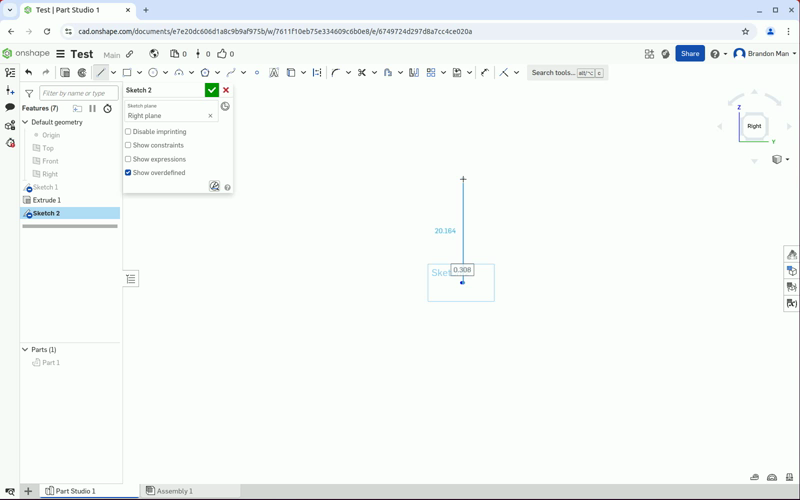
key_up(shift)
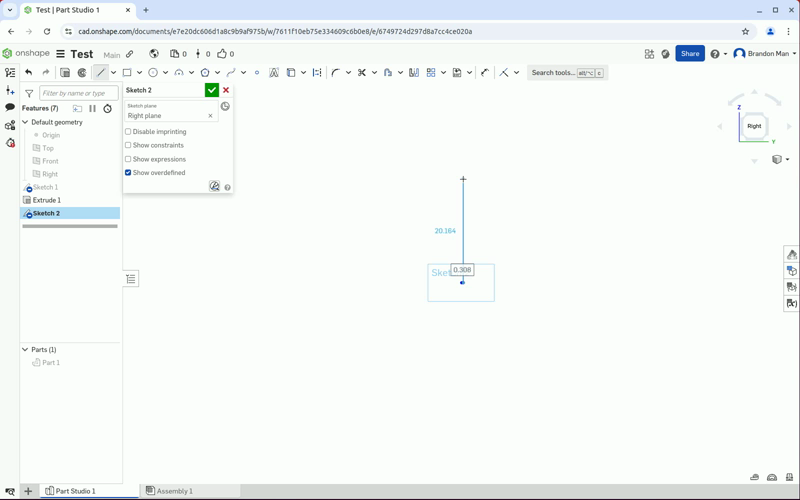
key_down(shift)
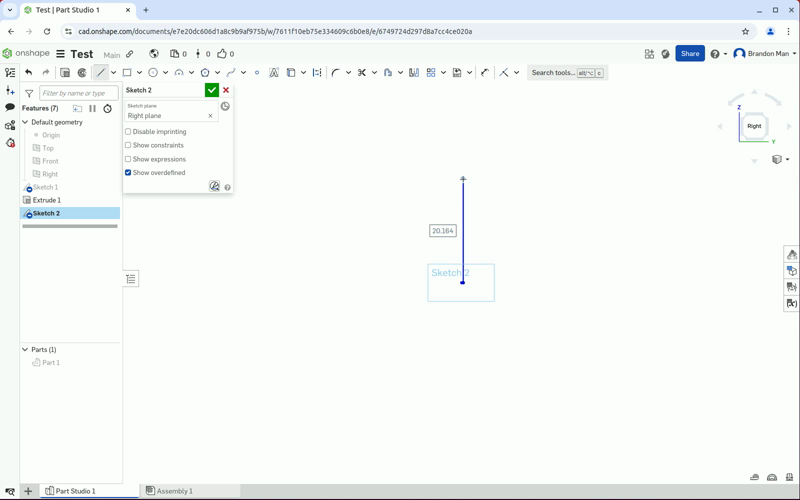
mouse_move(493, 178)
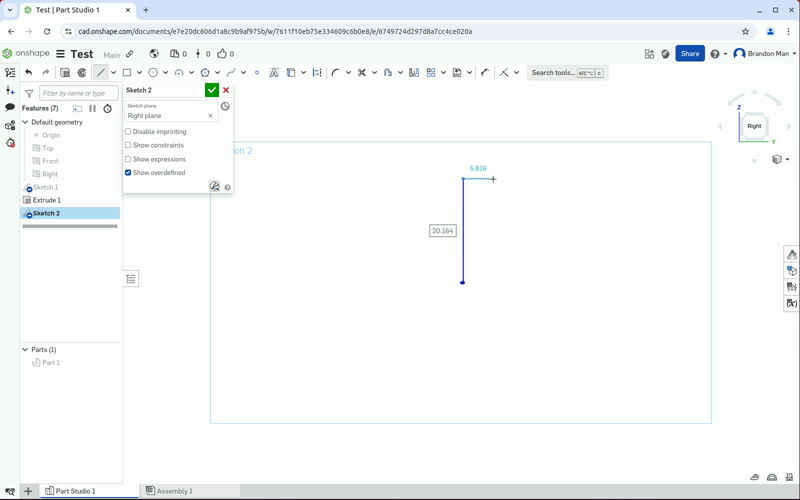
mouse_move(461, 178)
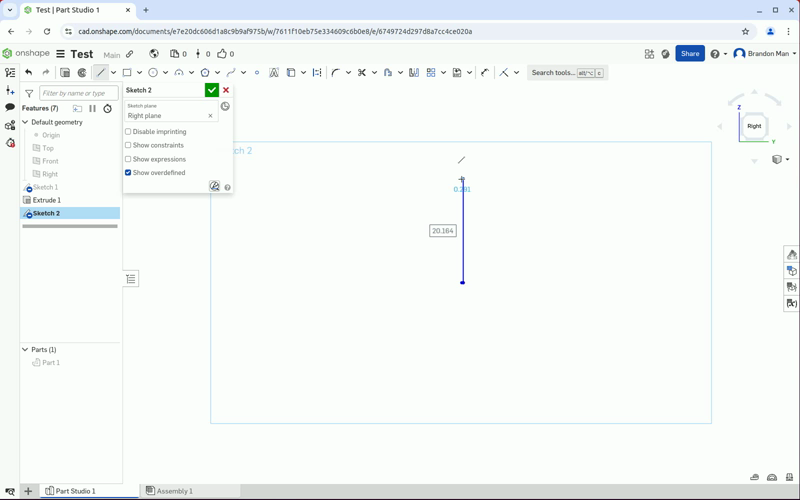
scroll(6)
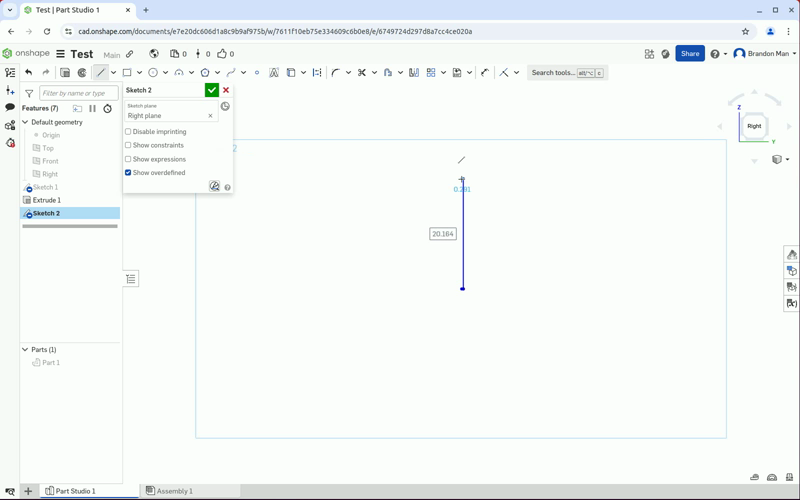
scroll(6)
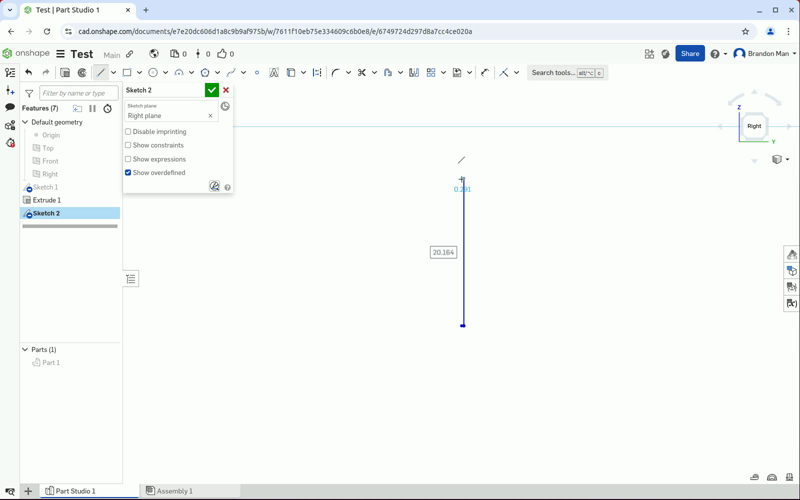
scroll(6)
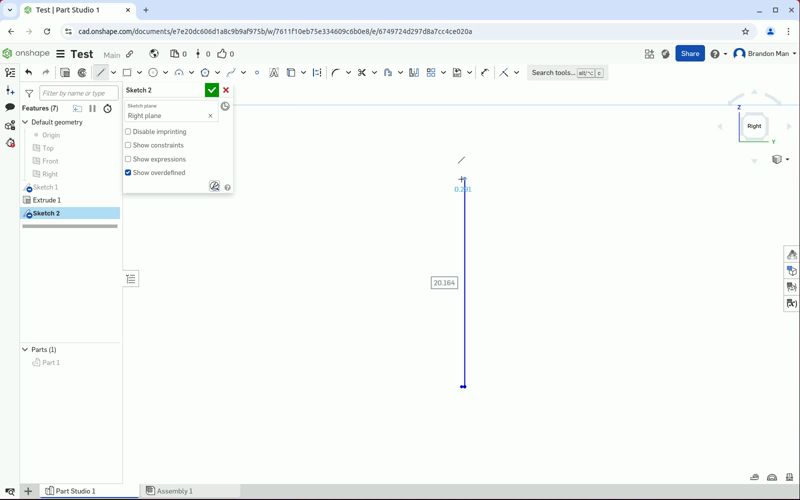
scroll(6)
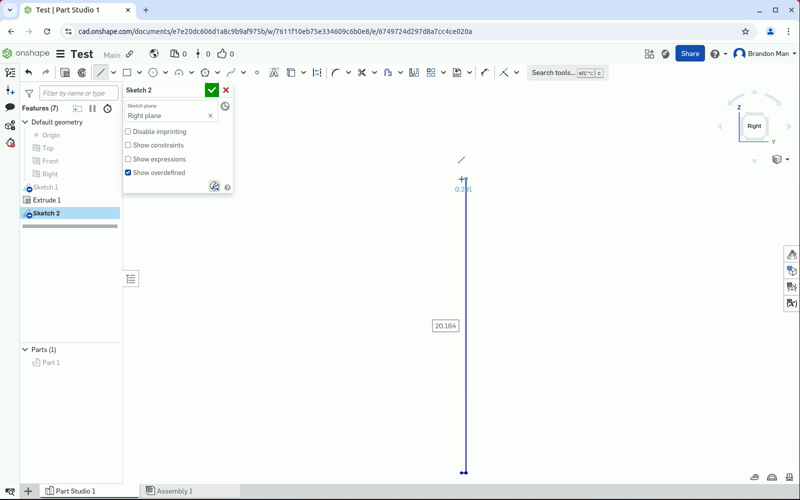
scroll(6)
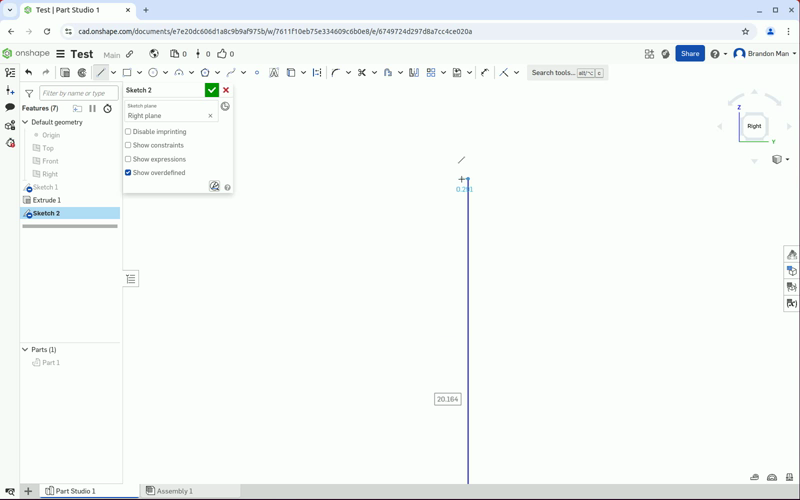
scroll(6)
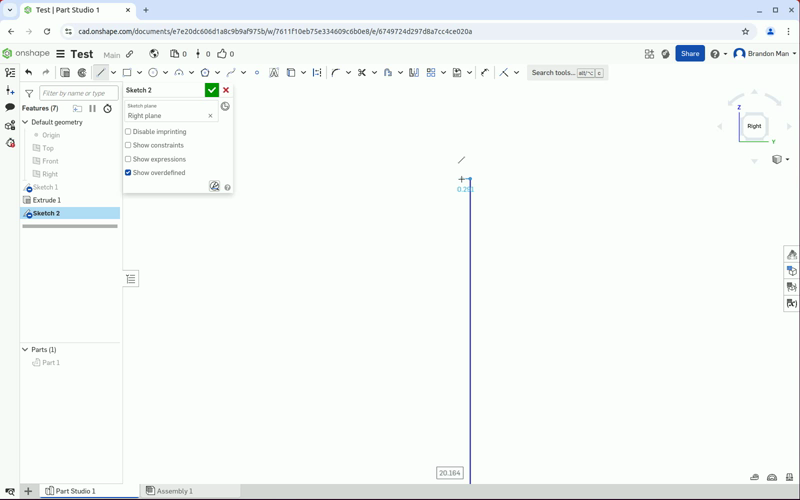
scroll(6)
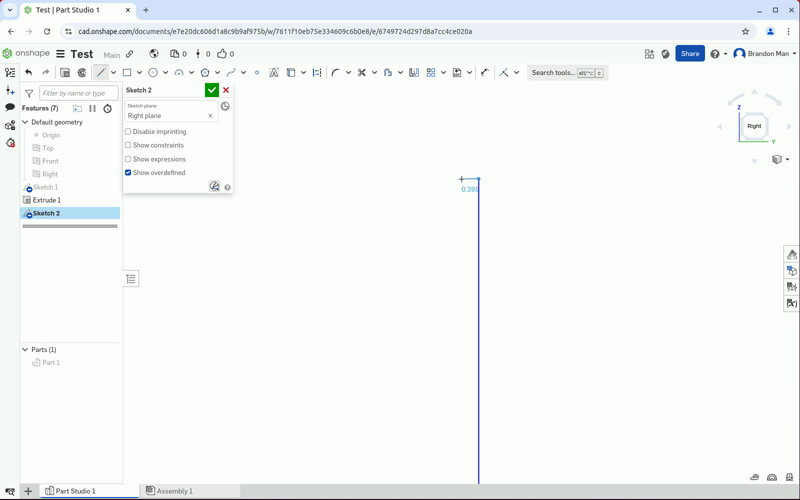
click(461, 178)
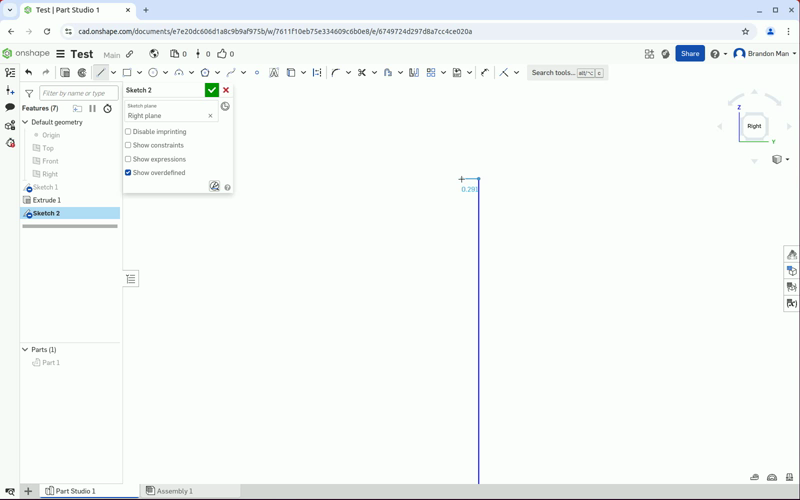
scroll(-6)
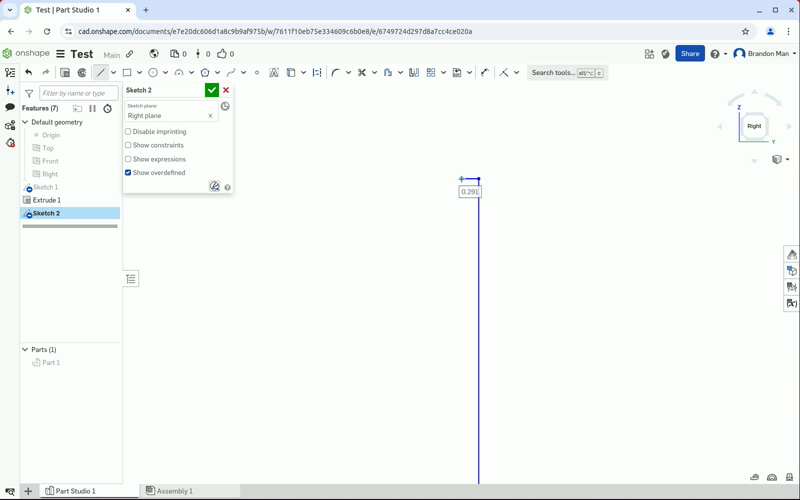
scroll(-6)
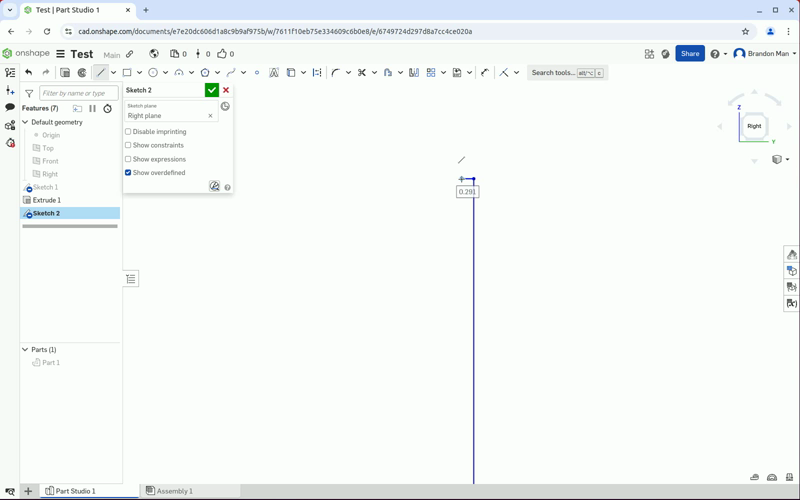
scroll(-6)
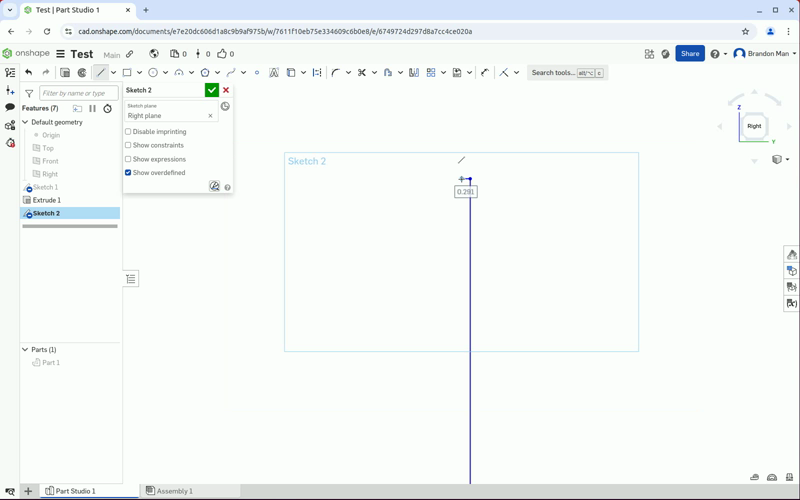
scroll(-6)
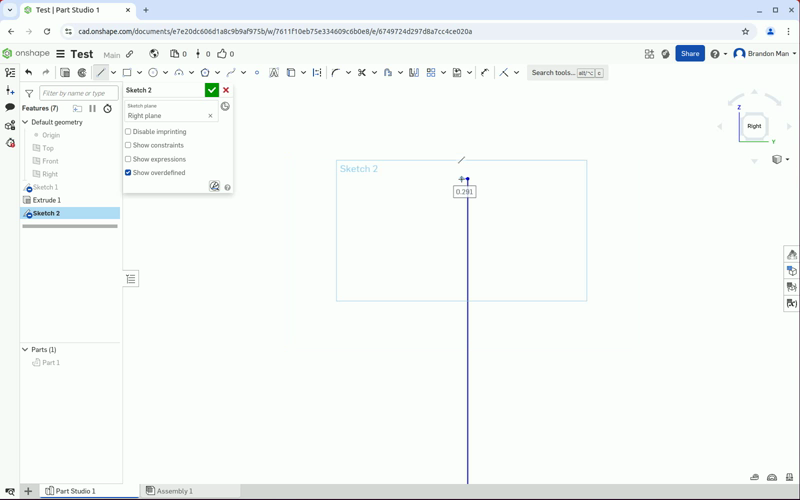
scroll(-6)
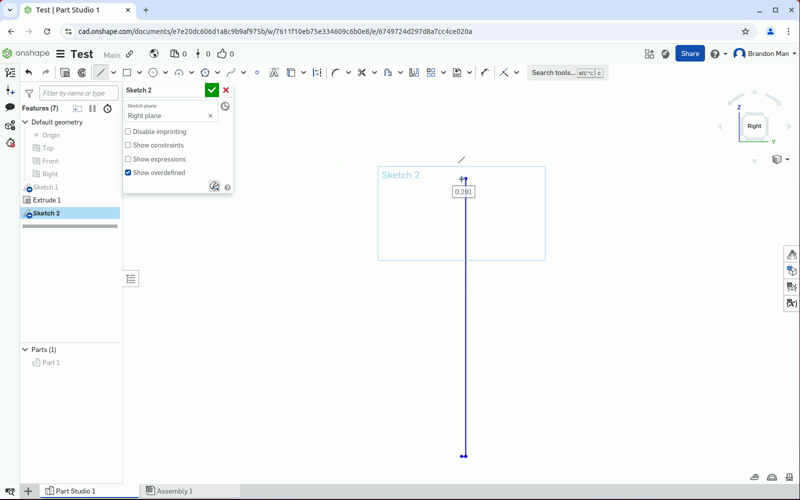
scroll(-6)
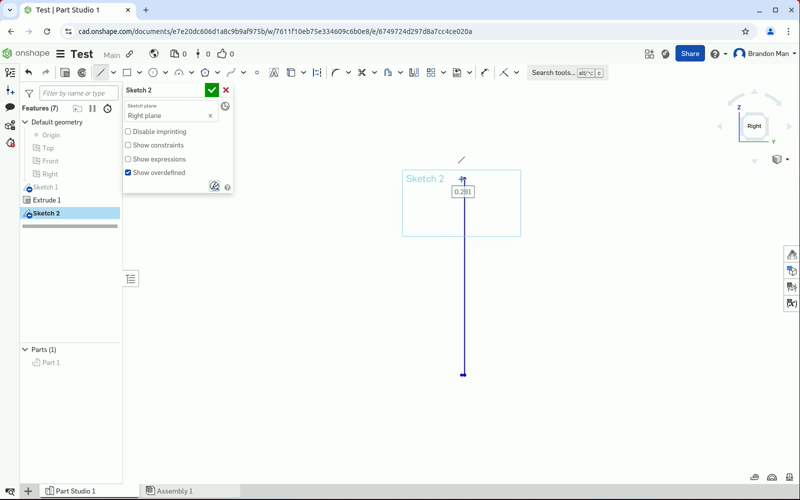
scroll(-6)
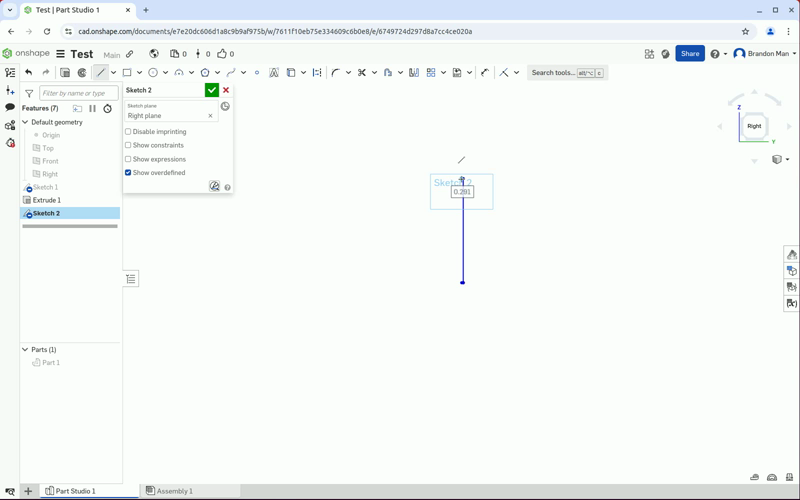
key_up(shift)
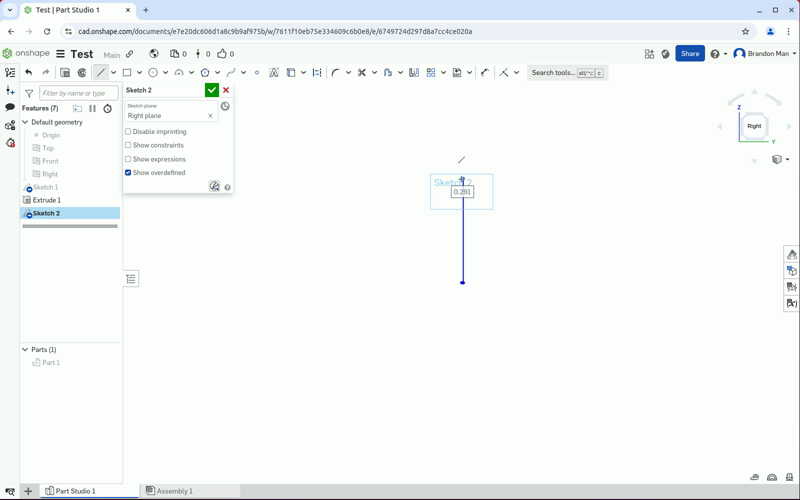
key_down(shift)
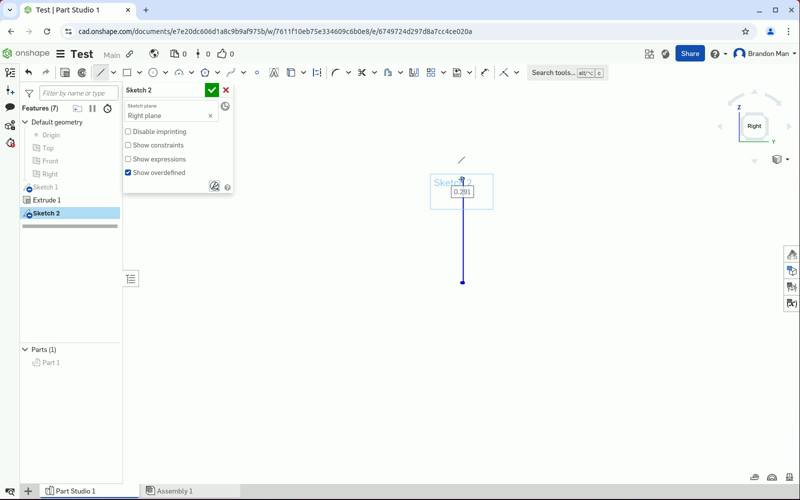
mouse_move(492, 178)
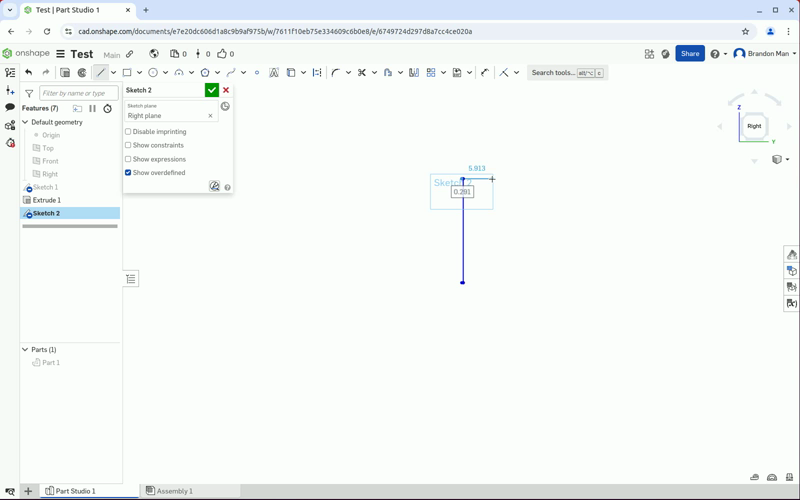
mouse_move(461, 191)
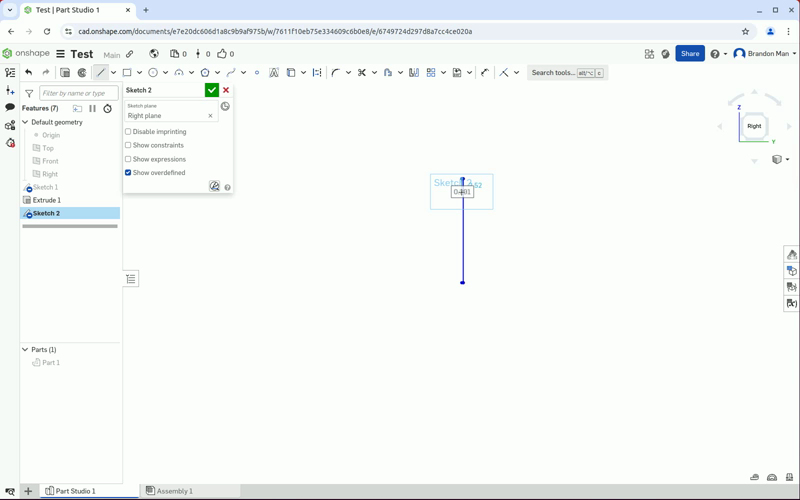
click(461, 191)
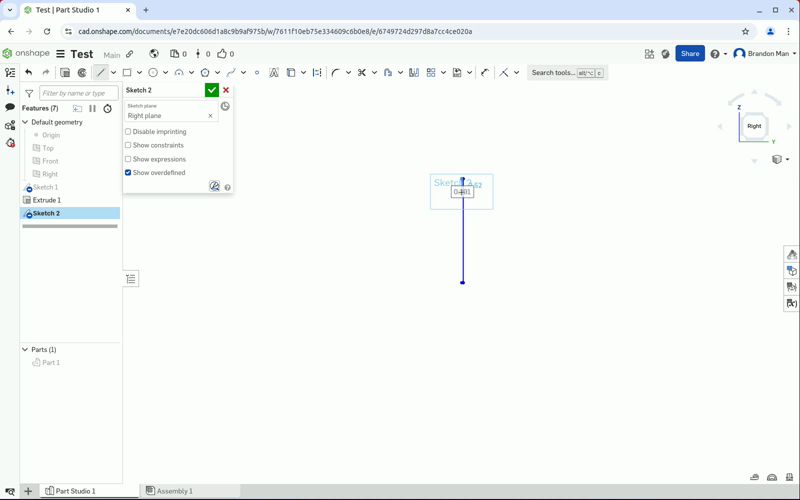
key_up(shift)
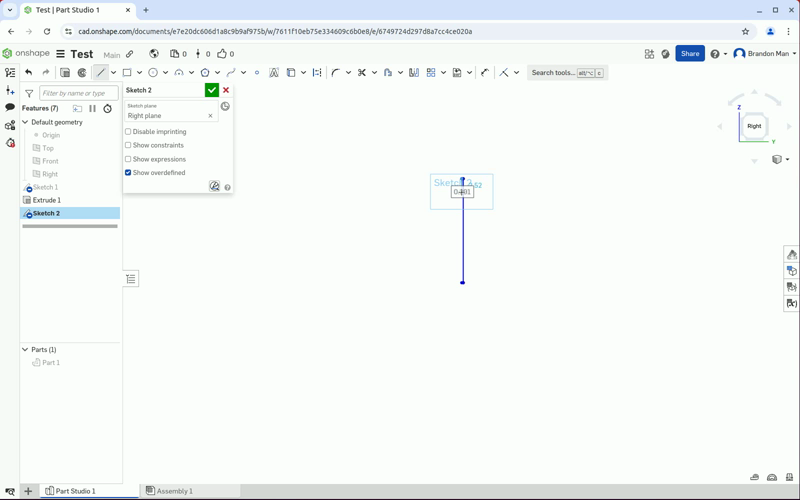
key_down(shift)
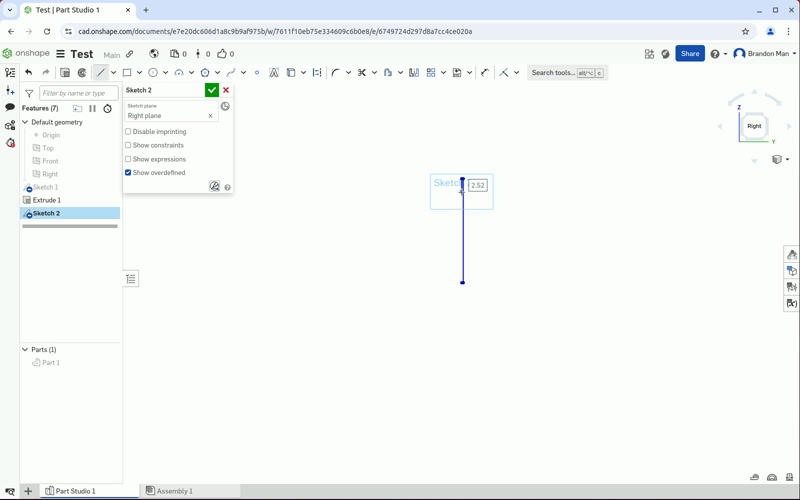
mouse_move(492, 191)
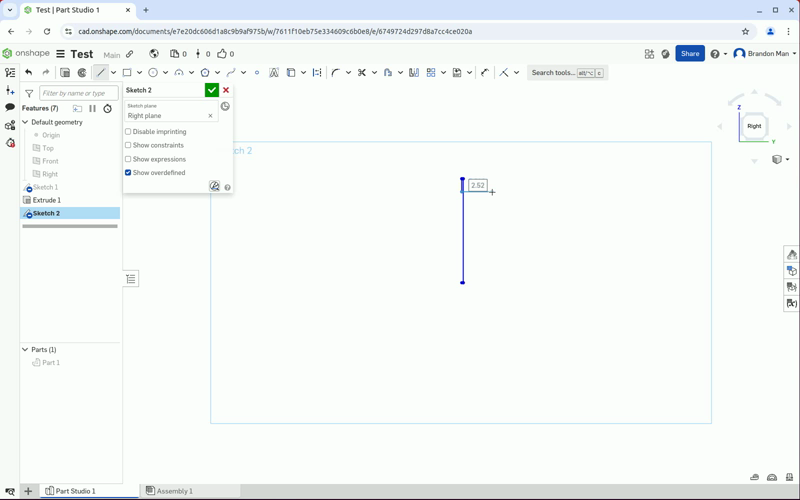
mouse_move(461, 195)
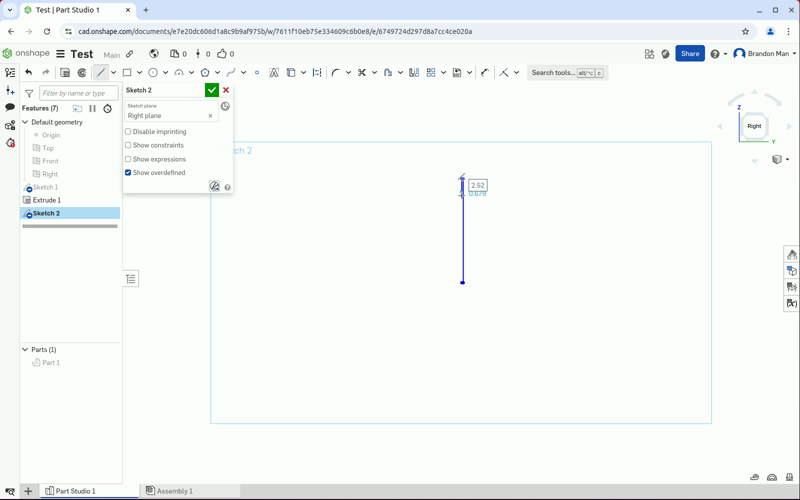
scroll(6)
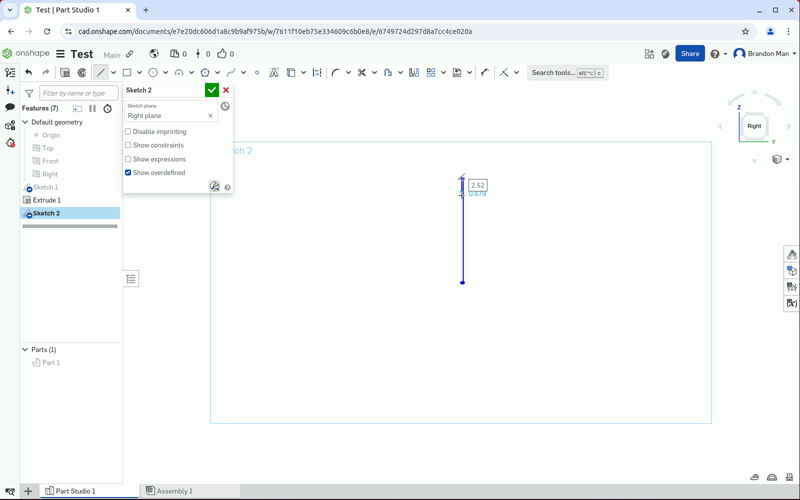
scroll(6)
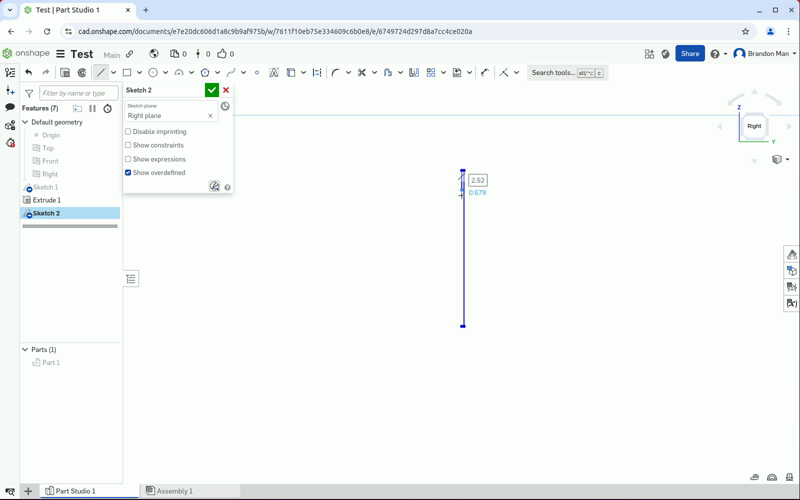
scroll(6)
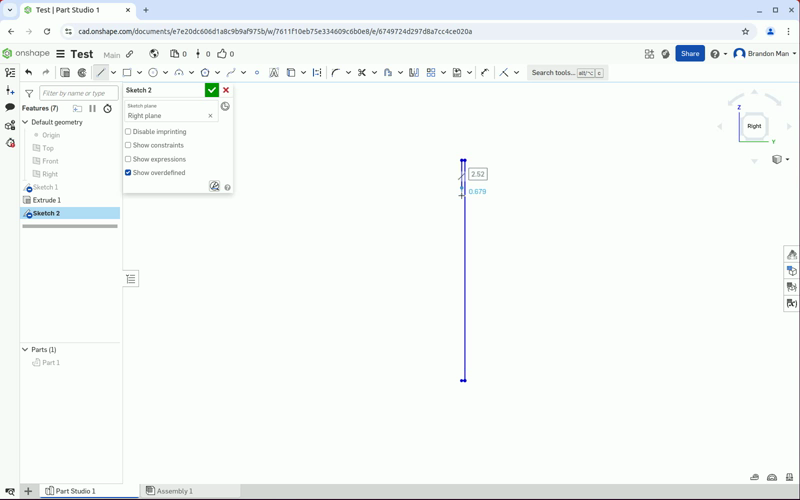
scroll(6)
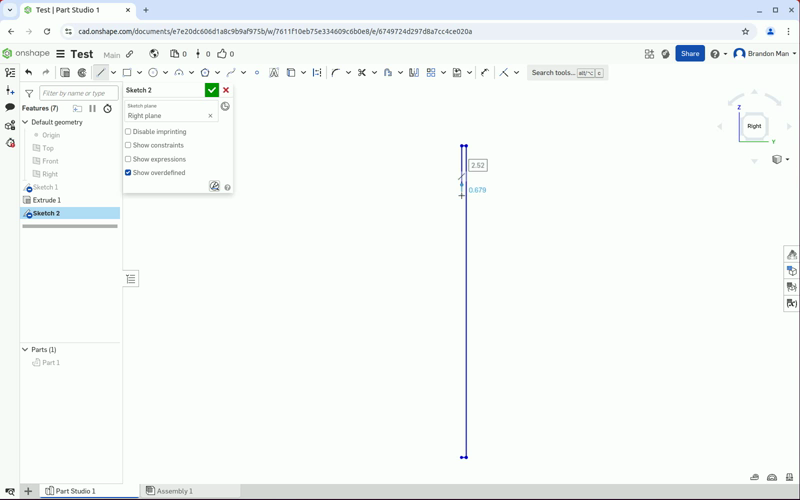
scroll(6)
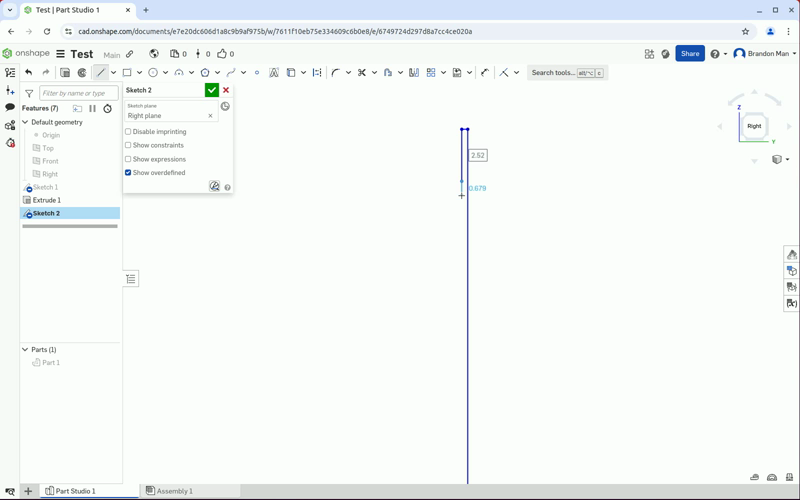
scroll(6)
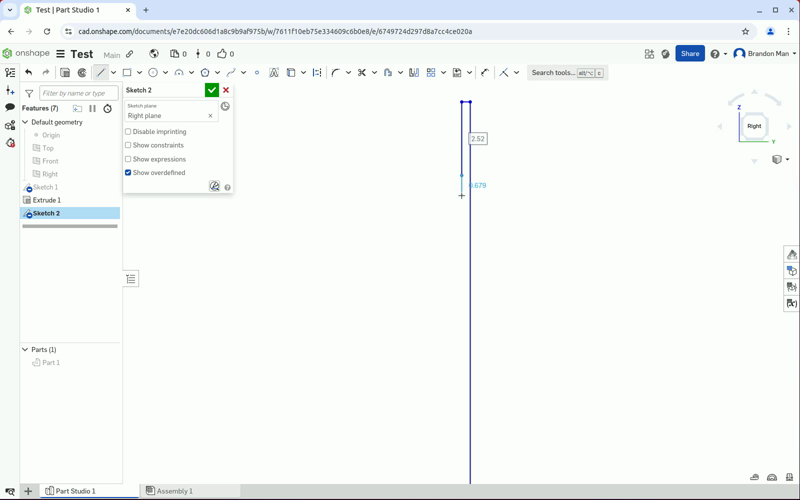
scroll(6)
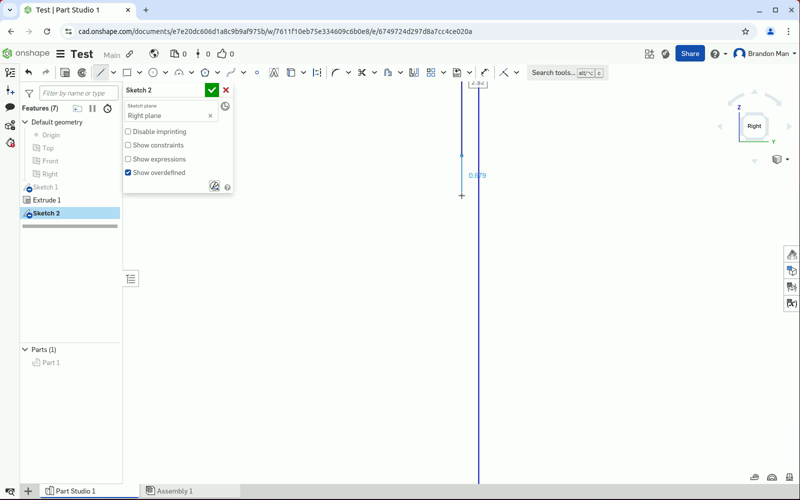
click(461, 195)
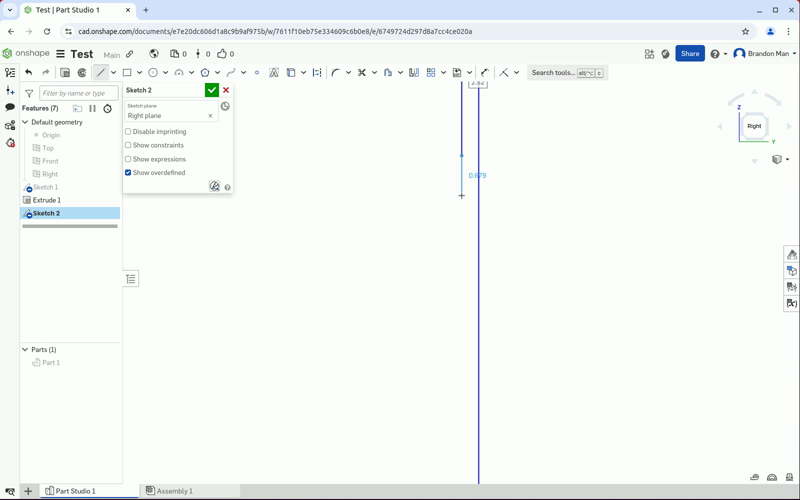
scroll(-6)
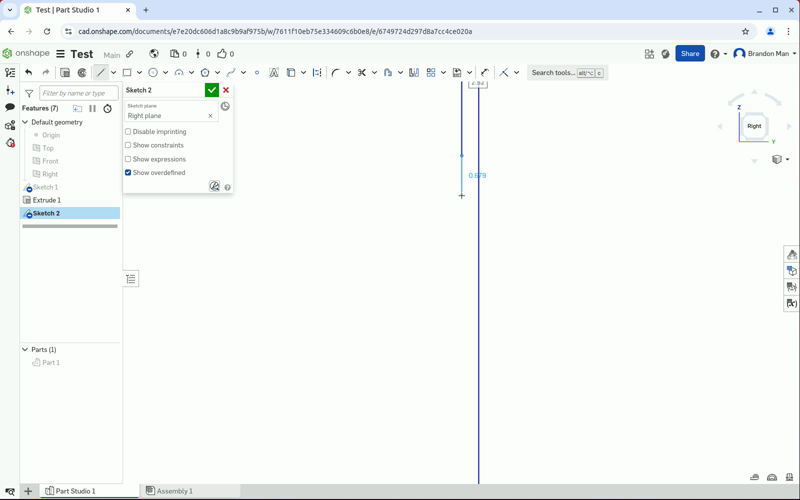
scroll(-6)
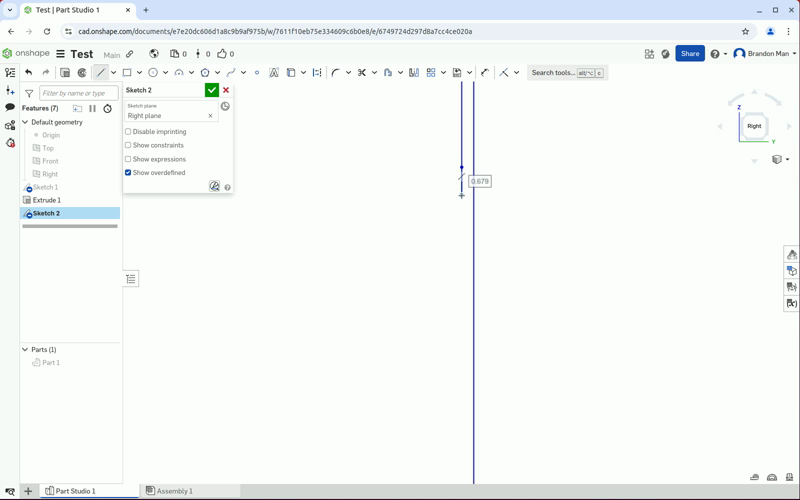
scroll(-6)
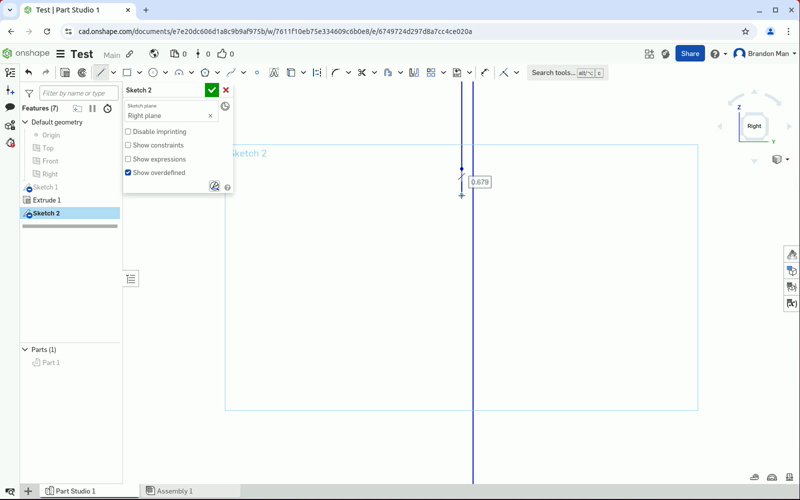
scroll(-6)
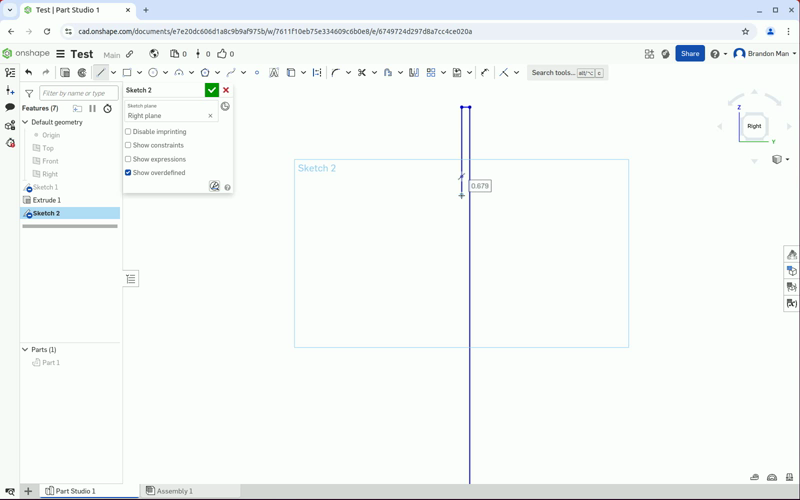
scroll(-6)
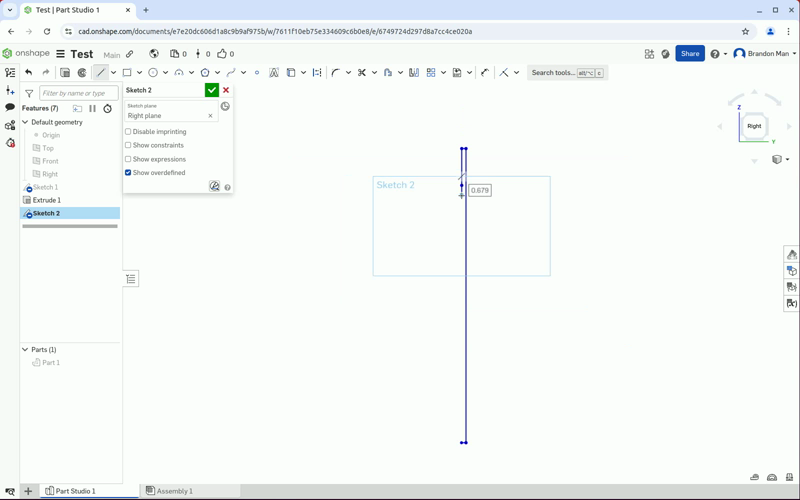
scroll(-6)
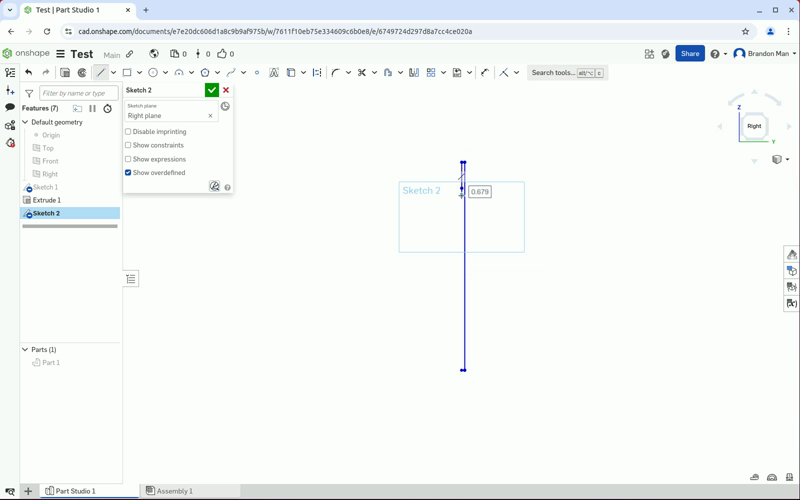
scroll(-6)
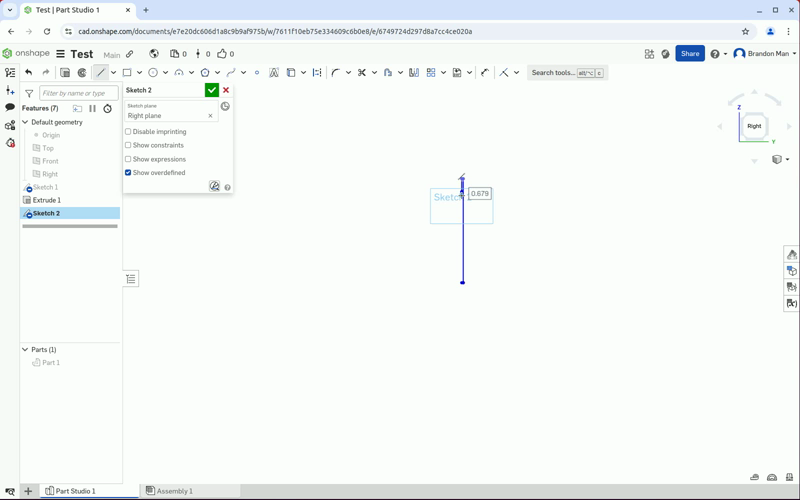
key_up(shift)
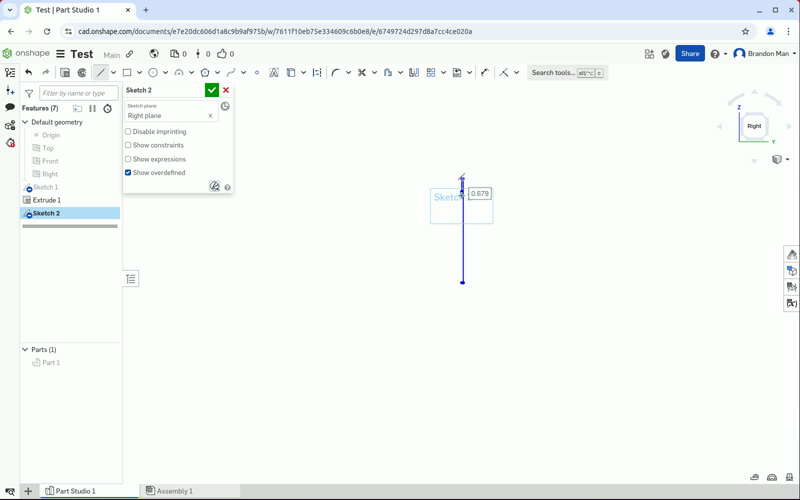
key_down(shift)
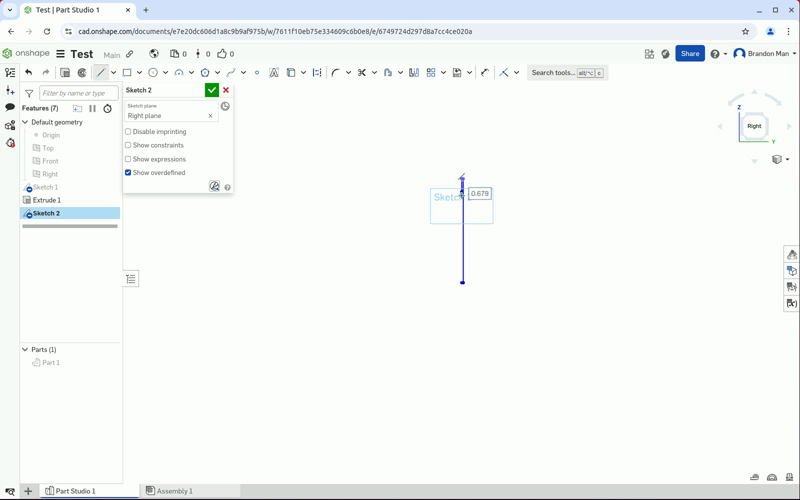
mouse_move(461, 282)
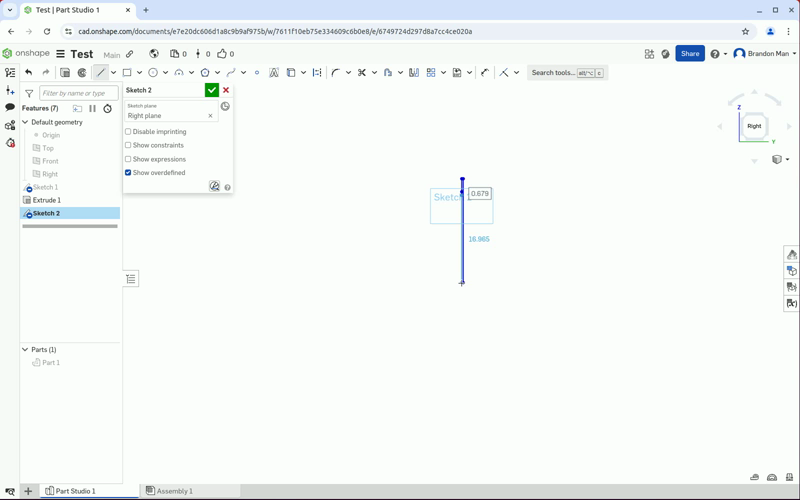
scroll(6)
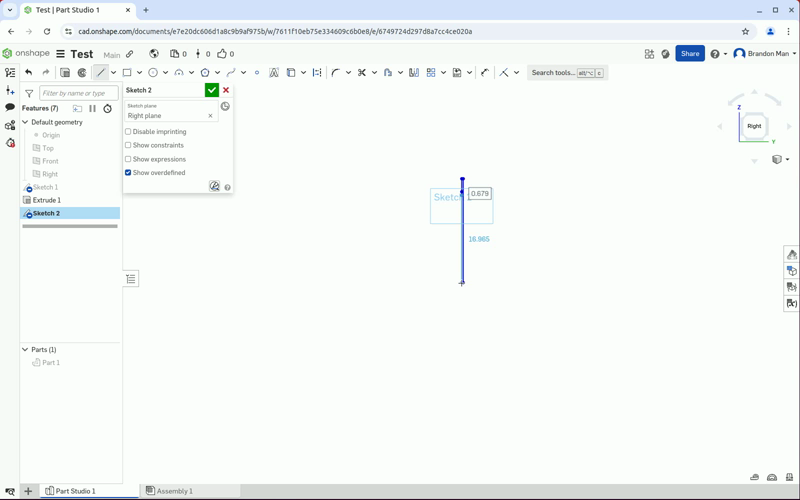
scroll(6)
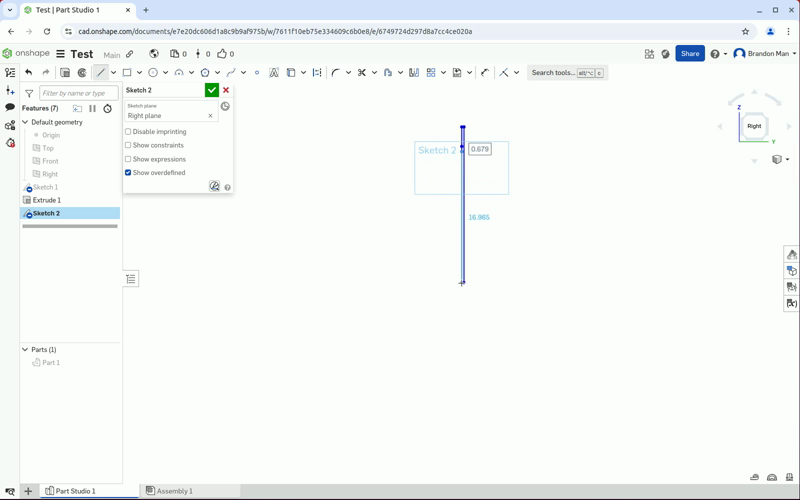
scroll(6)
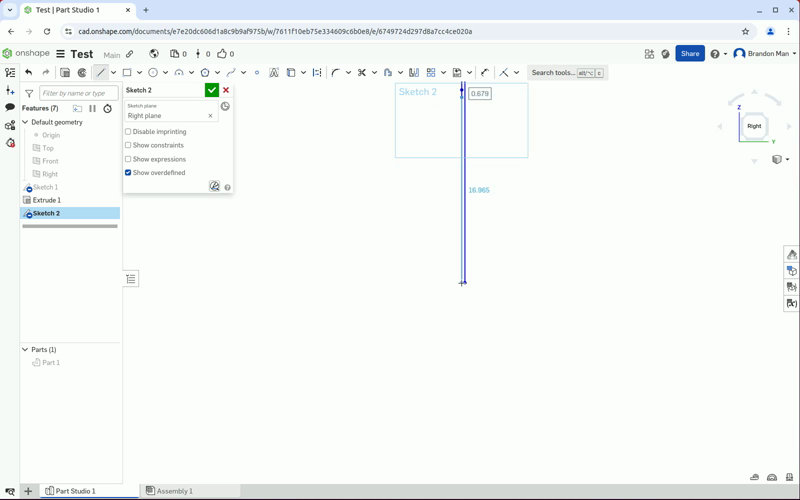
scroll(6)
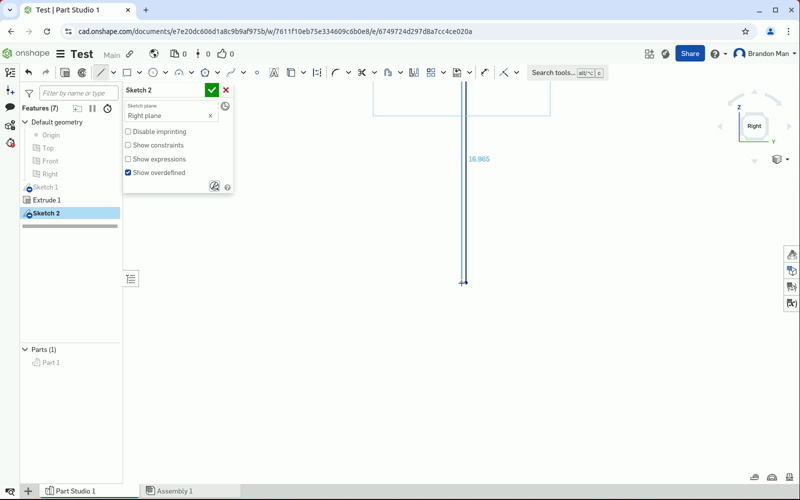
scroll(6)
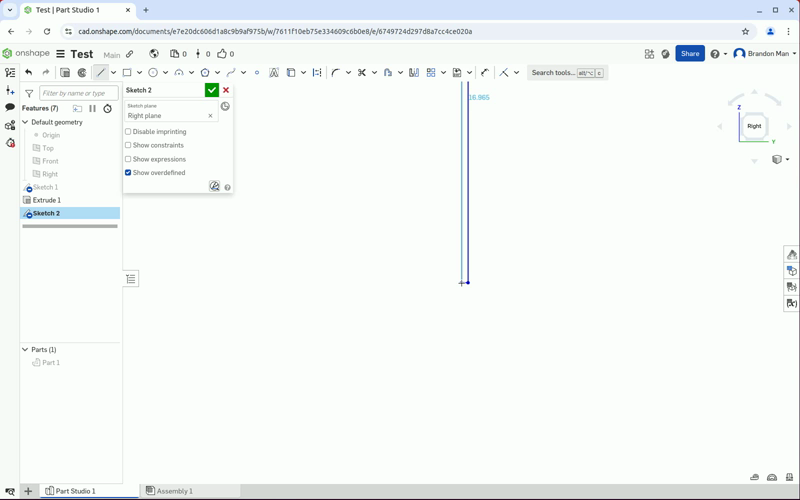
scroll(6)
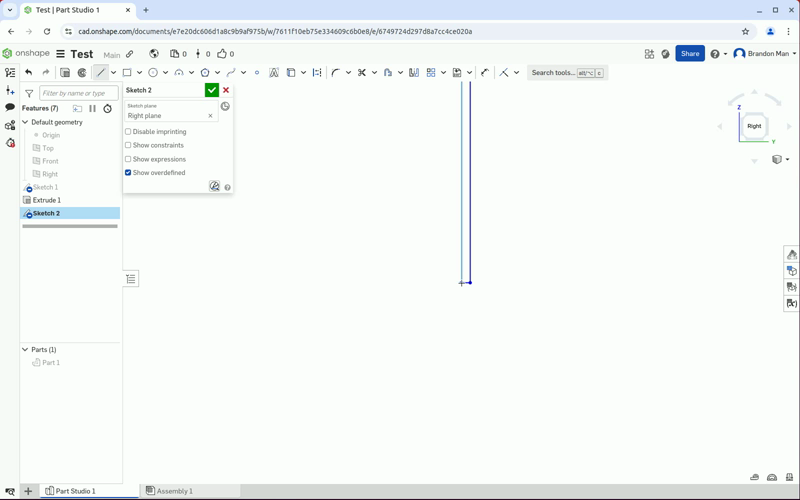
scroll(6)
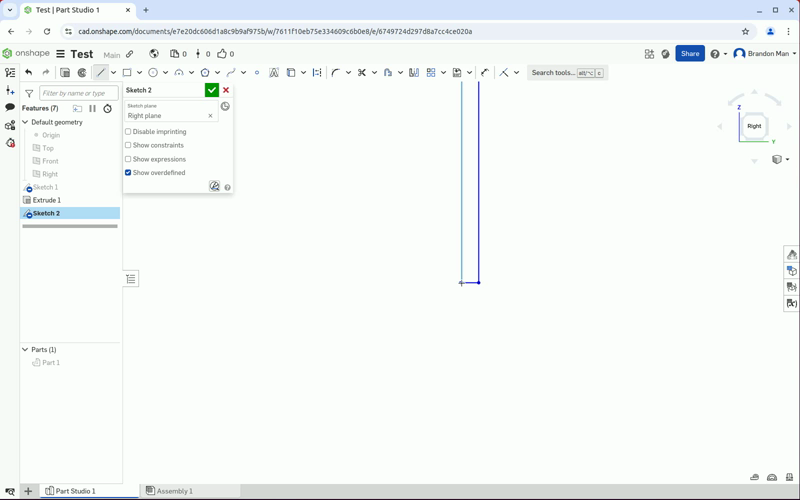
key_up(shift)
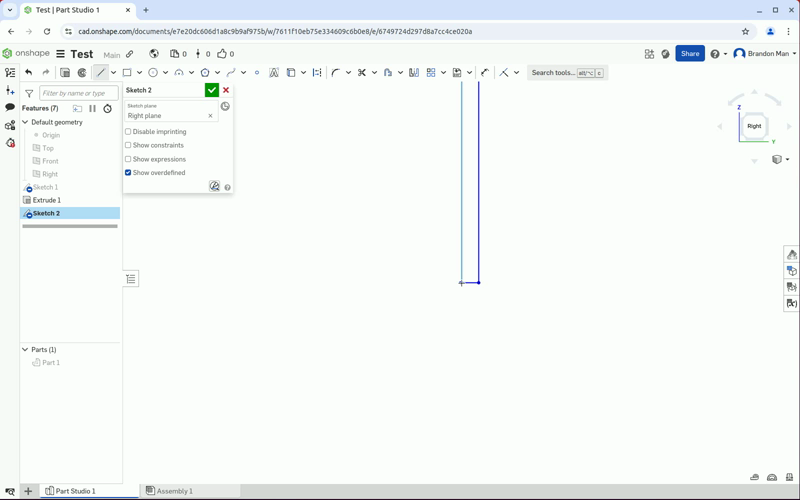
click(461, 282)
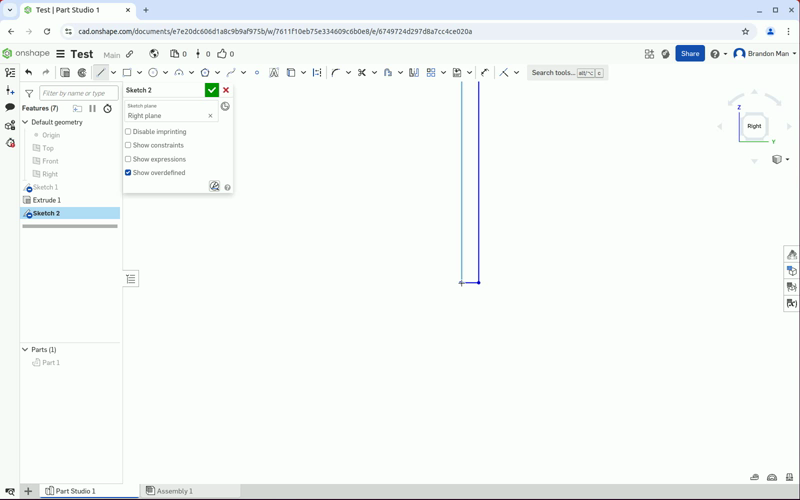
scroll(-6)
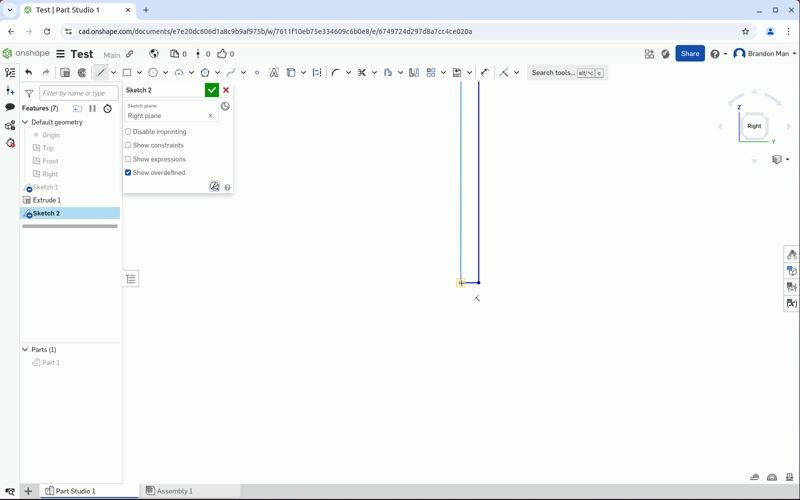
scroll(-6)
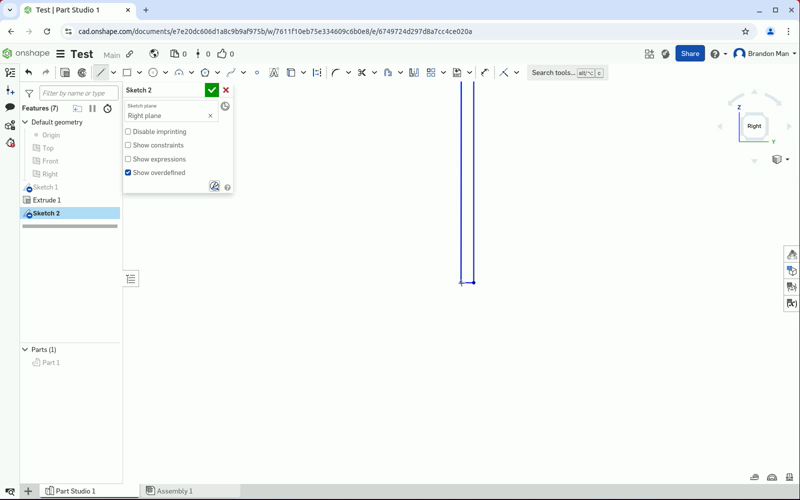
scroll(-6)
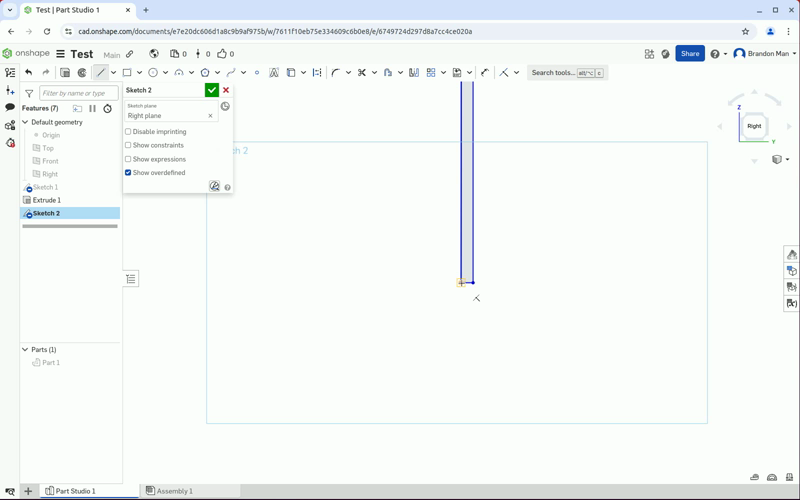
scroll(-6)
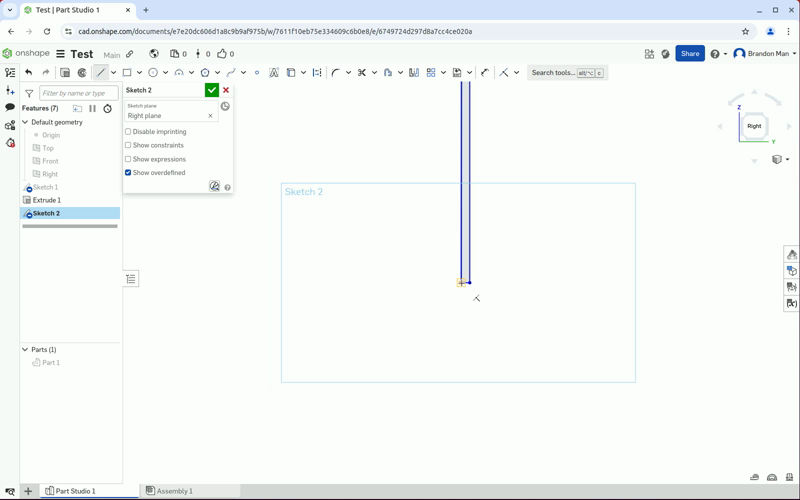
scroll(-6)
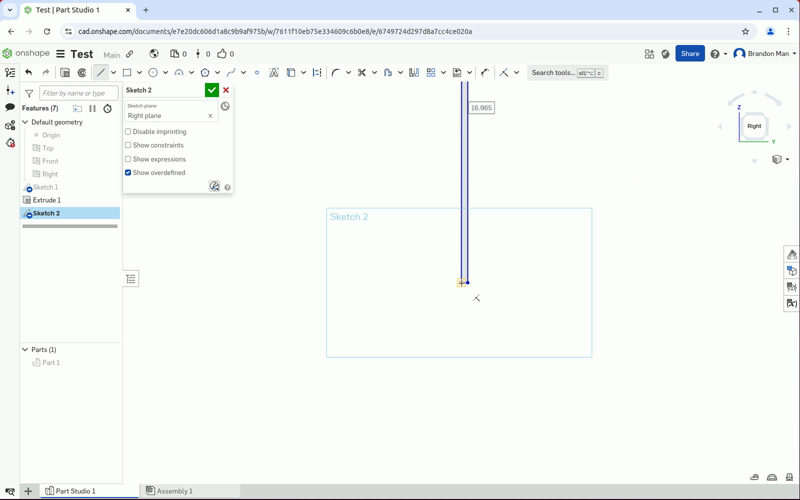
scroll(-6)
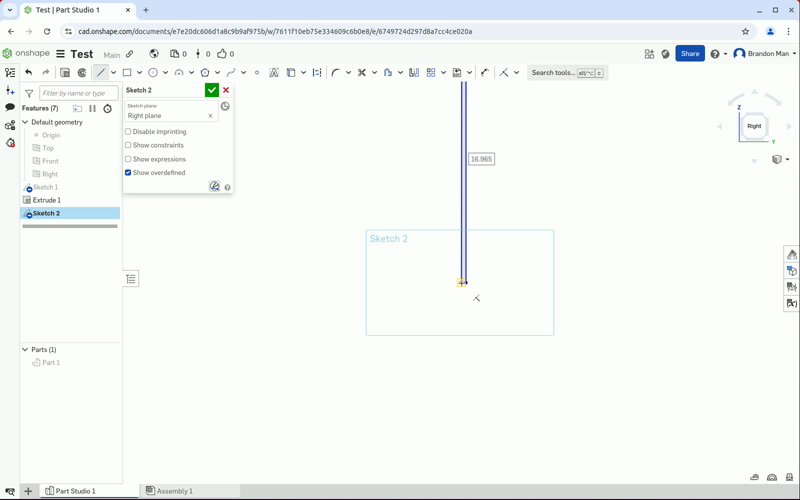
scroll(-6)
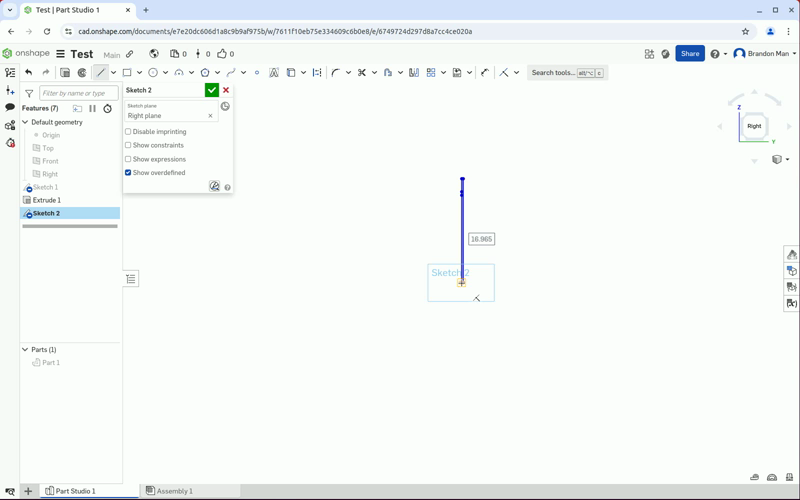
key(esc)
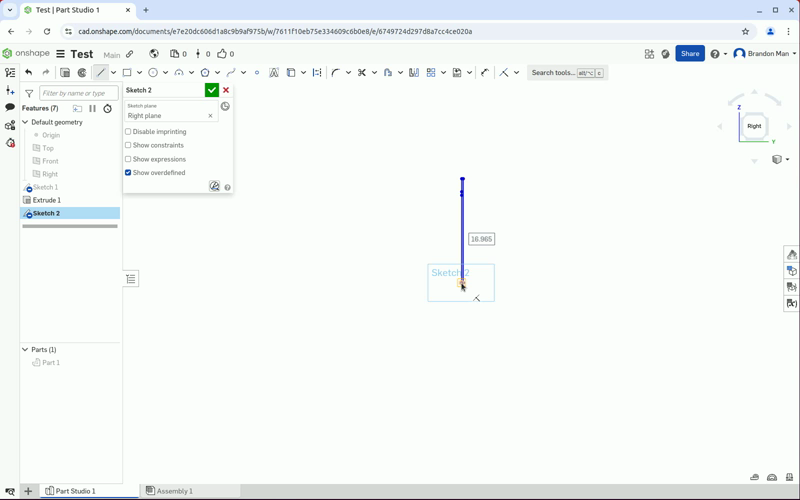
mouse_move(462, 238)
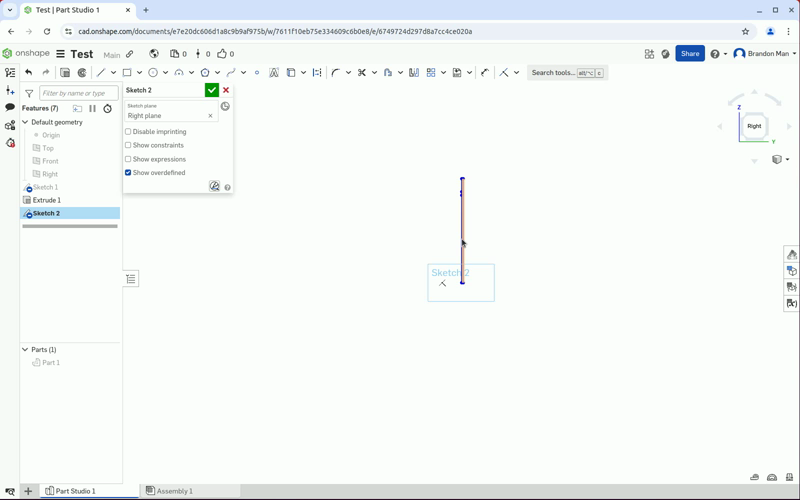
scroll(6)
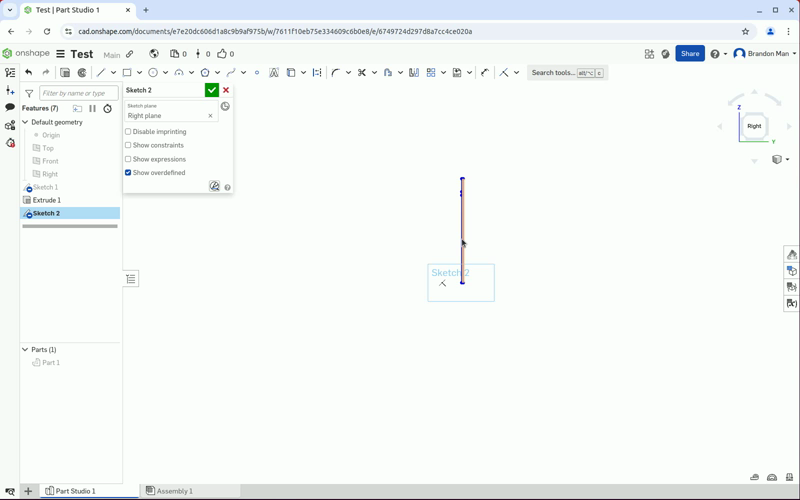
scroll(6)
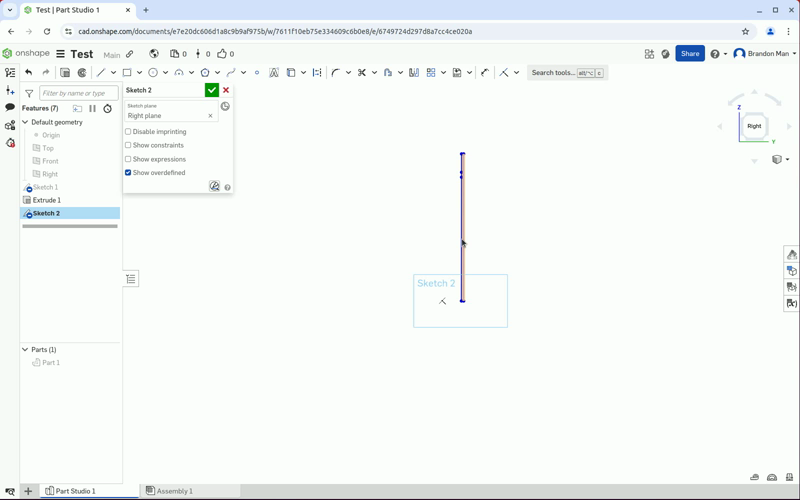
scroll(6)
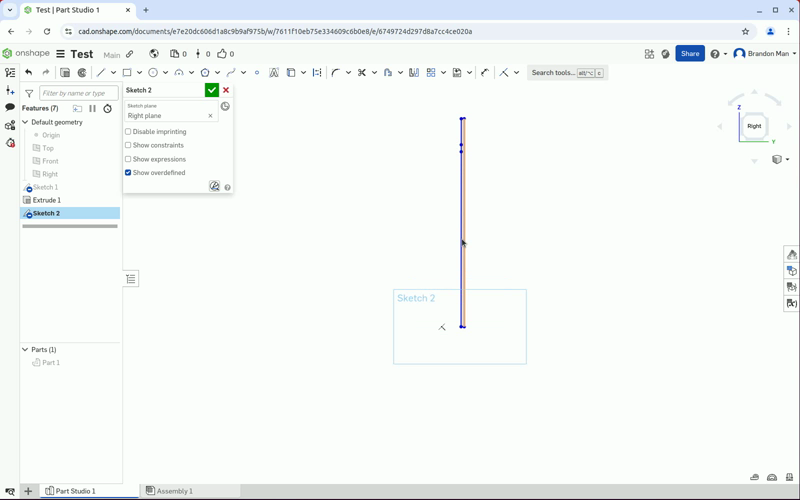
scroll(6)
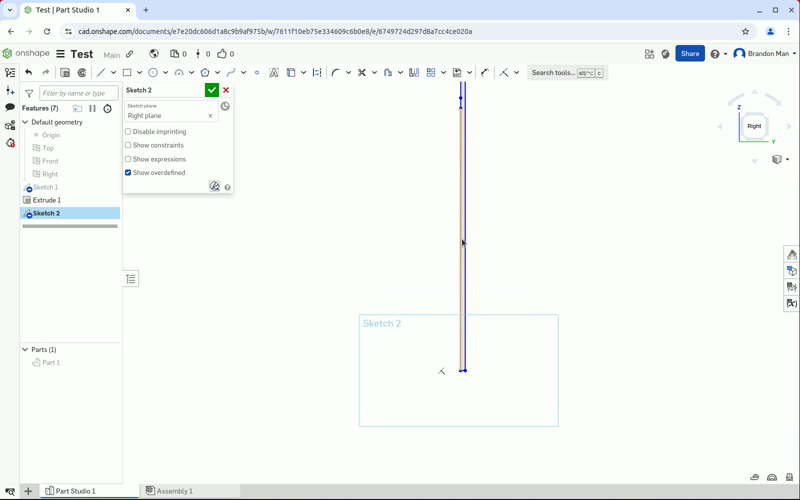
scroll(6)
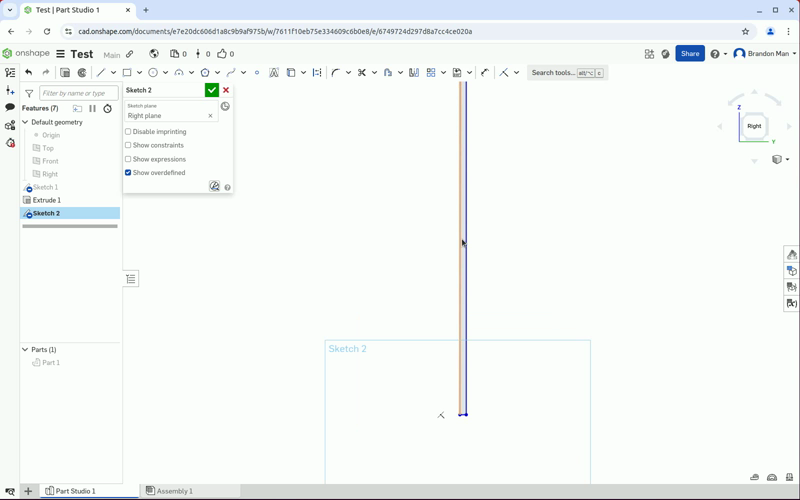
scroll(6)
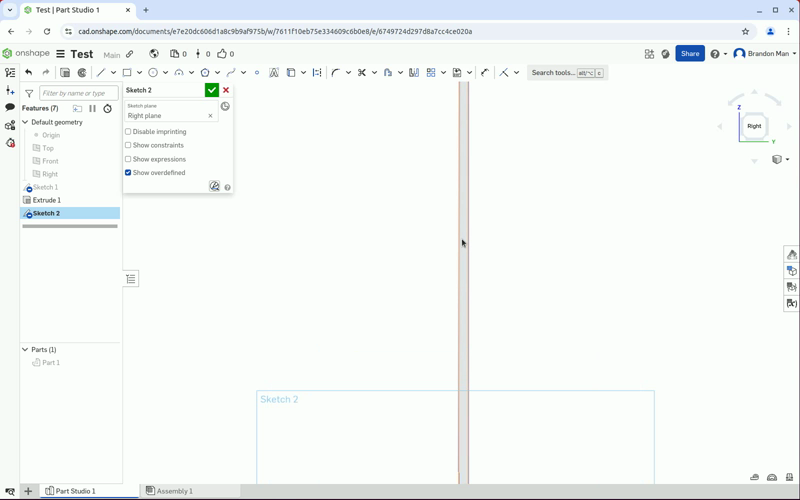
scroll(6)
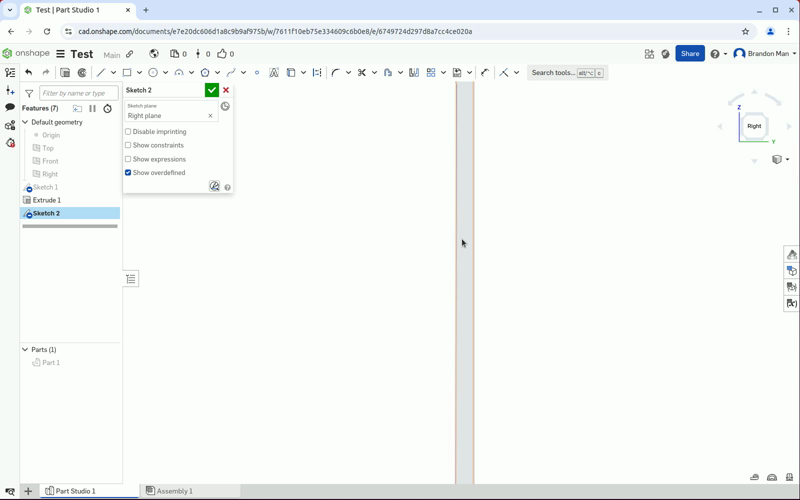
click(462, 238)
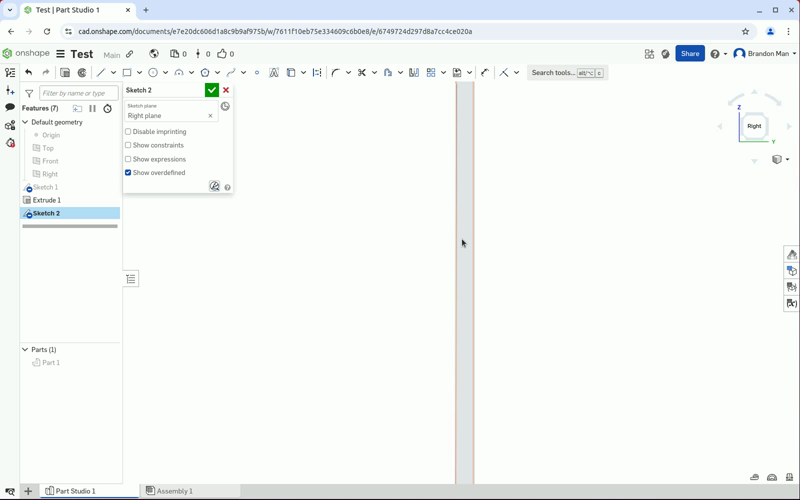
scroll(-6)
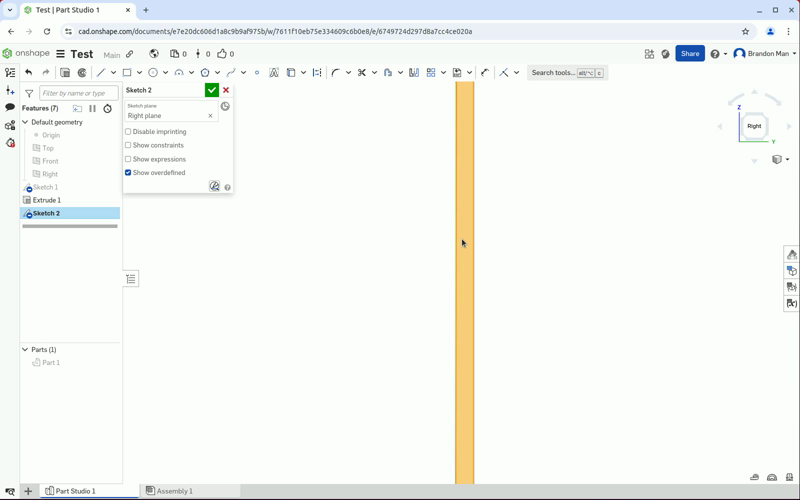
scroll(-6)
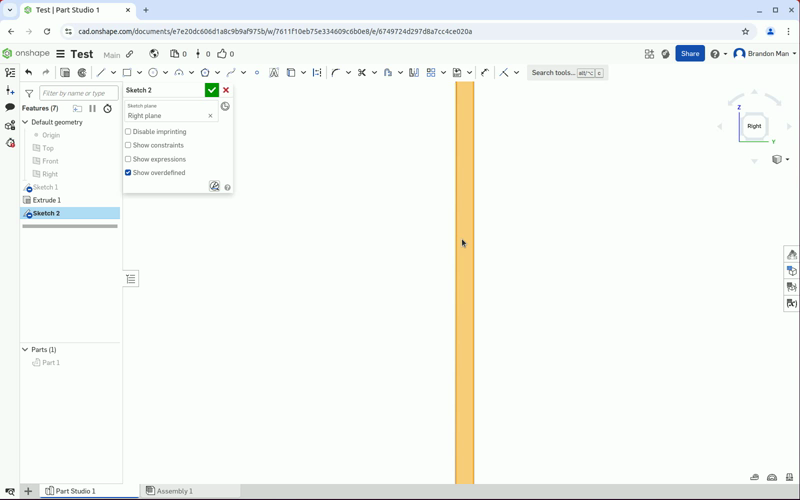
scroll(-6)
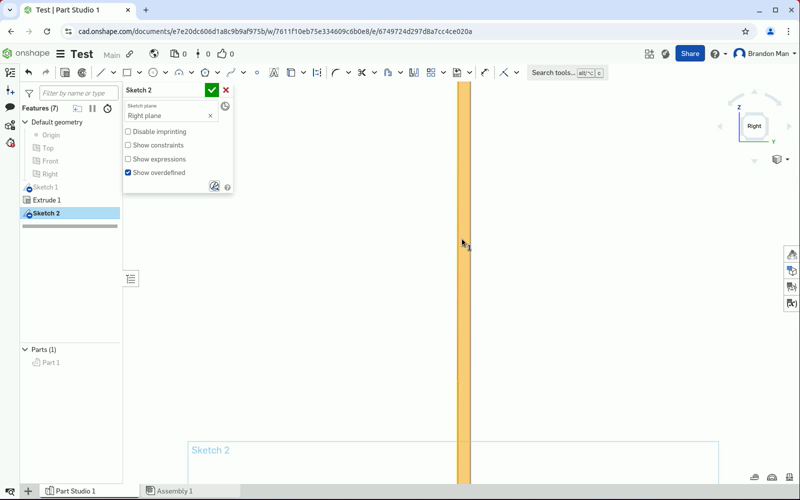
scroll(-6)
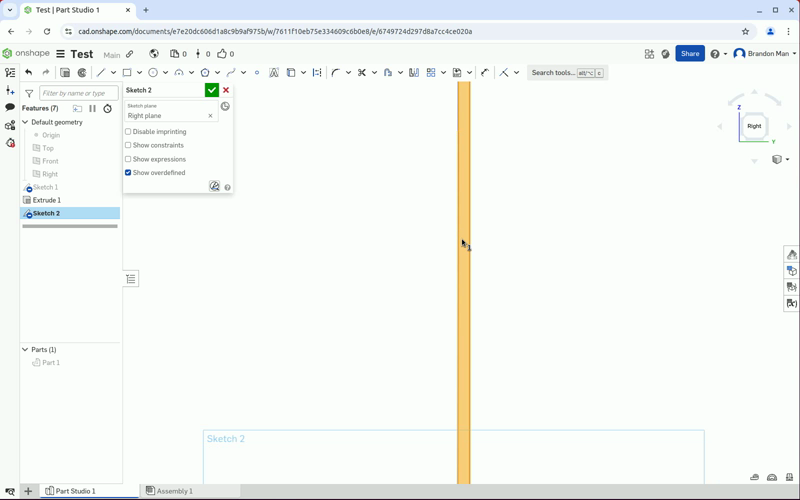
scroll(-6)
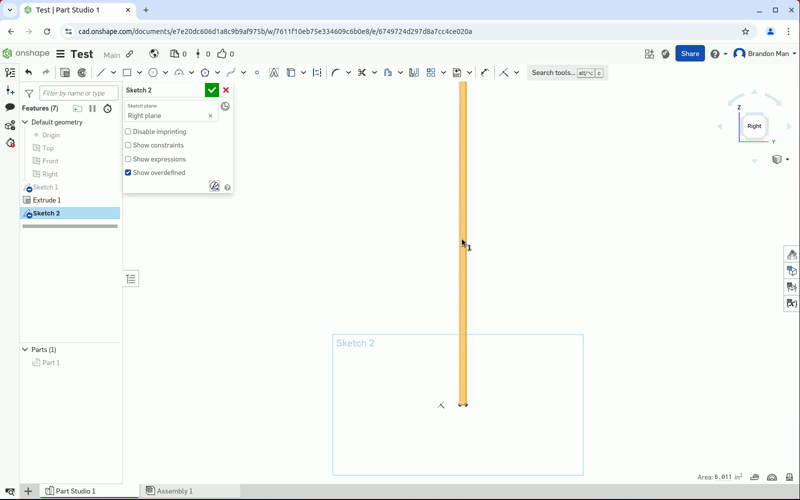
scroll(-6)
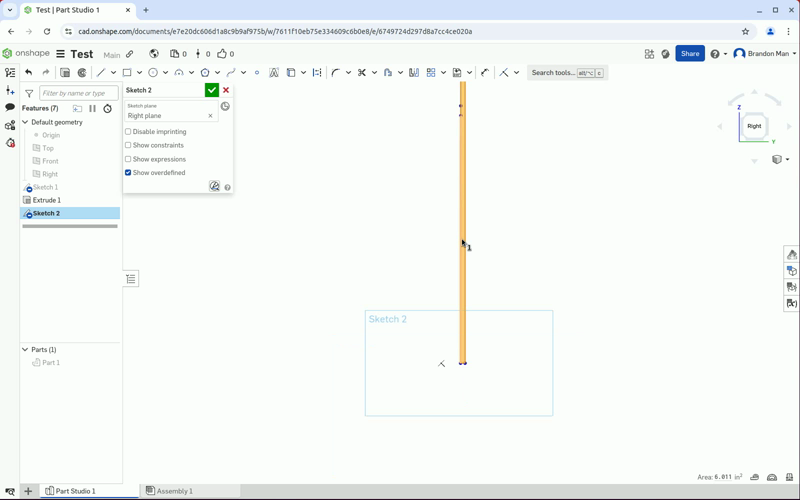
scroll(-6)
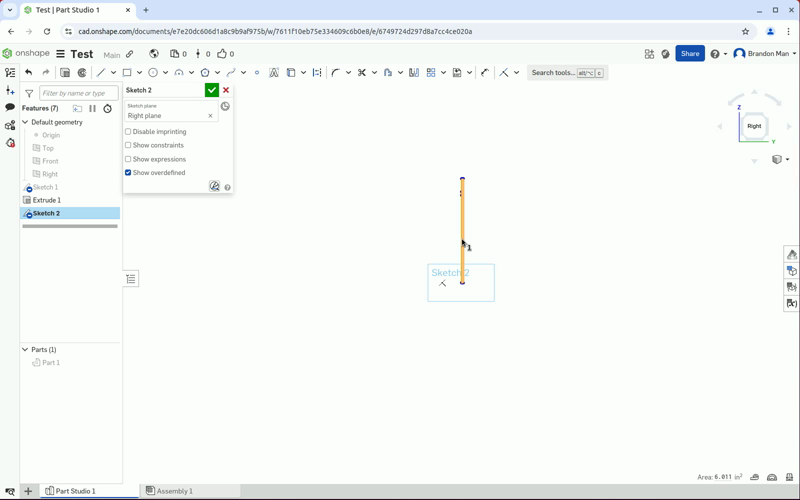
mouse_move(73, 352)
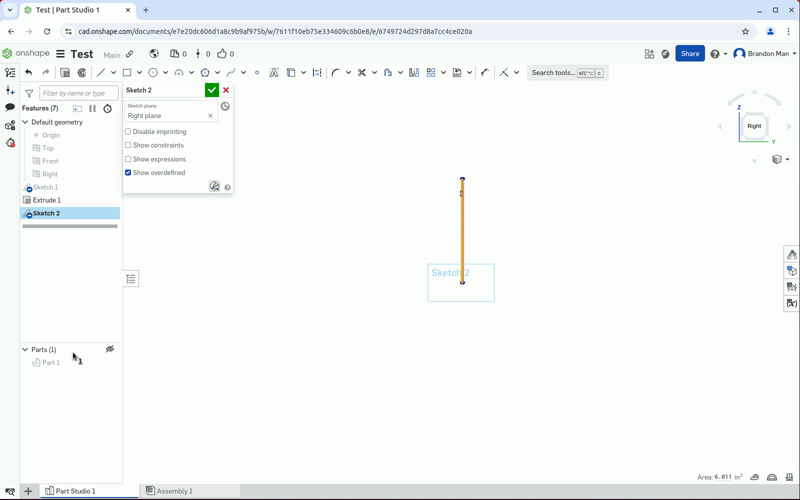
key(shift+y)
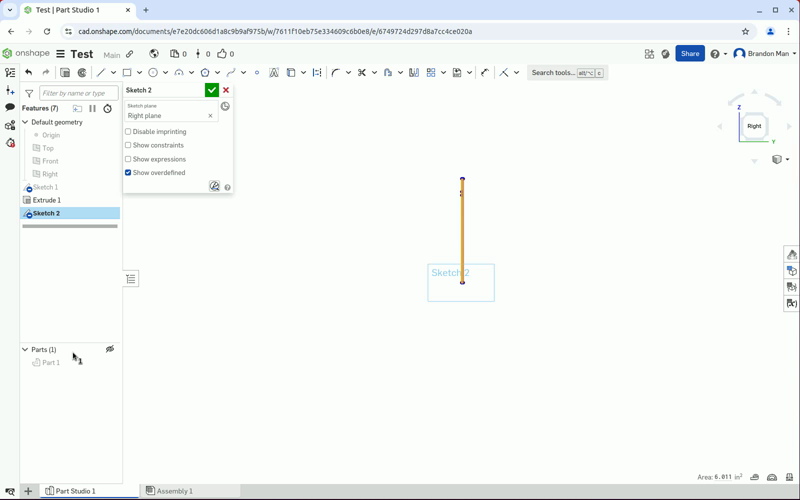
key(shift+e)
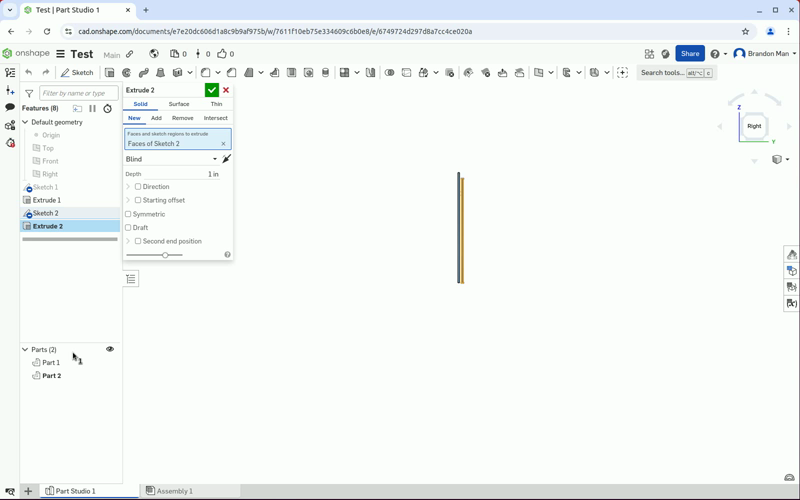
mouse_move(143, 106)
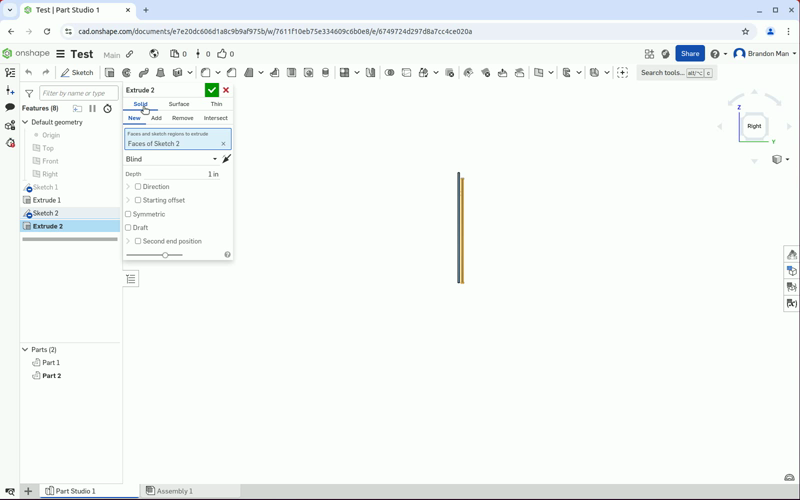
click(143, 106)
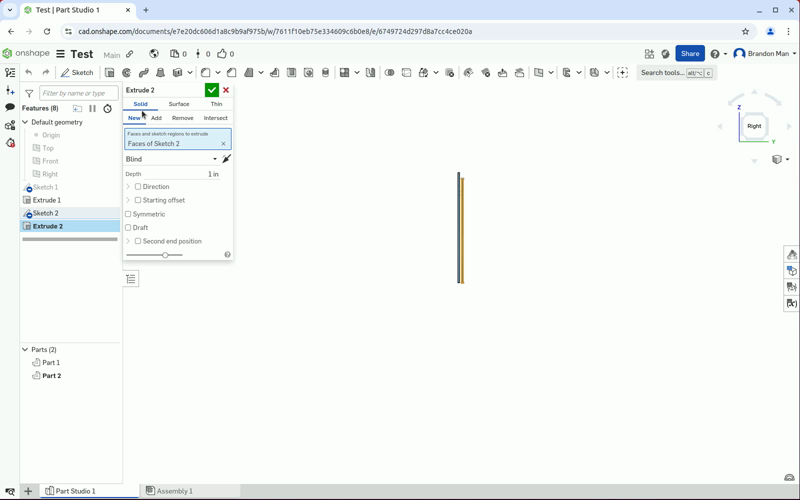
mouse_move(137, 120)
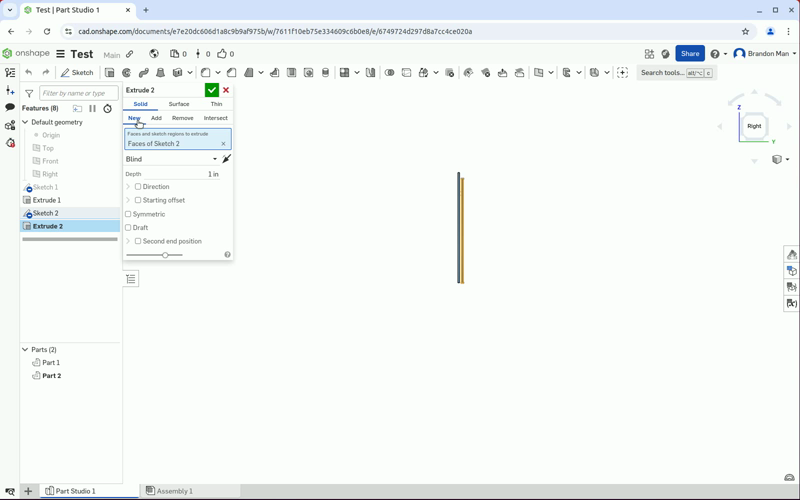
click(137, 120)
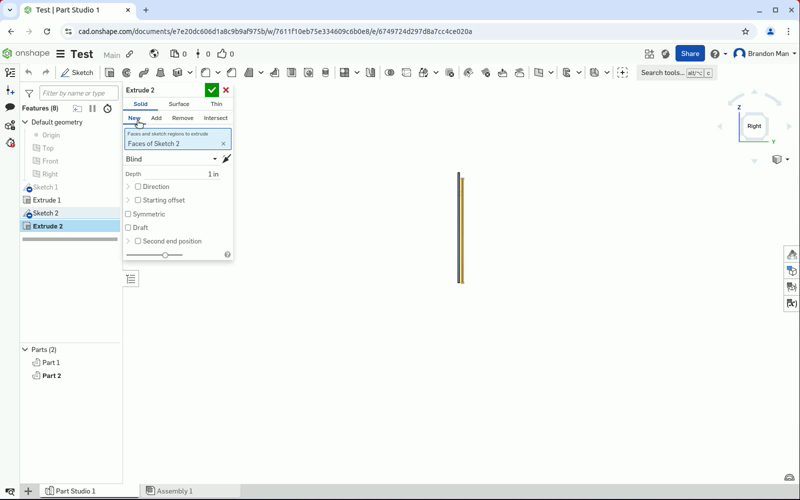
key(tab, 4)
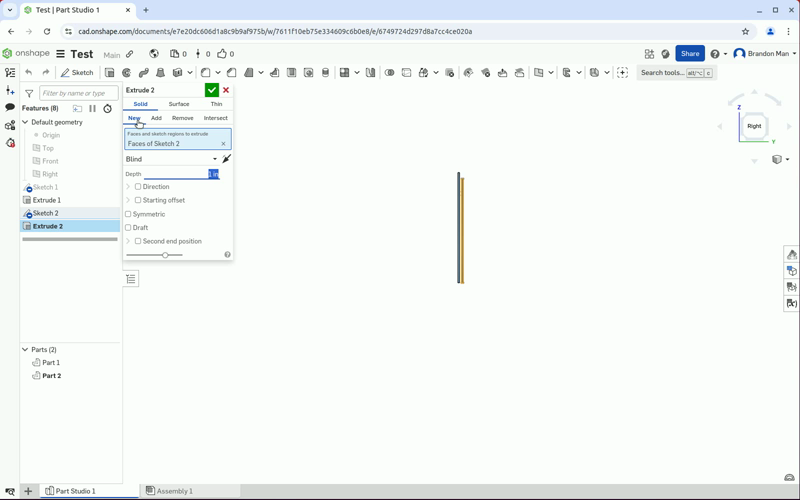
text(0.963)
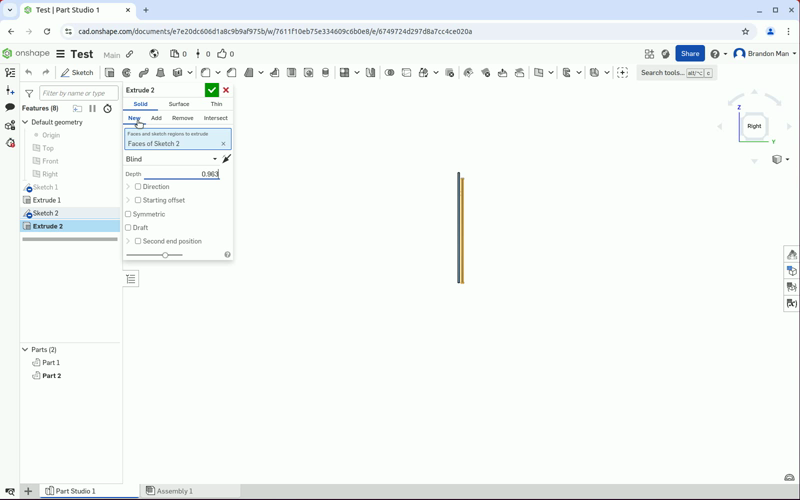
key(enter)
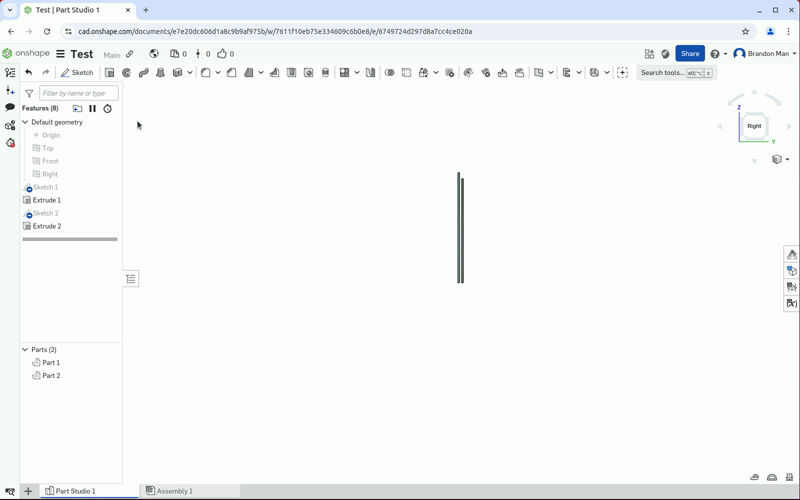
key(shift+h)
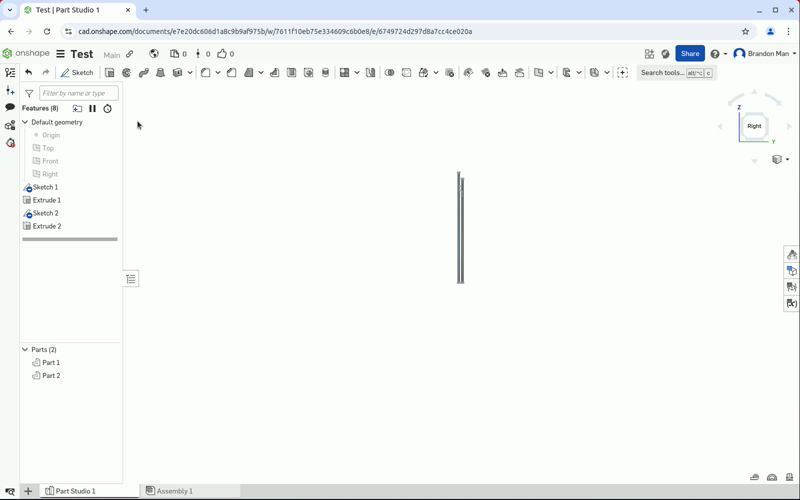
key(shift+h)
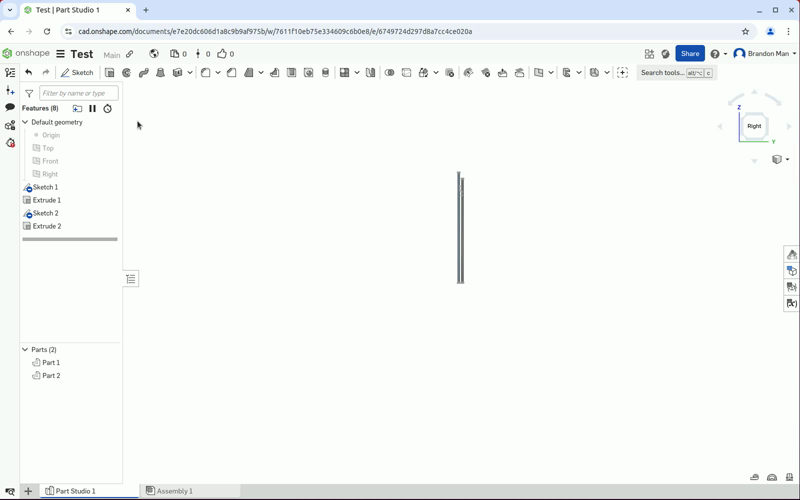
key(shift+7)
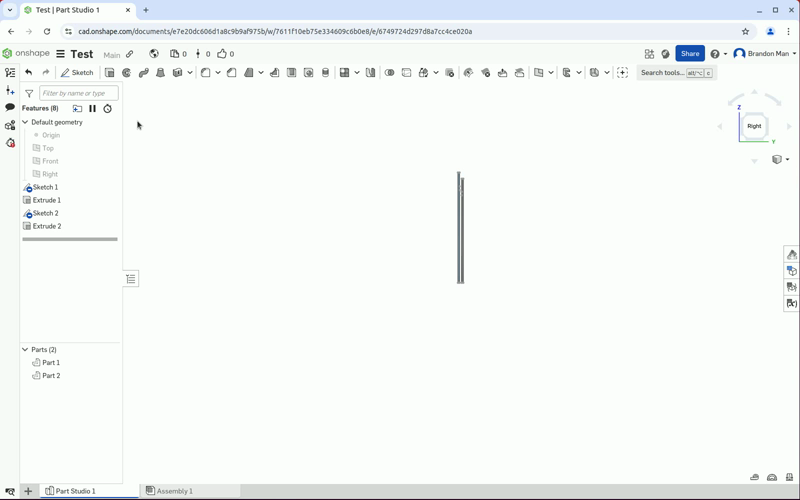
key(right, 2)
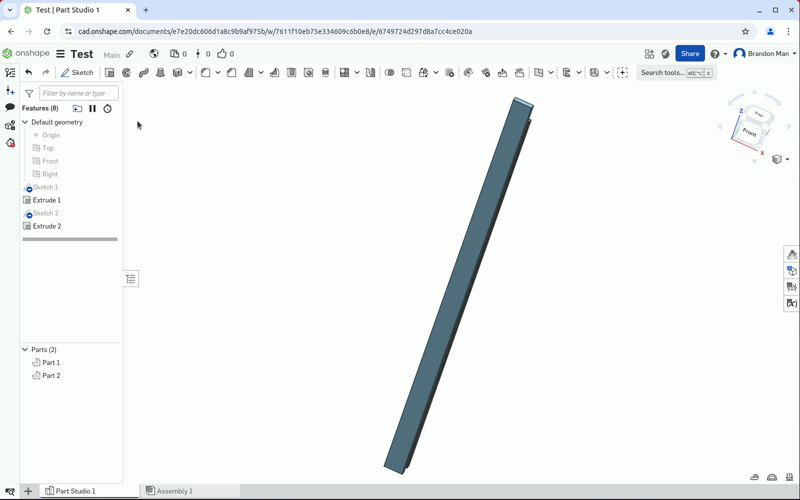
key(down, 2)
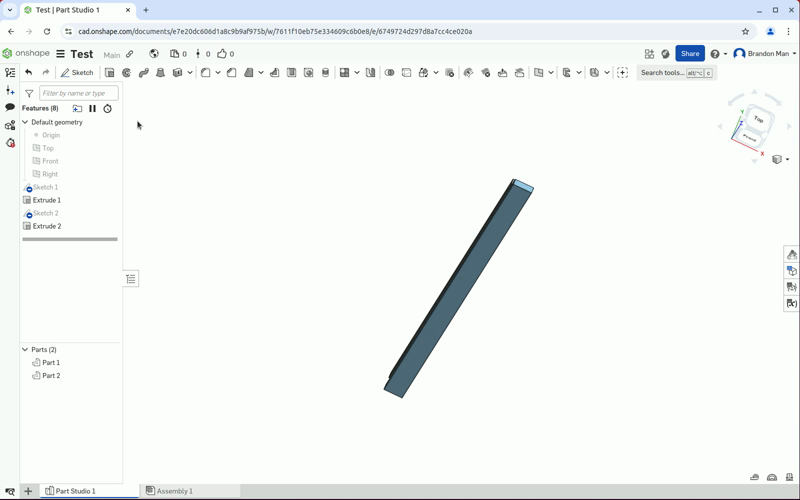
key(up, 2)
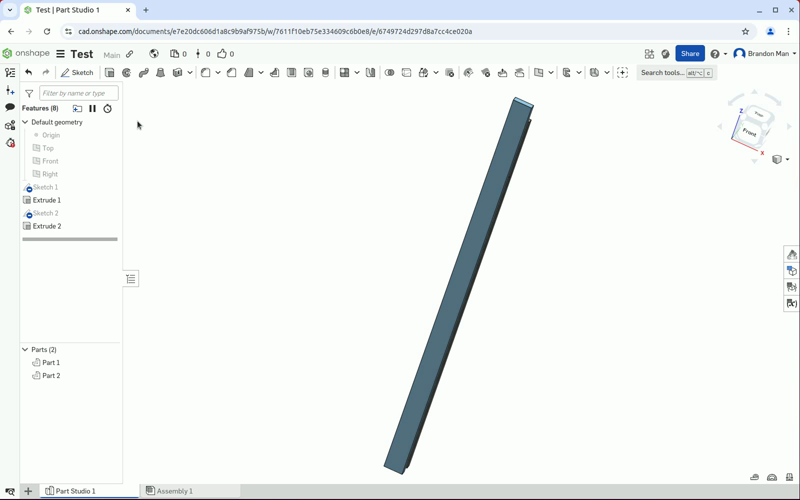
key(left, 2)
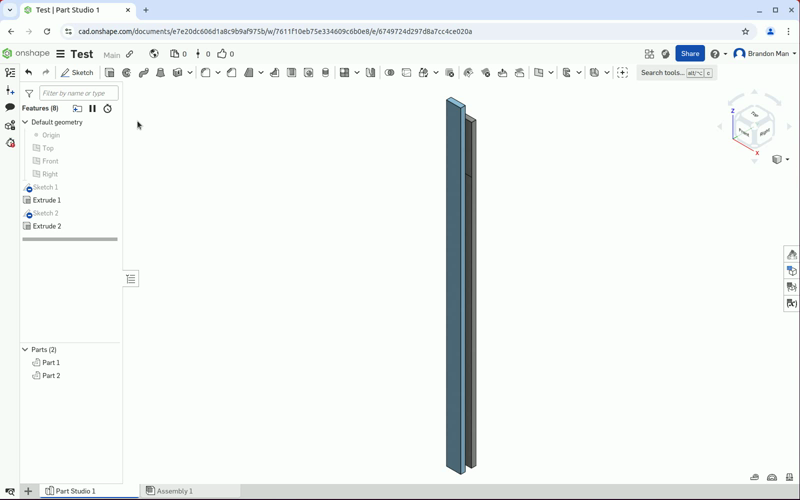
mouse_move(73, 189)
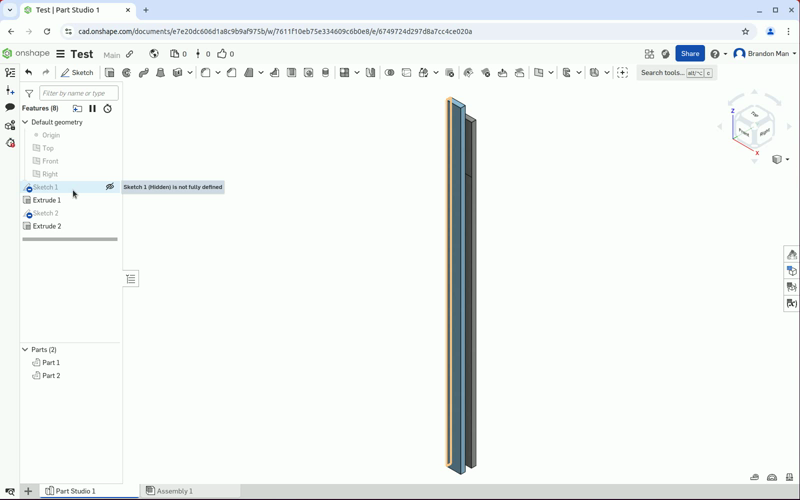
click(73, 189)